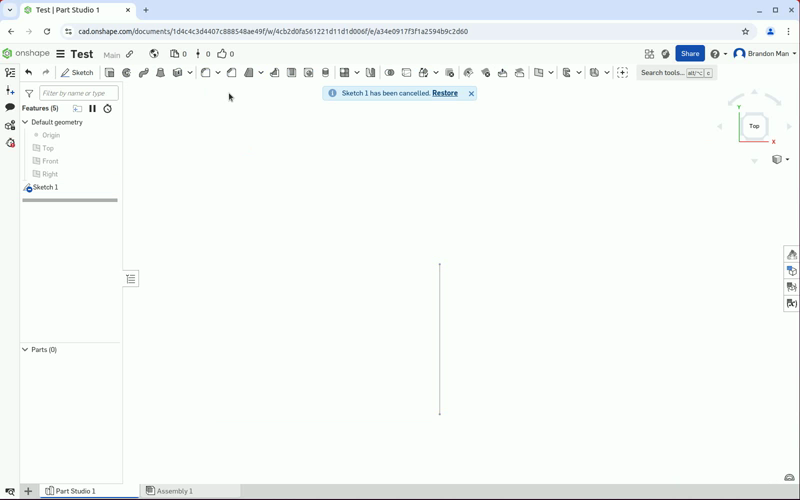
key(shift+h)
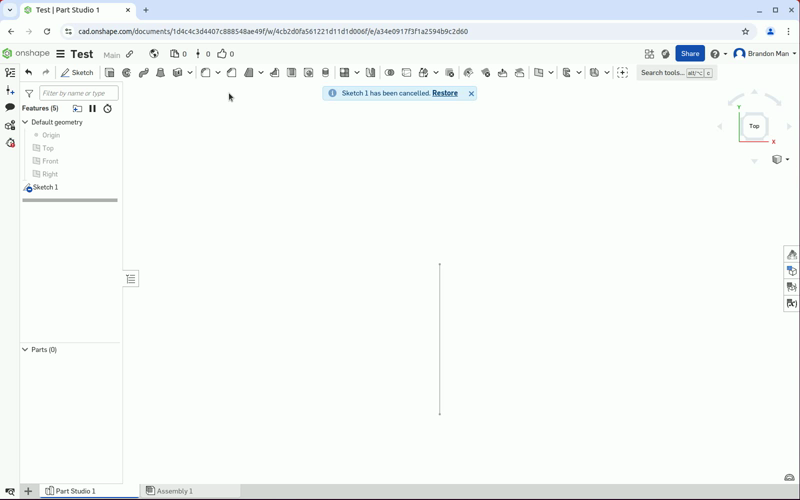
key(shift+s)
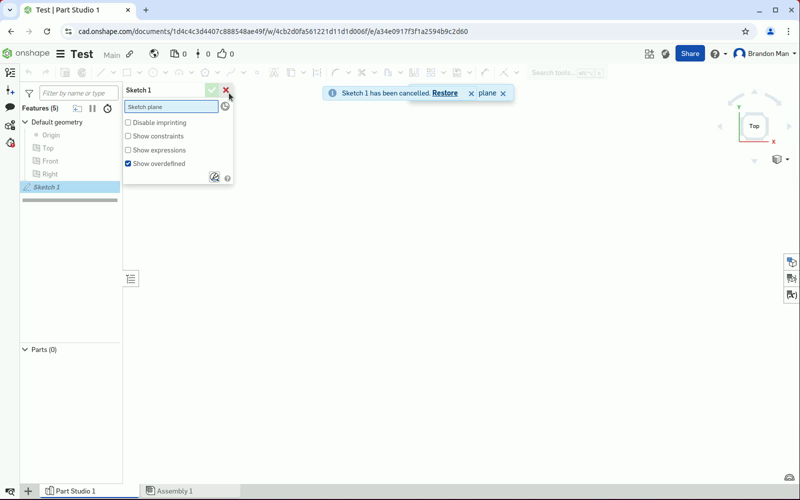
mouse_move(73, 150)
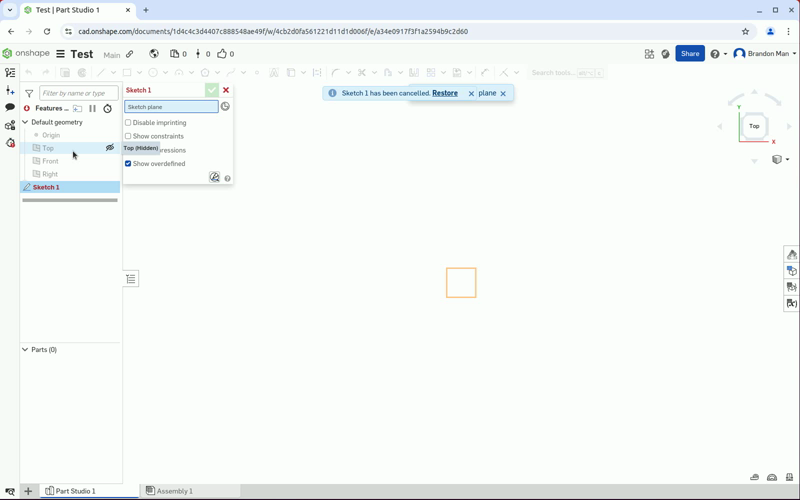
click(73, 150)
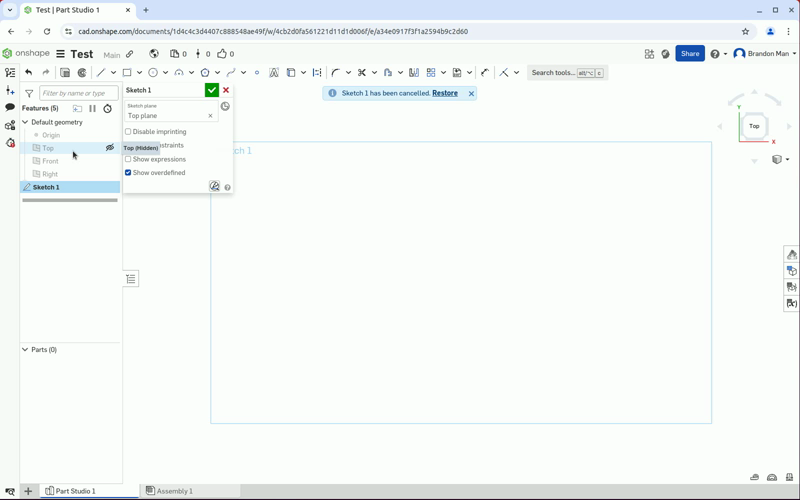
mouse_move(73, 352)
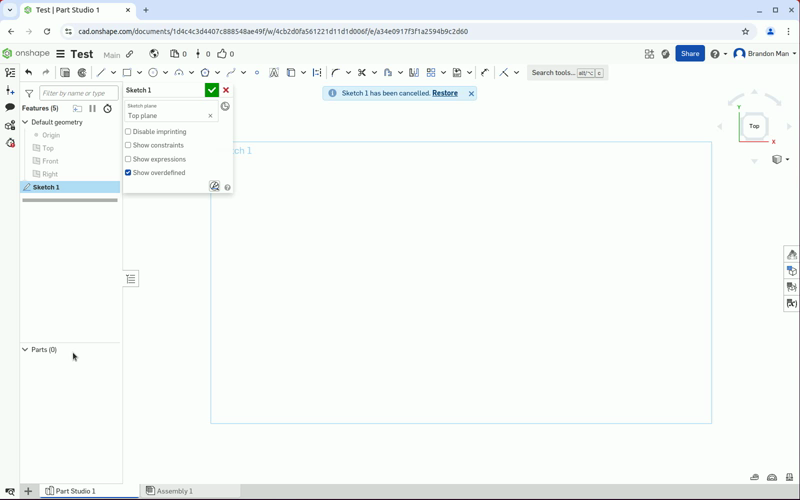
key(y)
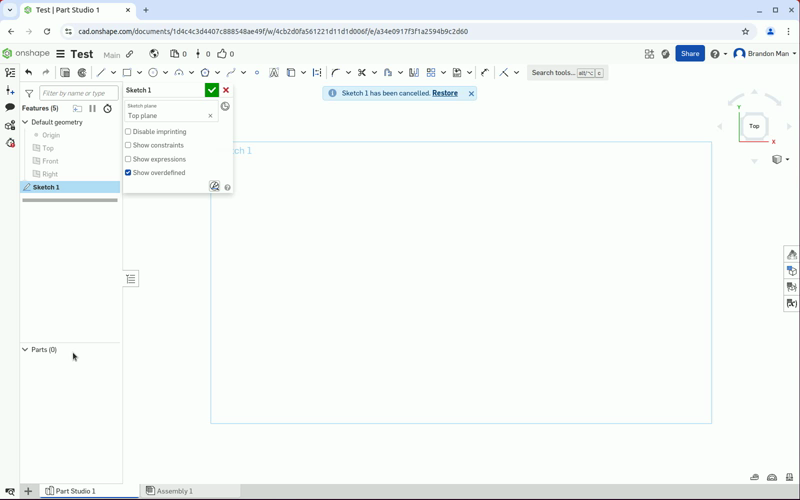
key(l)
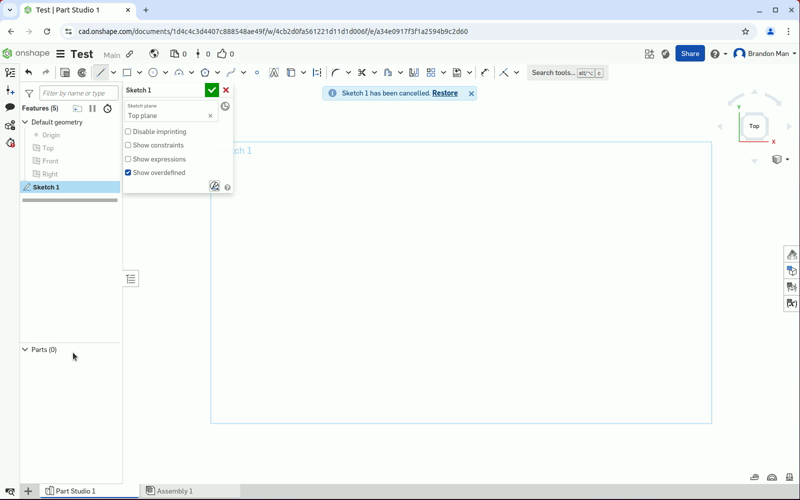
key_down(shift)
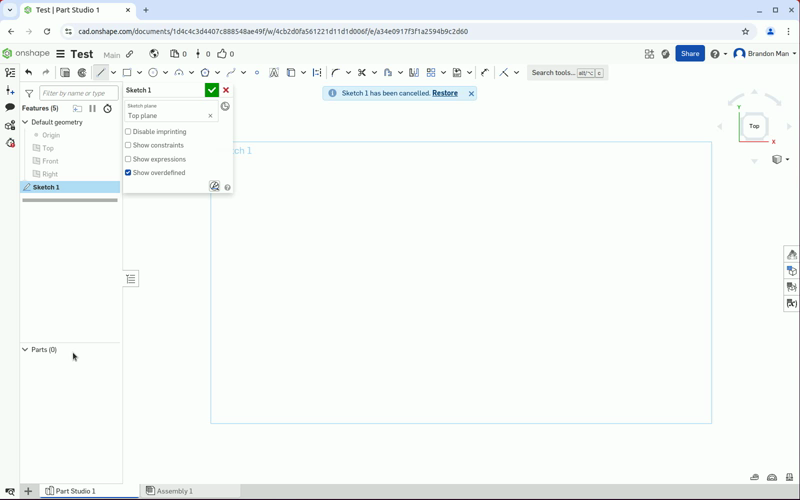
mouse_move(459, 285)
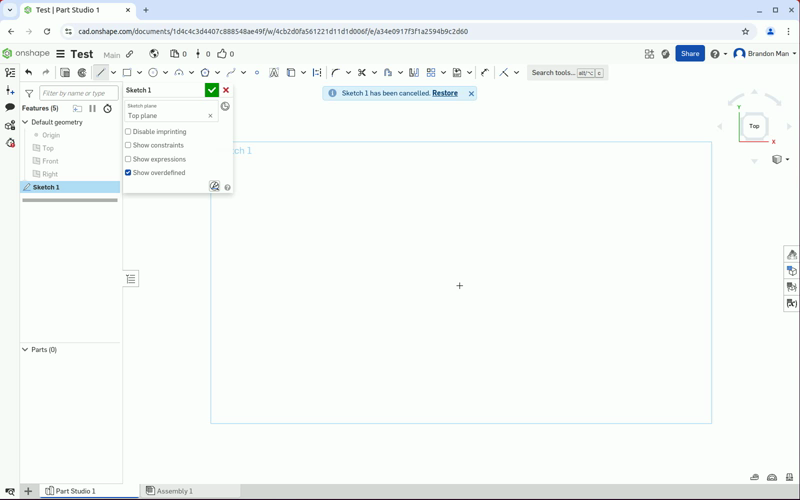
click(459, 285)
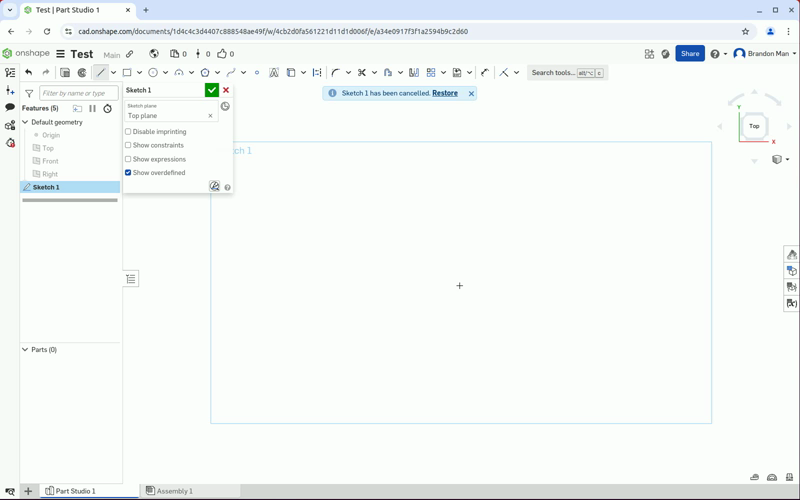
key_up(shift)
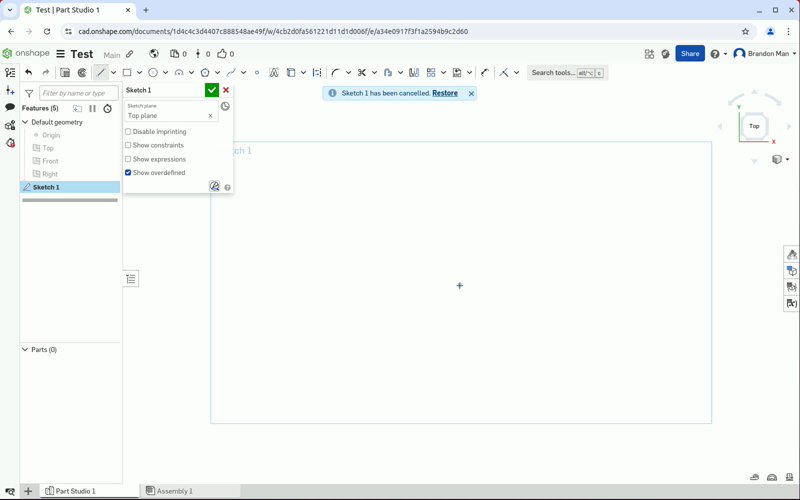
key_down(shift)
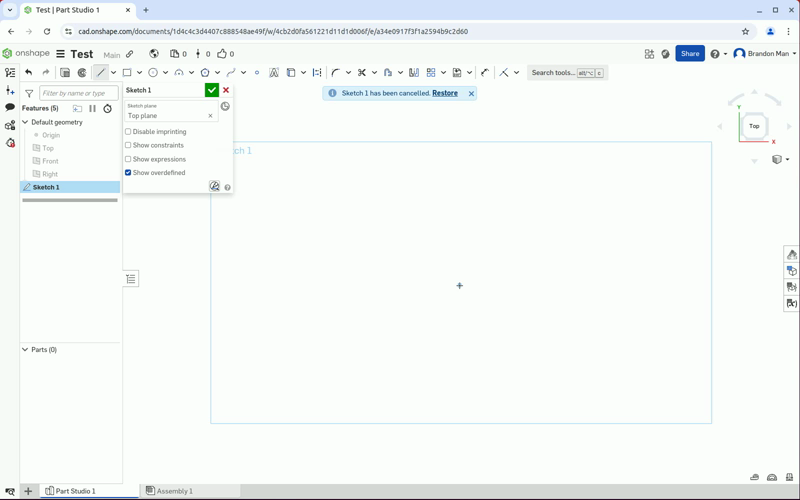
mouse_move(489, 285)
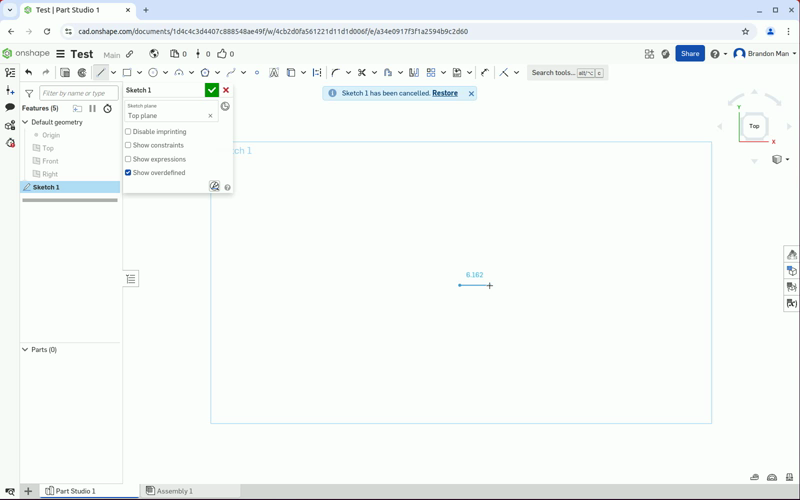
mouse_move(462, 285)
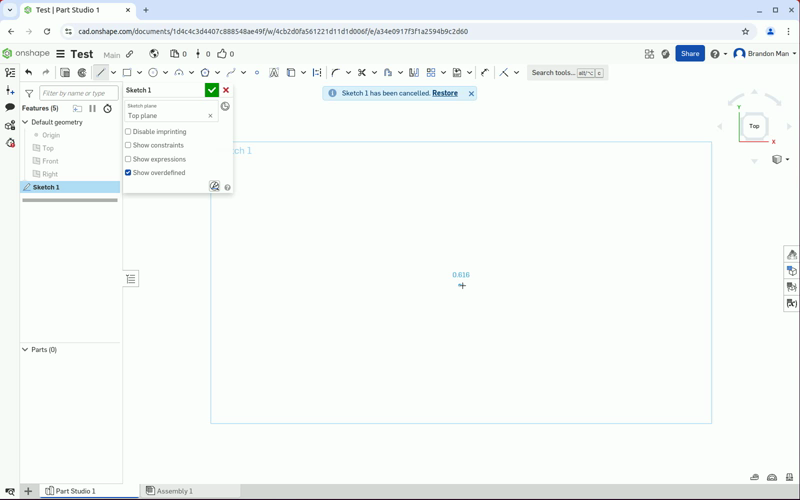
scroll(6)
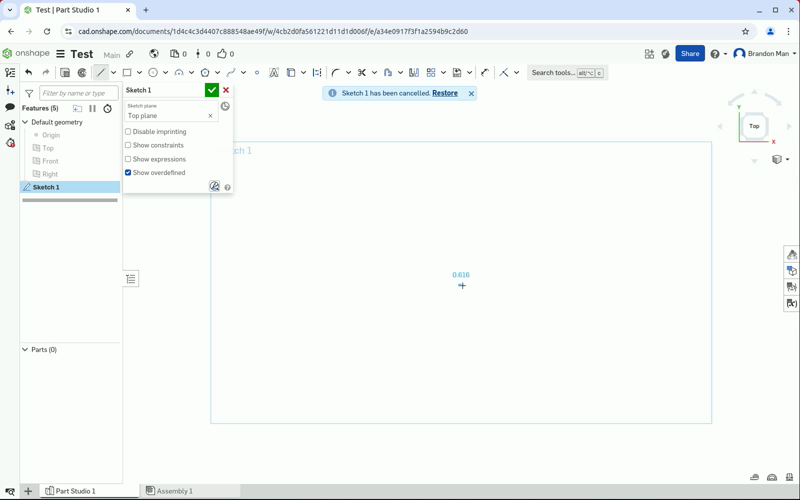
scroll(6)
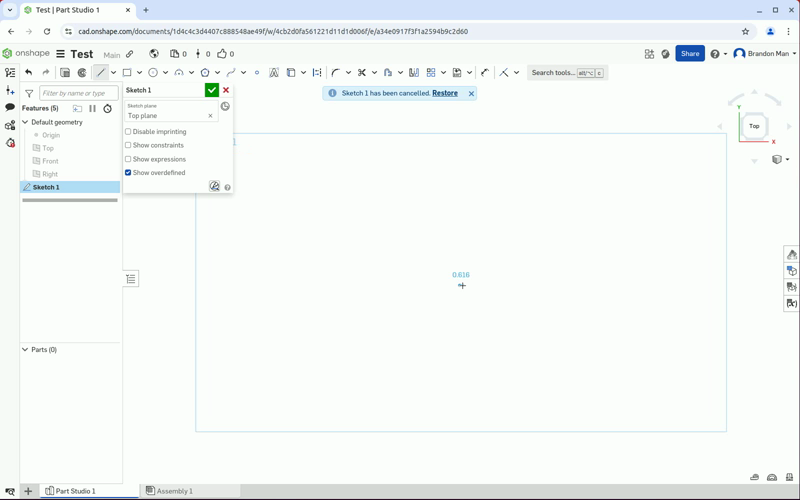
scroll(6)
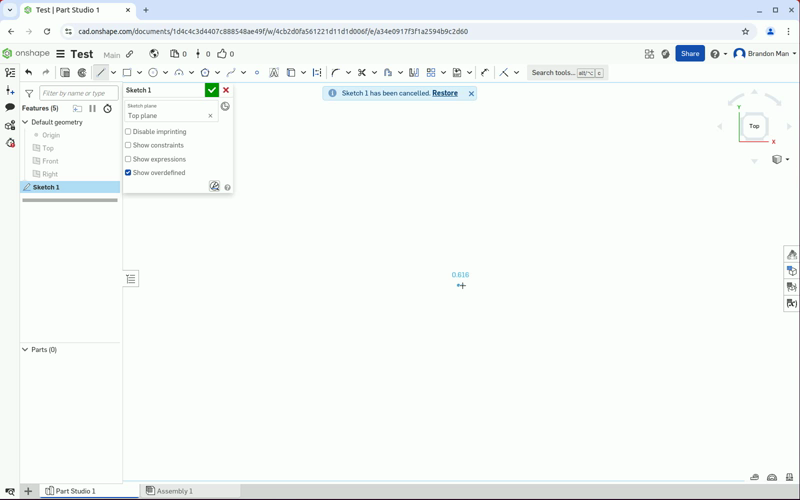
scroll(6)
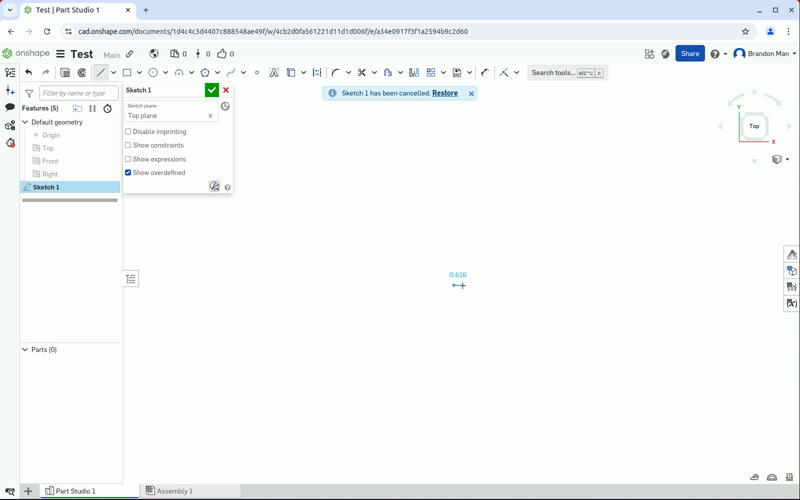
scroll(6)
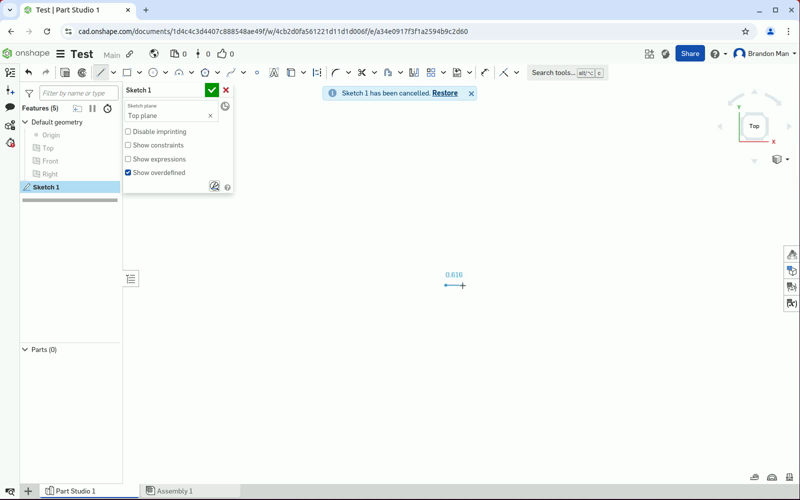
scroll(6)
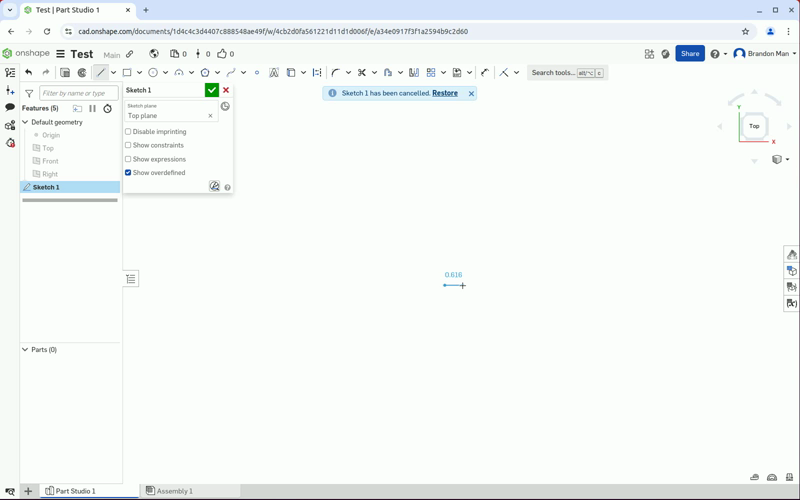
scroll(6)
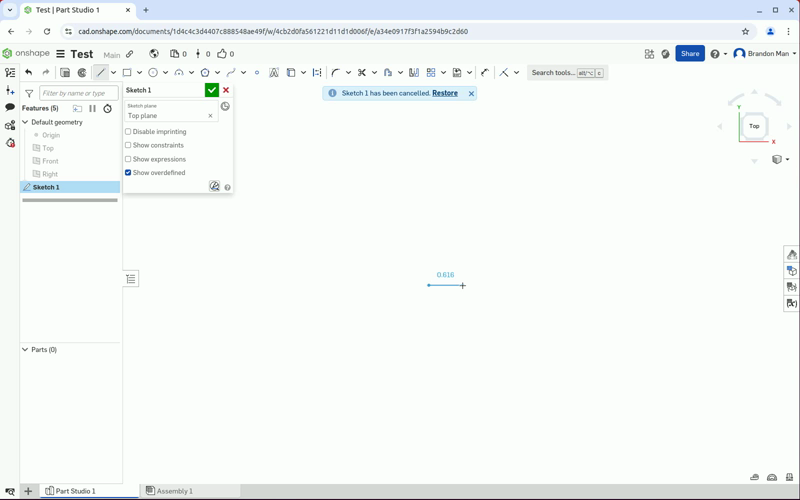
click(462, 285)
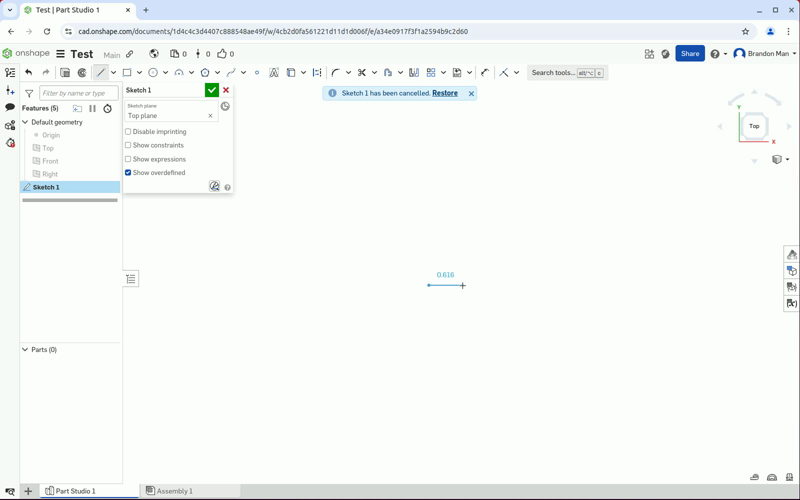
scroll(-6)
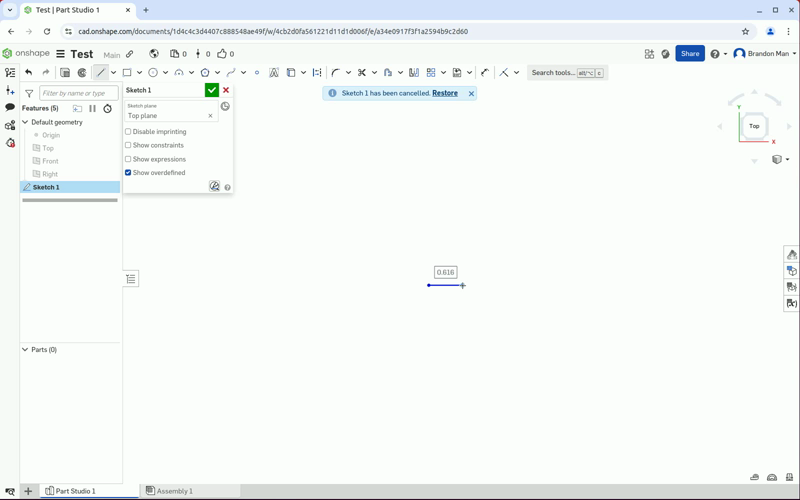
scroll(-6)
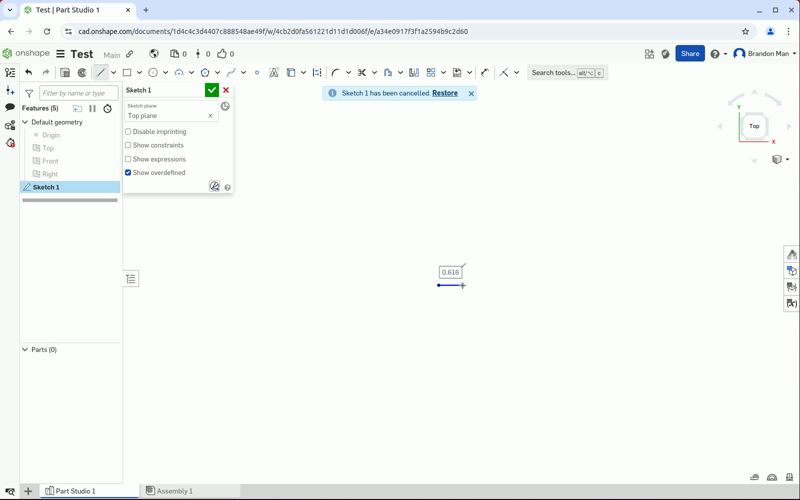
scroll(-6)
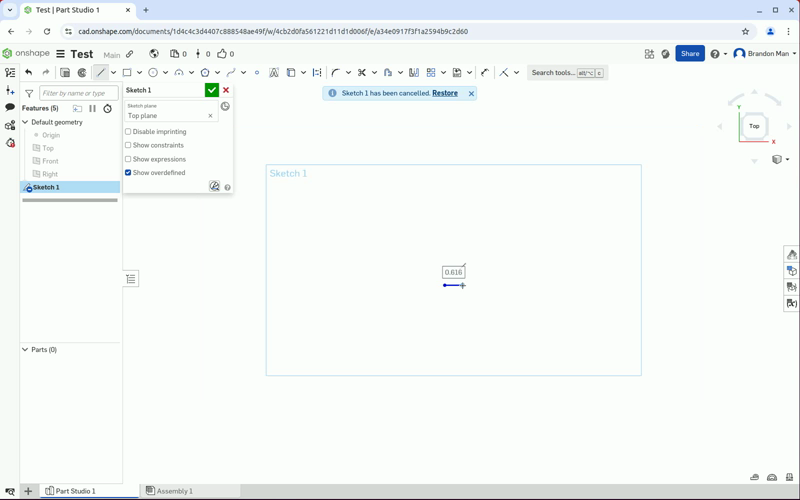
scroll(-6)
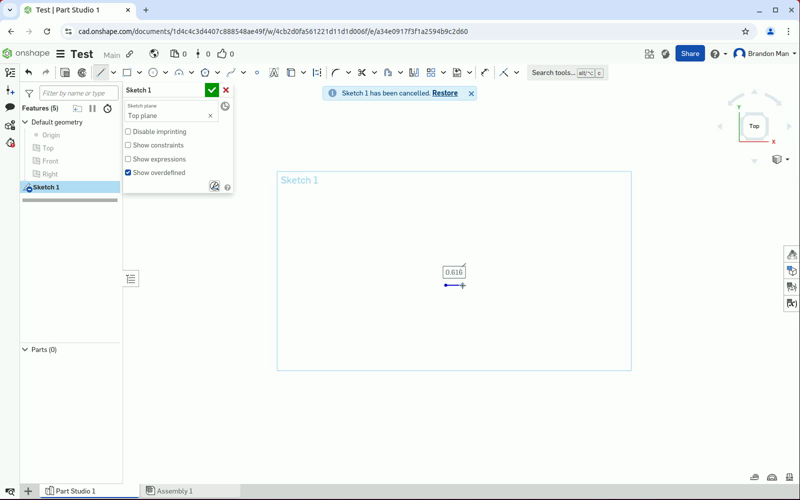
scroll(-6)
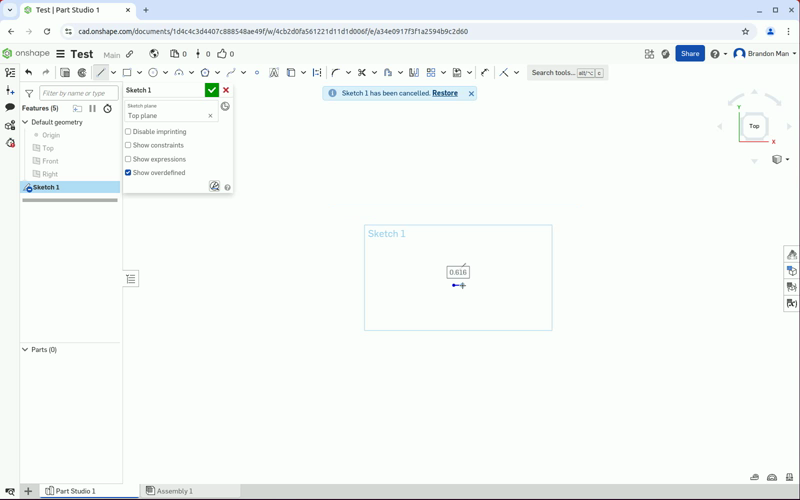
scroll(-6)
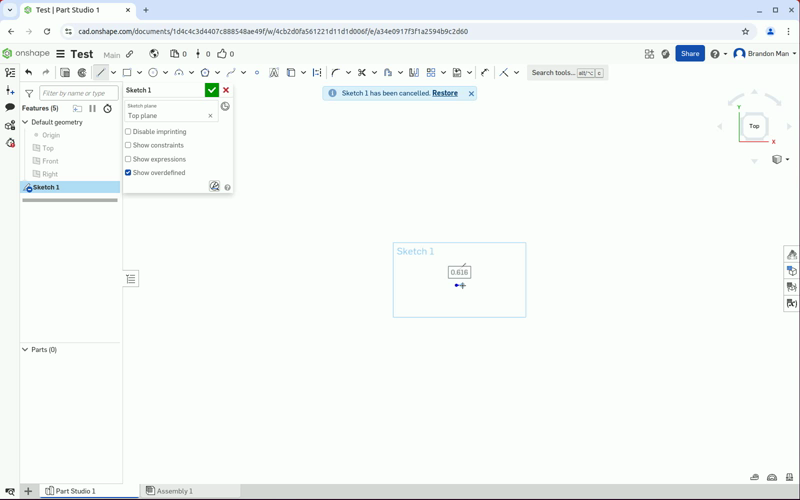
scroll(-6)
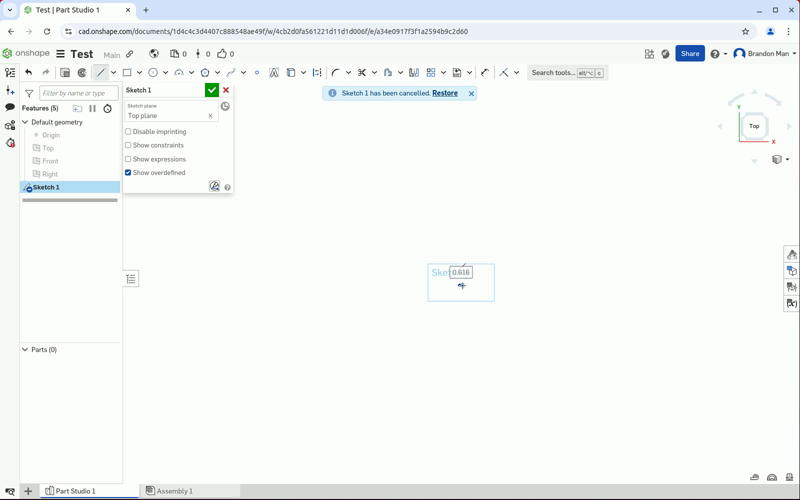
key_up(shift)
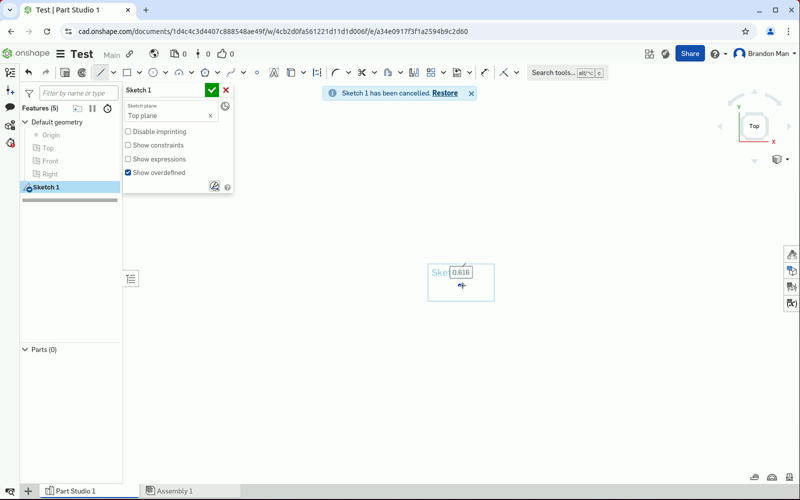
key_down(shift)
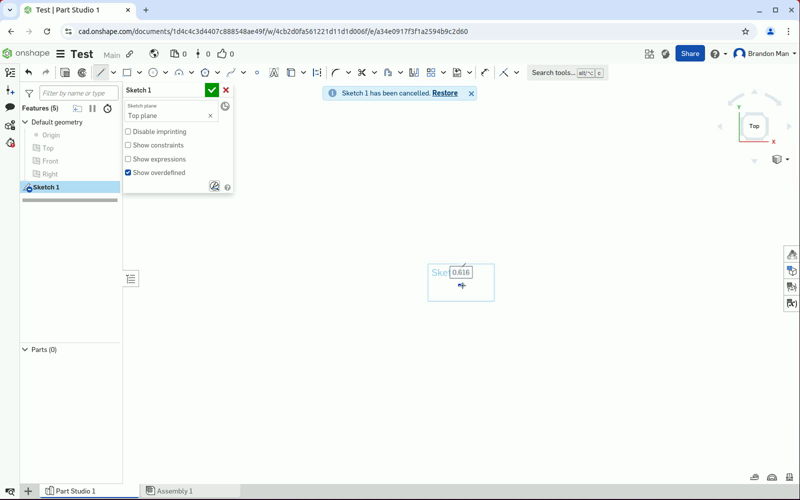
mouse_move(492, 285)
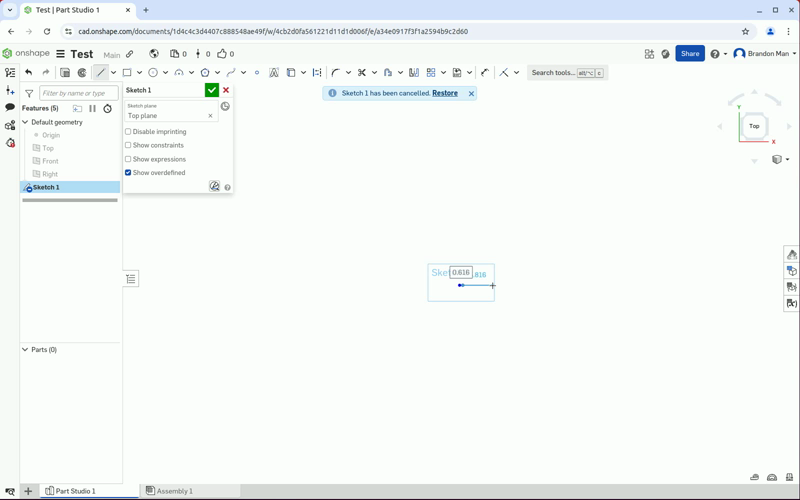
mouse_move(462, 278)
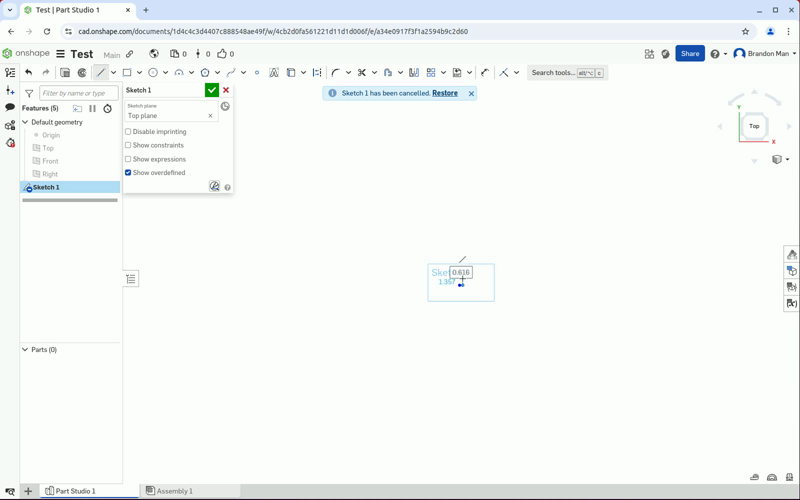
scroll(6)
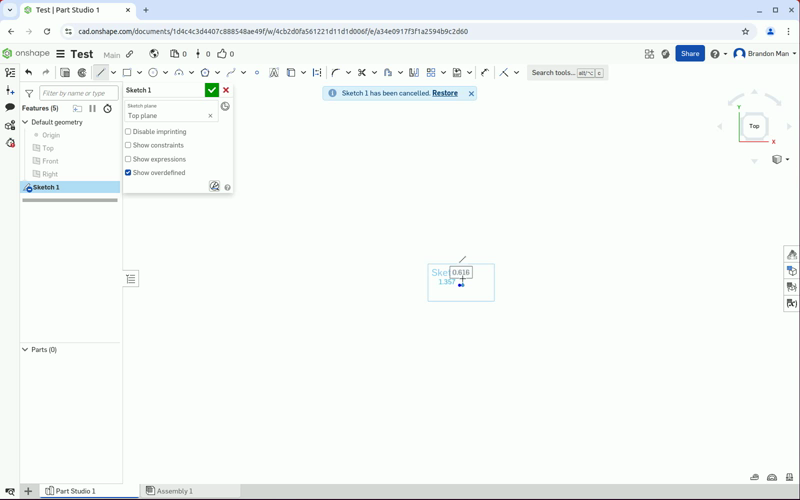
scroll(6)
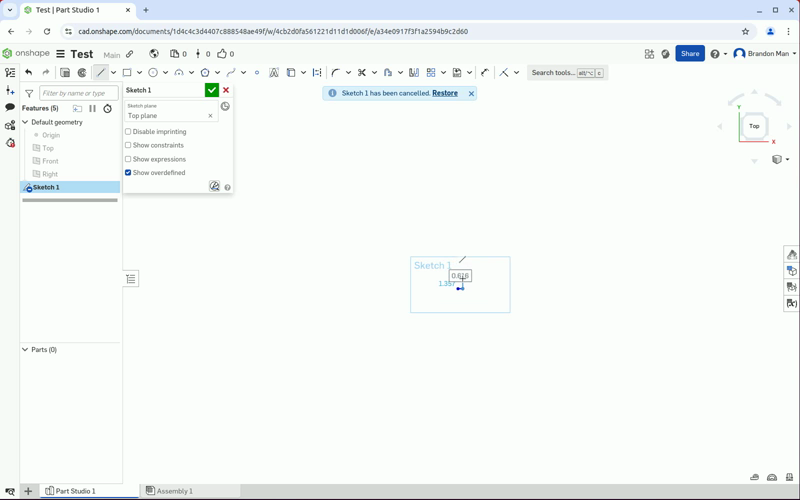
scroll(6)
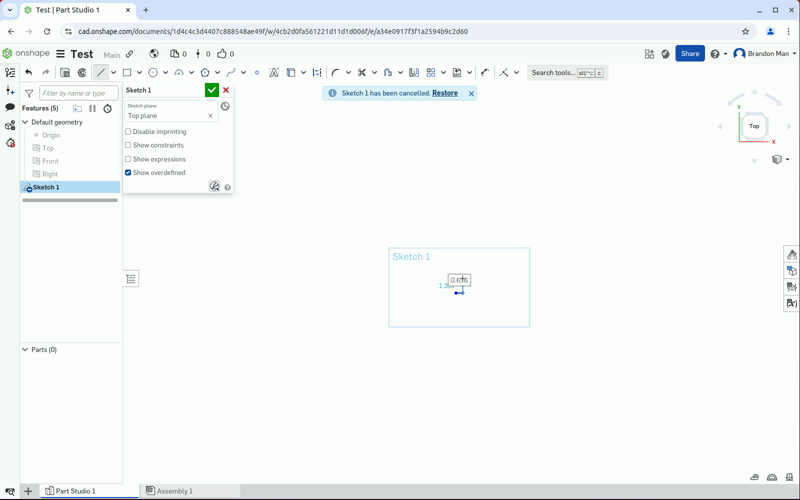
scroll(6)
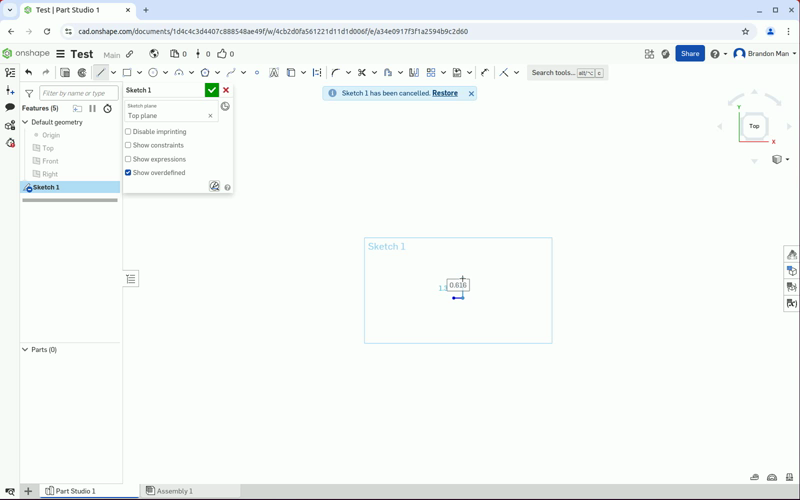
scroll(6)
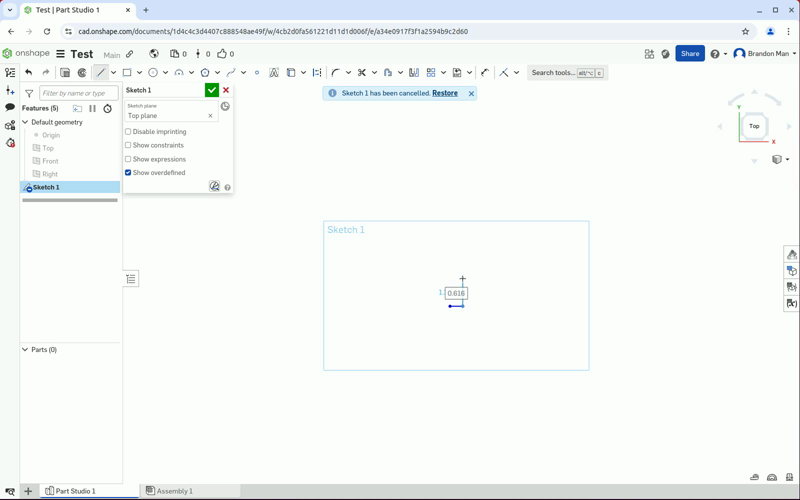
scroll(6)
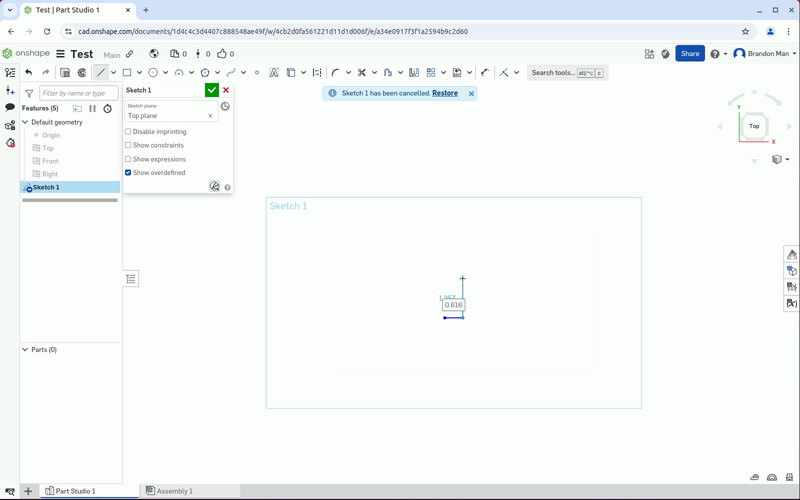
scroll(6)
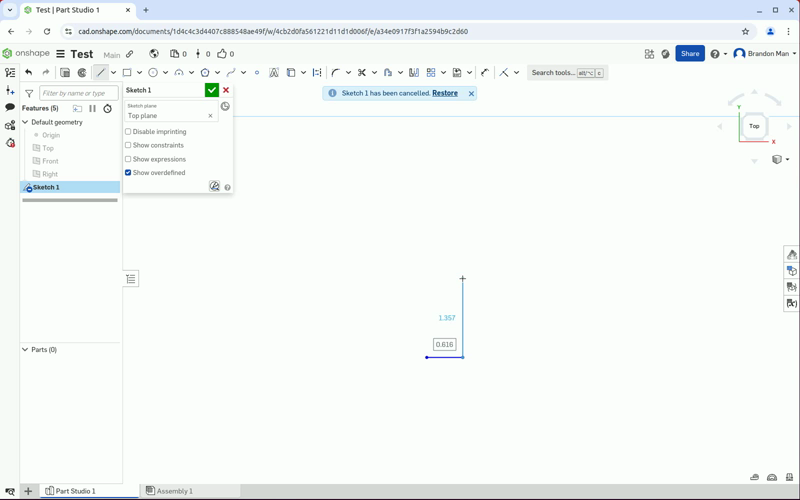
click(462, 278)
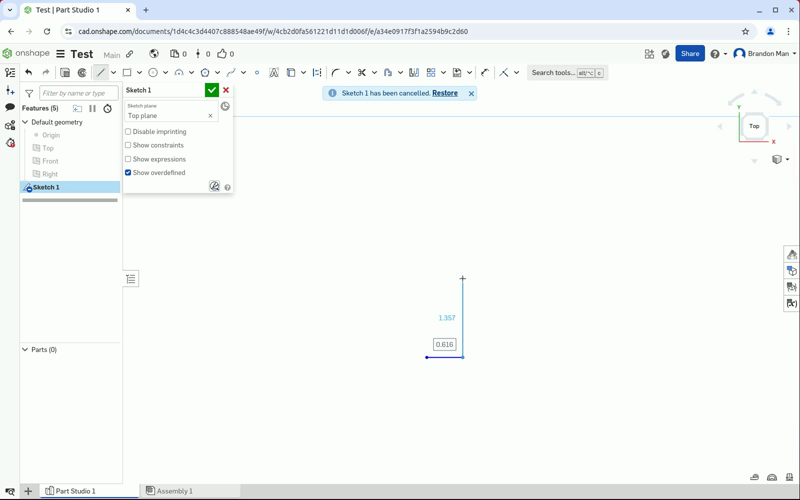
scroll(-6)
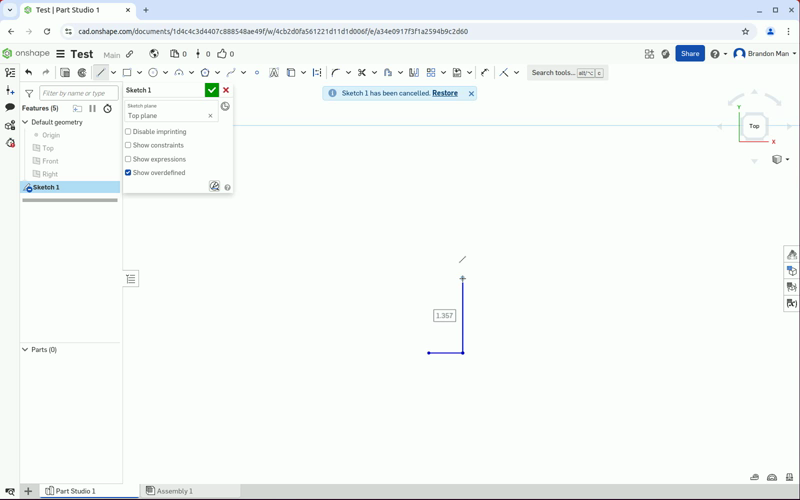
scroll(-6)
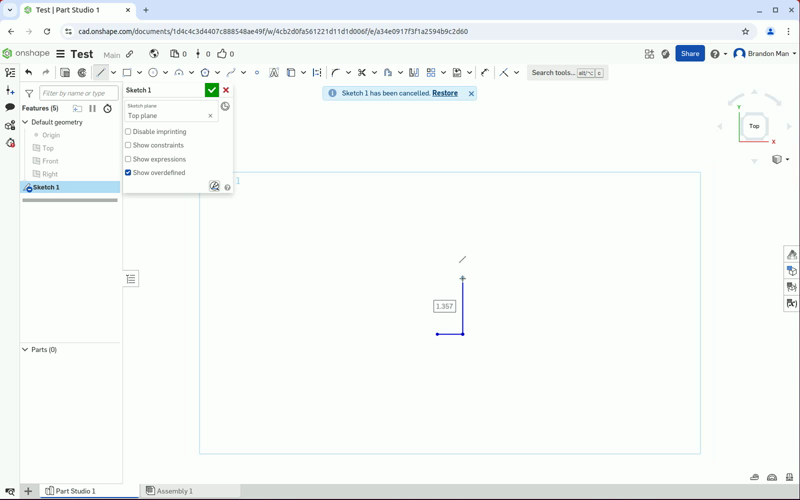
scroll(-6)
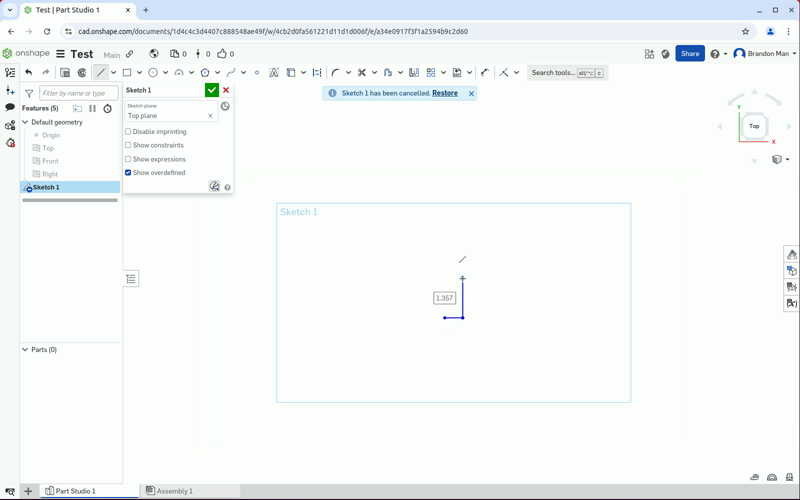
scroll(-6)
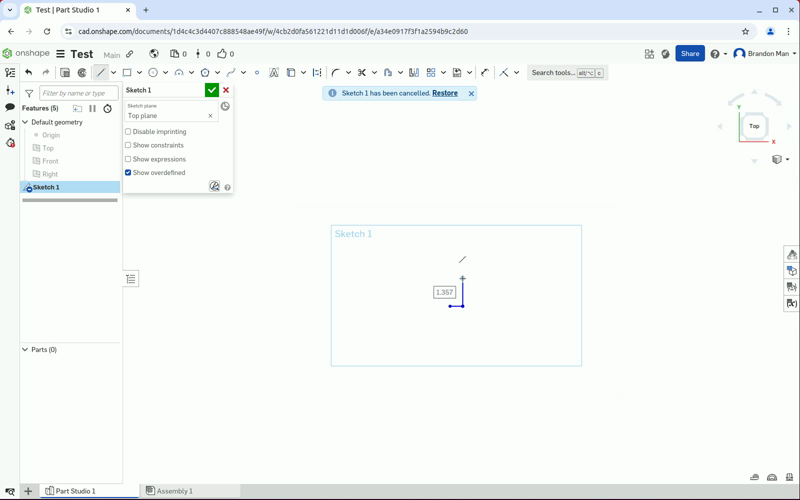
scroll(-6)
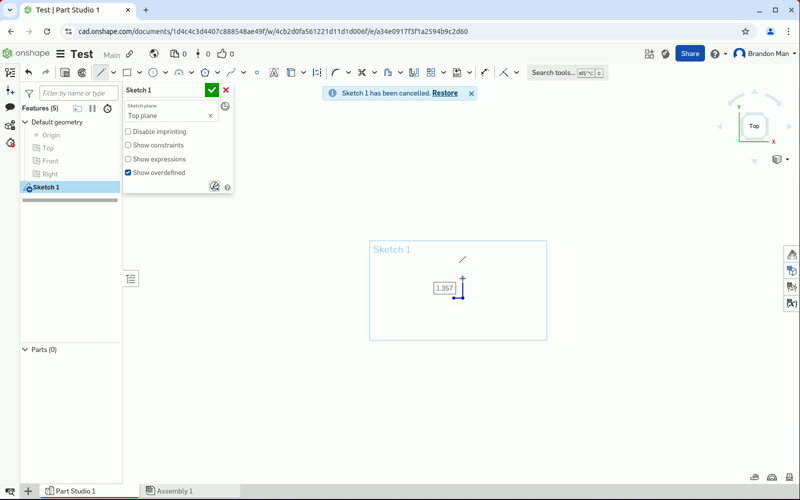
scroll(-6)
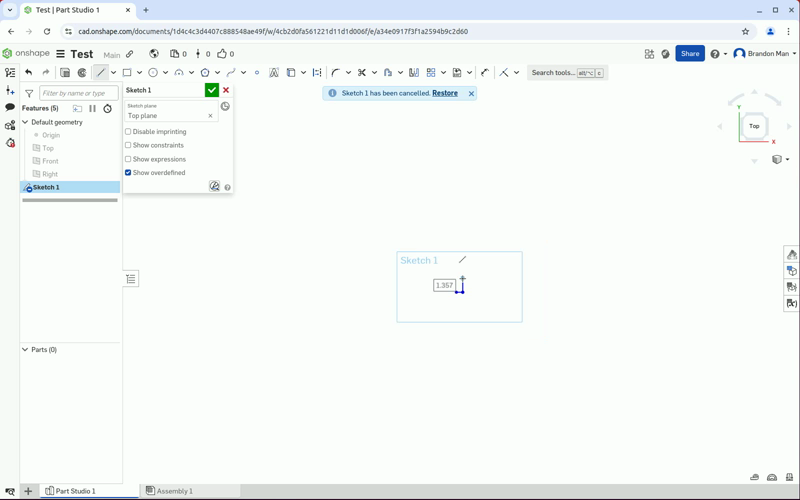
scroll(-6)
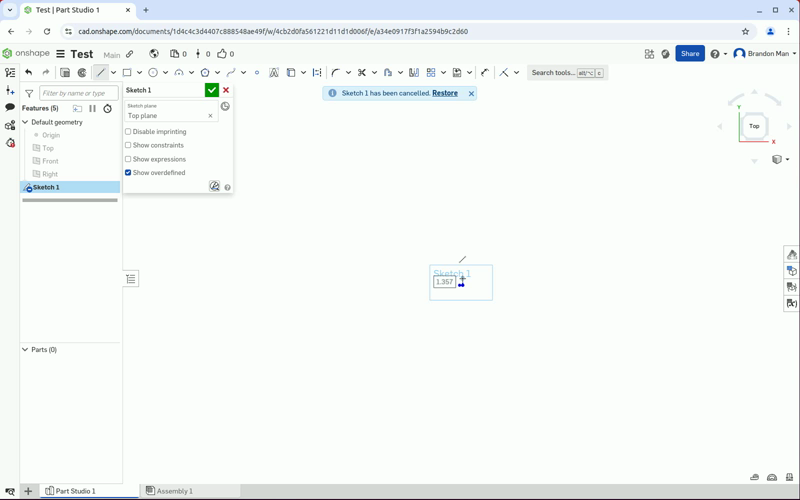
key_up(shift)
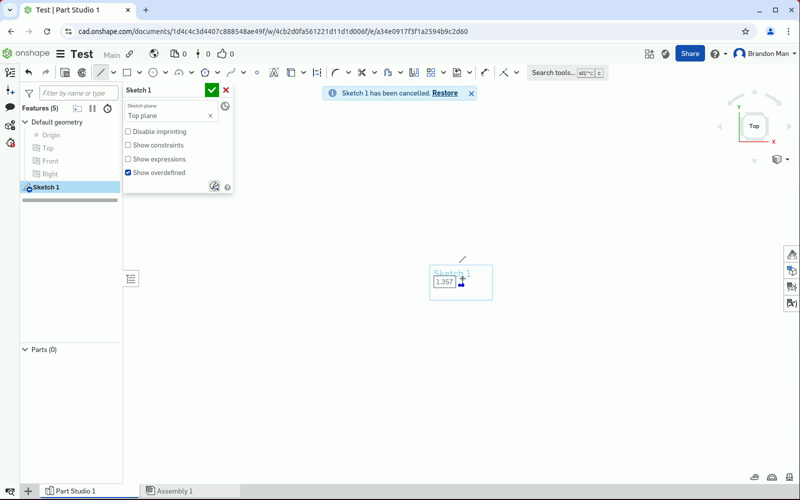
key_down(shift)
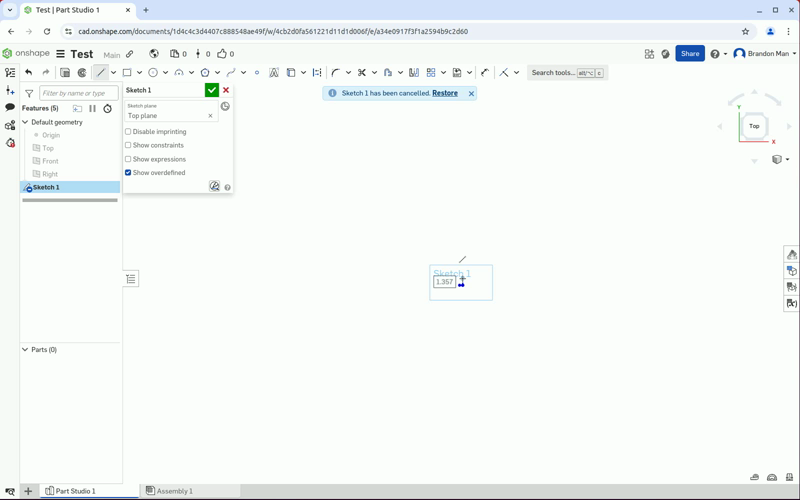
mouse_move(492, 278)
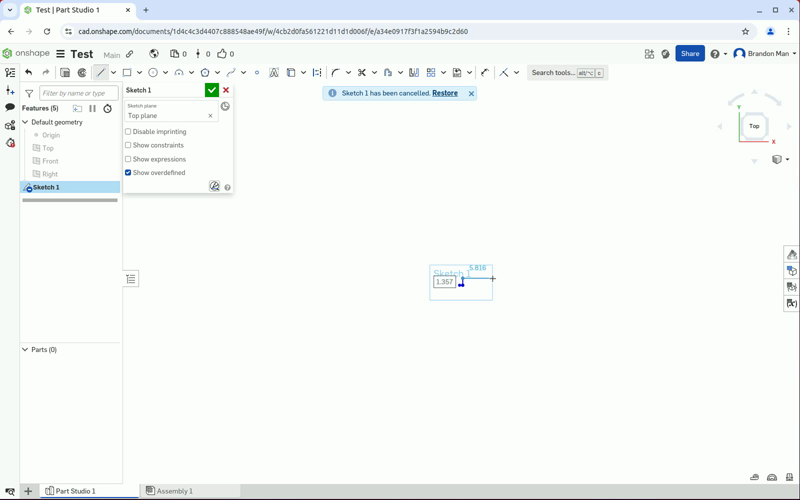
mouse_move(459, 278)
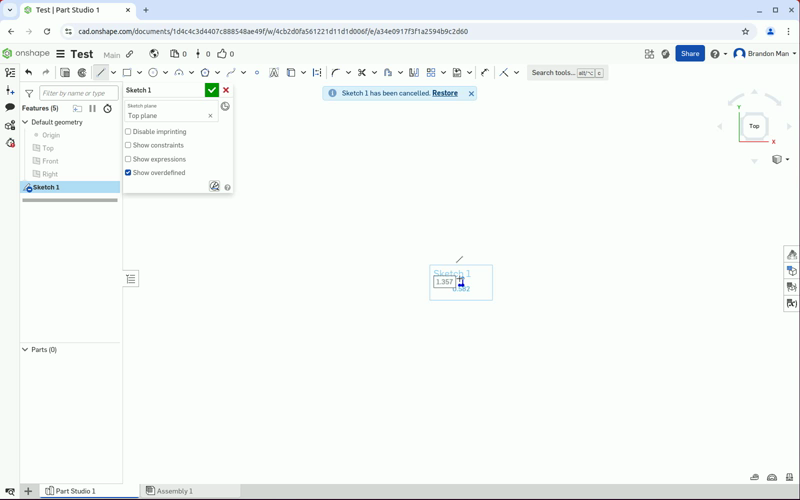
scroll(6)
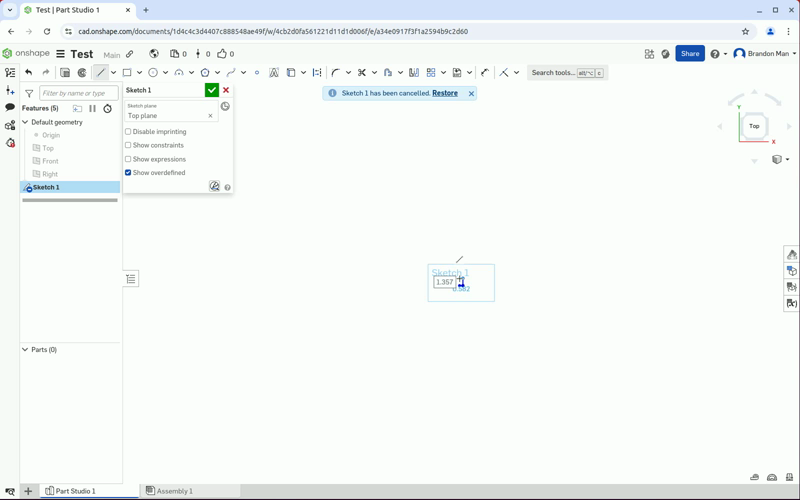
scroll(6)
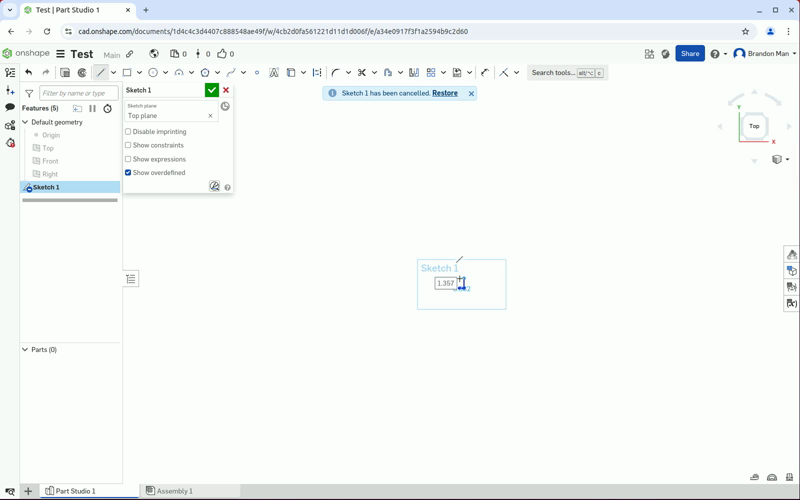
scroll(6)
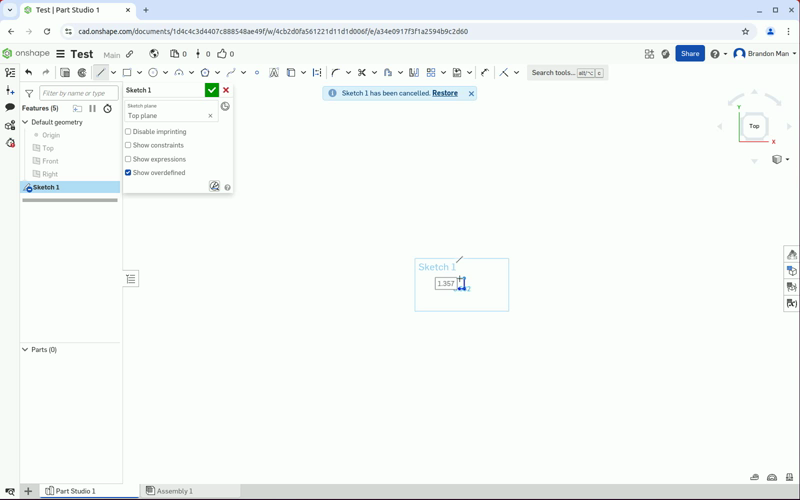
scroll(6)
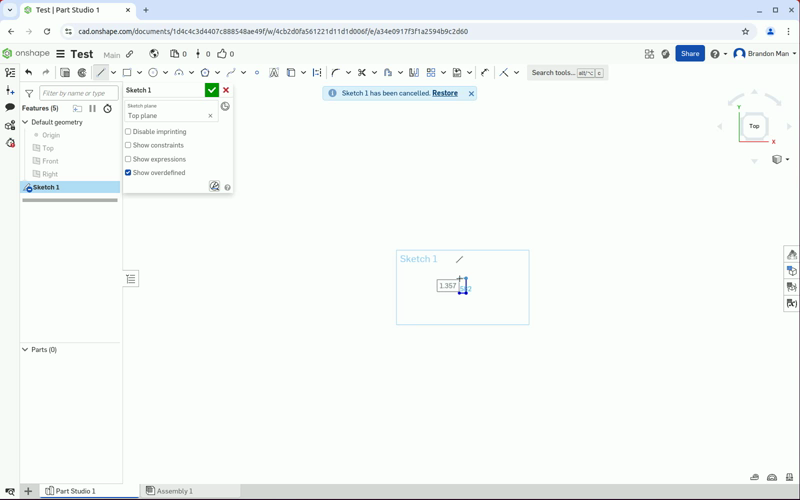
scroll(6)
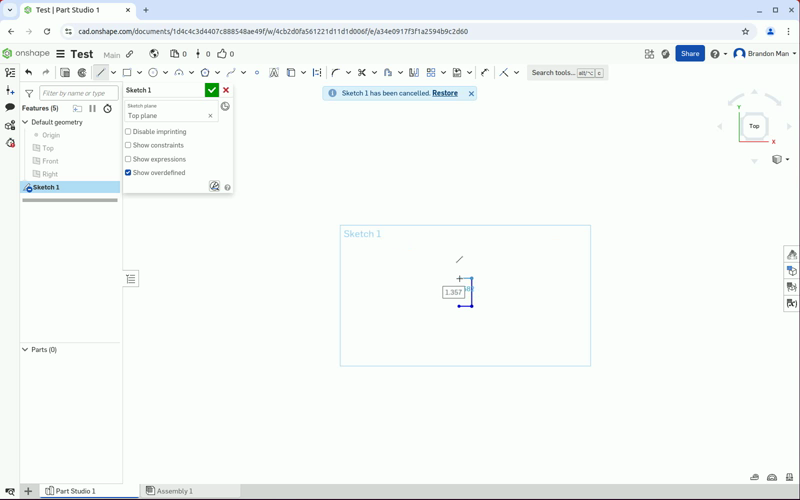
scroll(6)
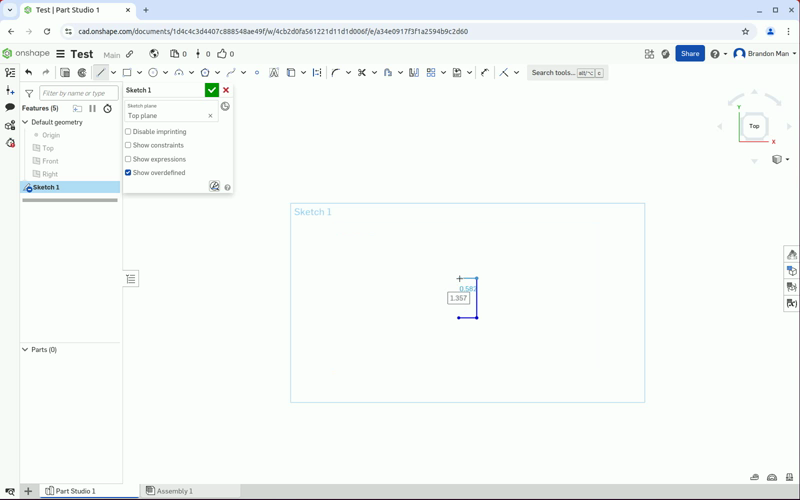
scroll(6)
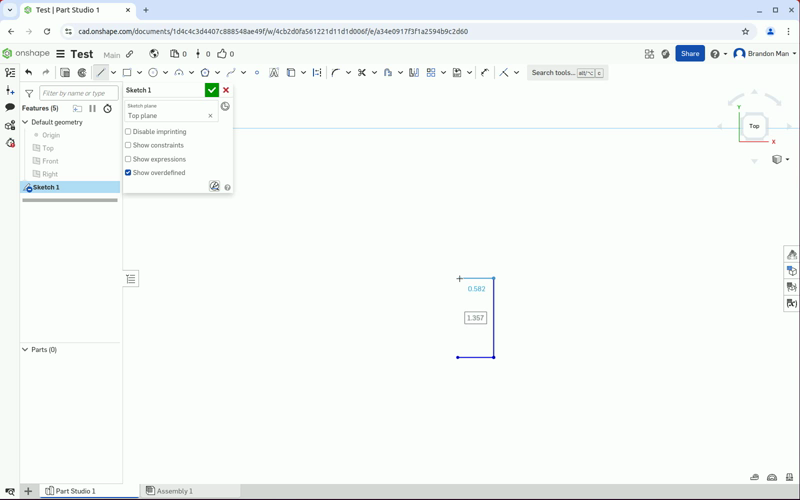
click(459, 278)
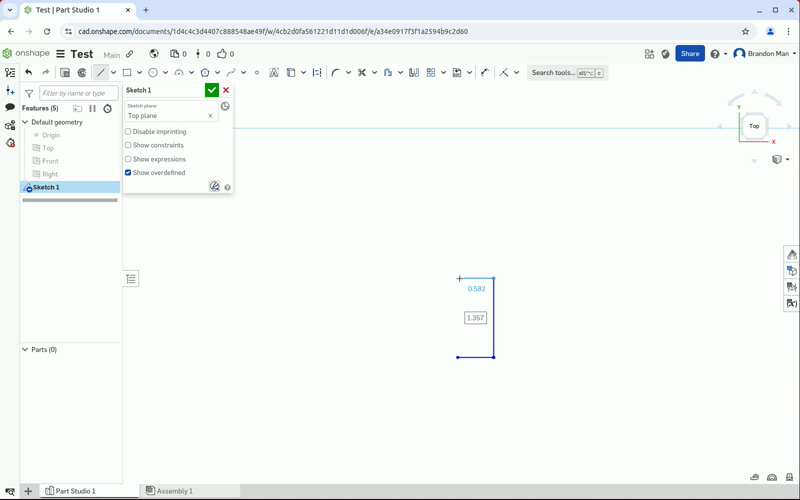
scroll(-6)
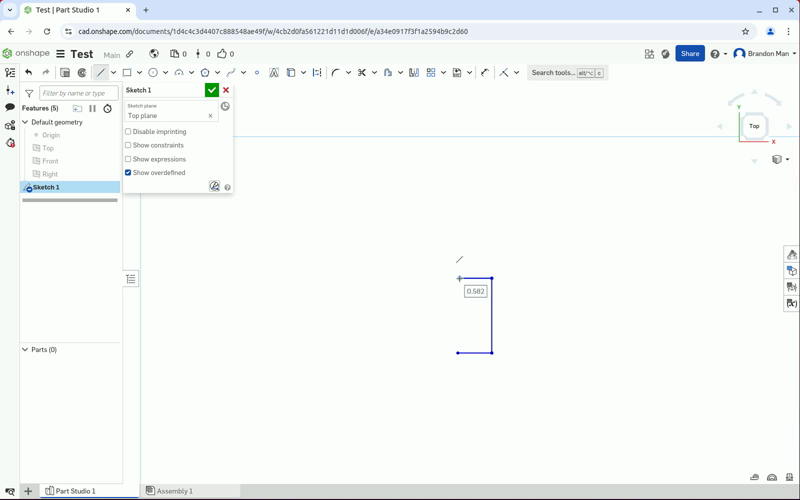
scroll(-6)
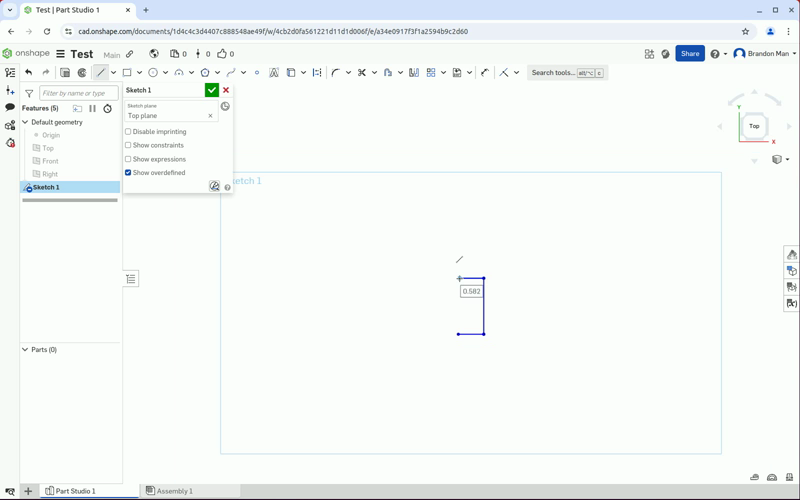
scroll(-6)
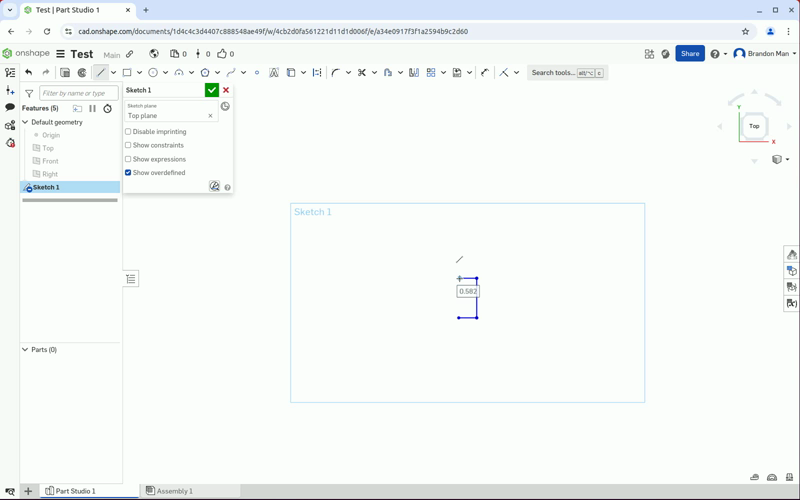
scroll(-6)
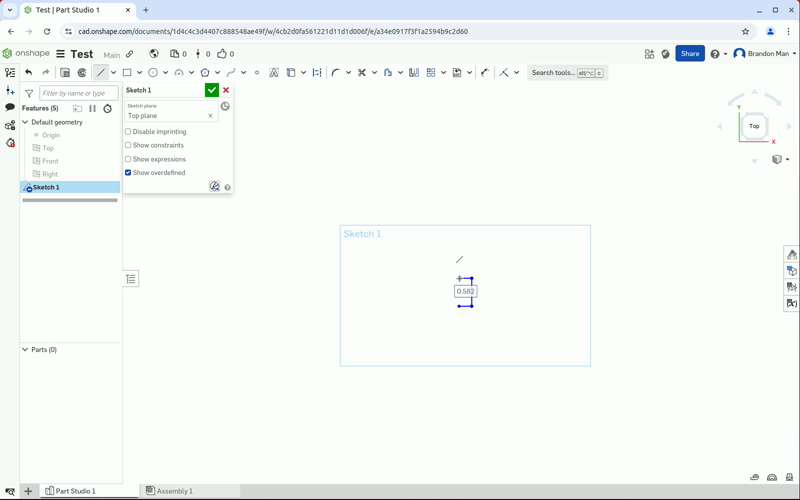
scroll(-6)
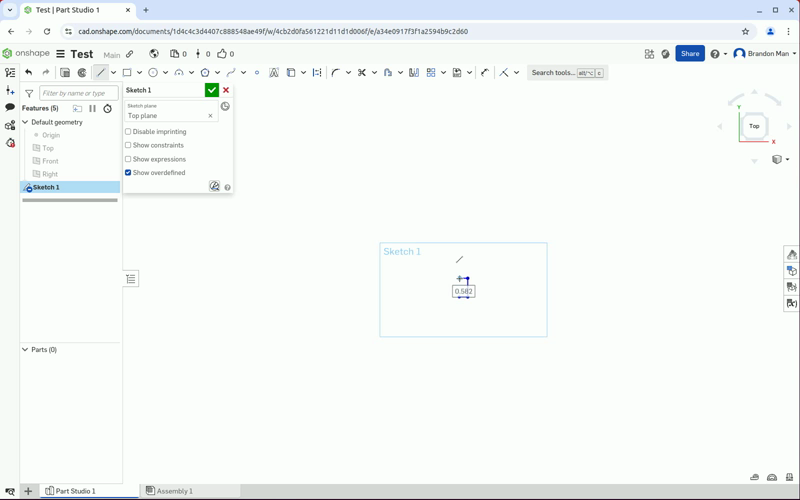
scroll(-6)
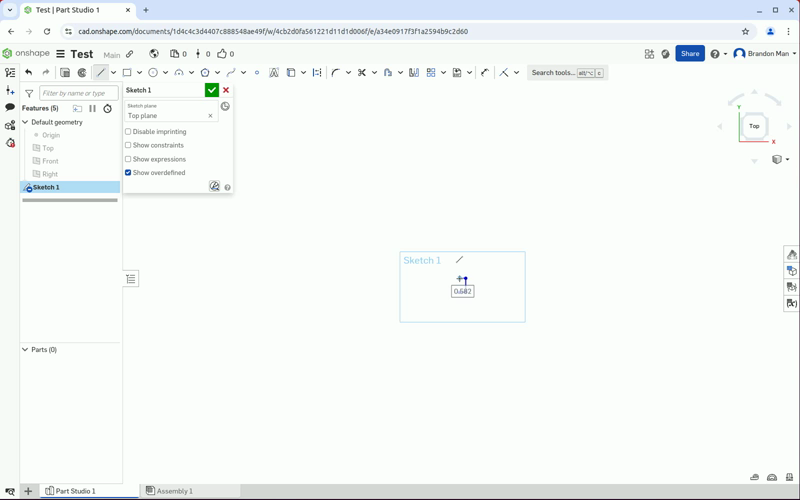
scroll(-6)
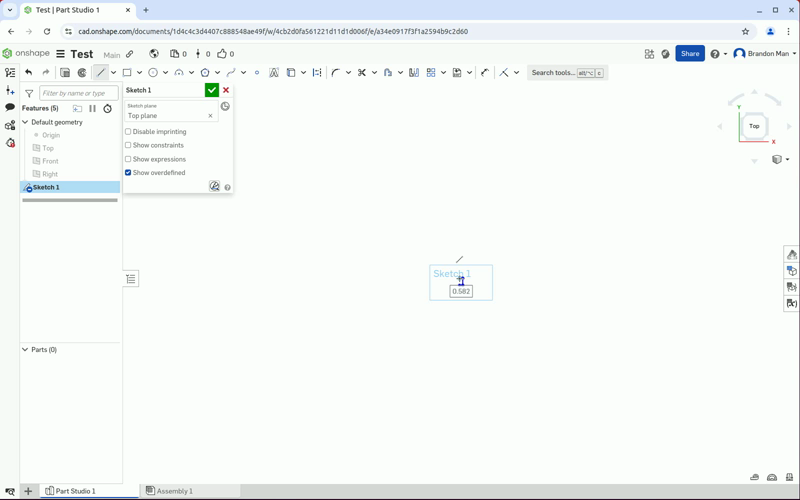
key_up(shift)
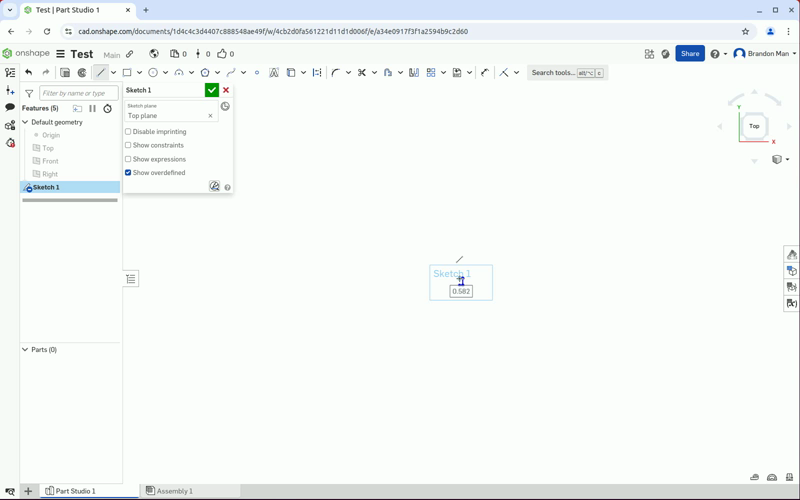
mouse_move(489, 278)
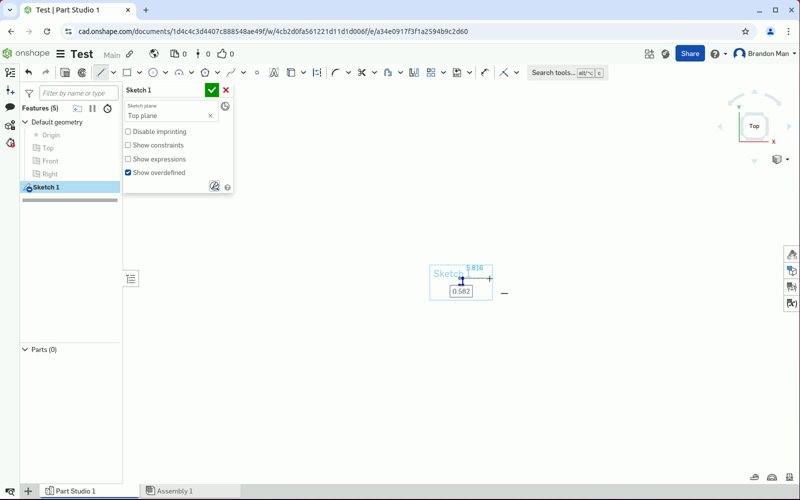
key_down(shift)
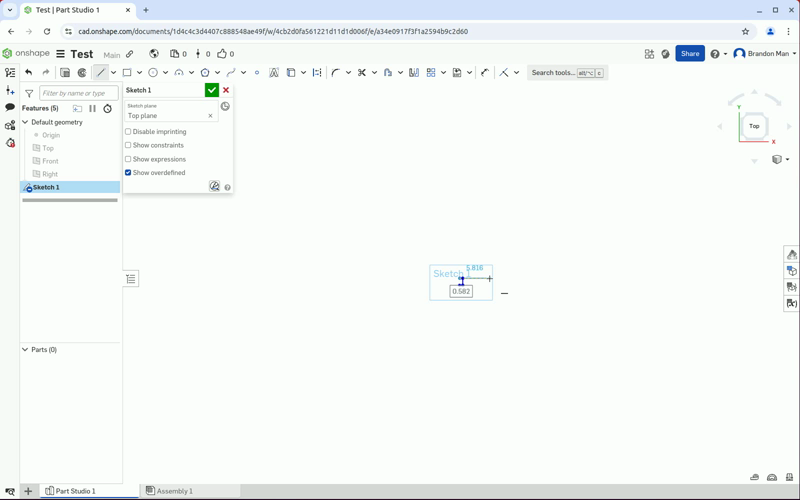
mouse_move(459, 285)
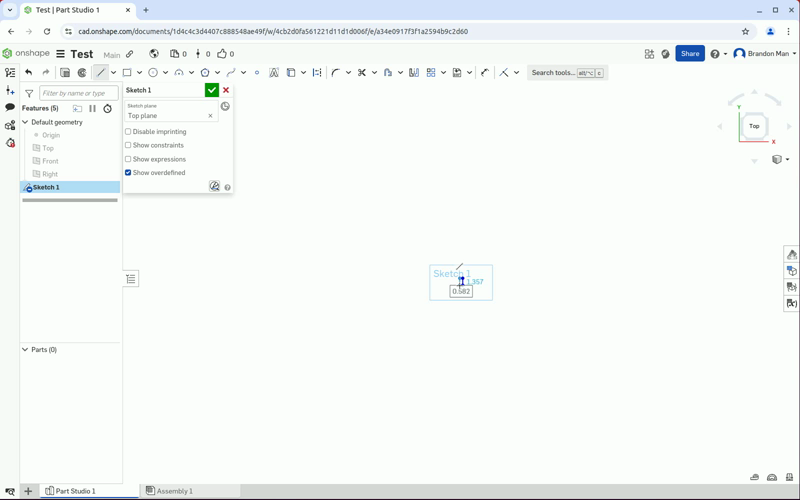
scroll(6)
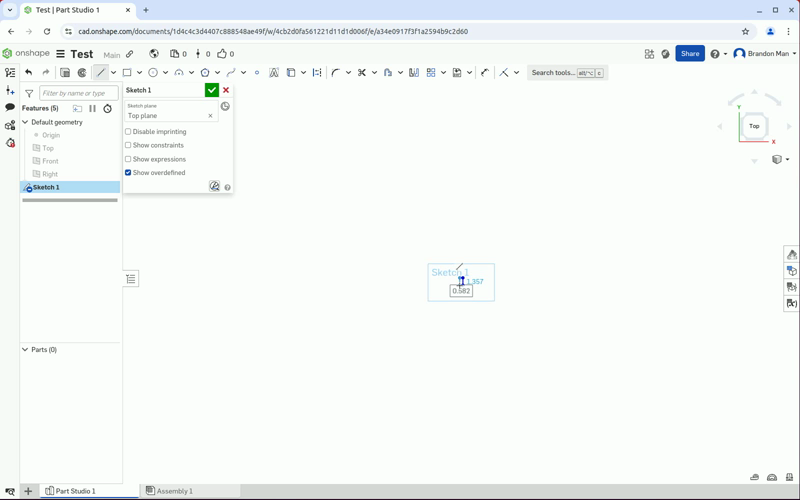
scroll(6)
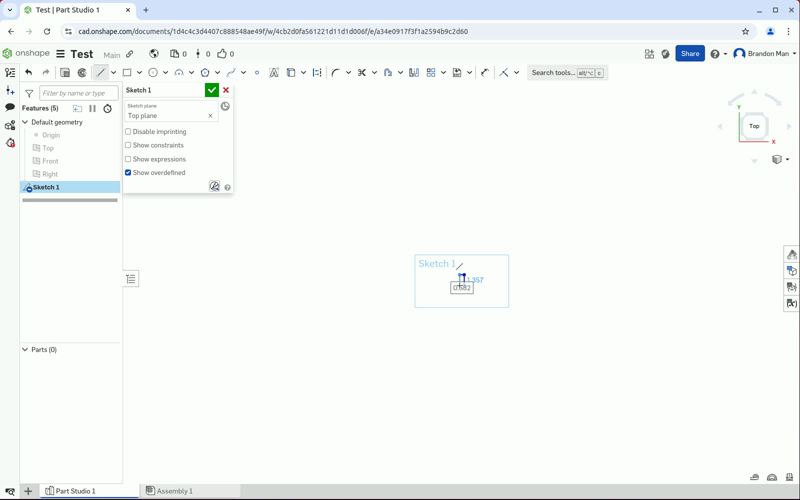
scroll(6)
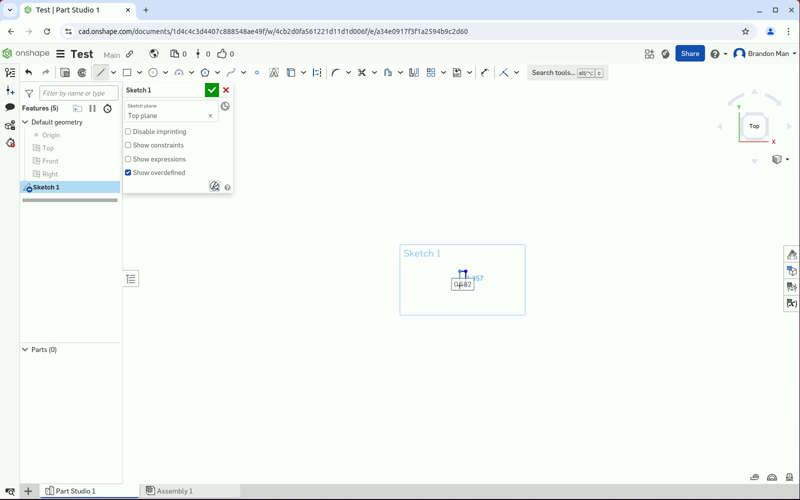
scroll(6)
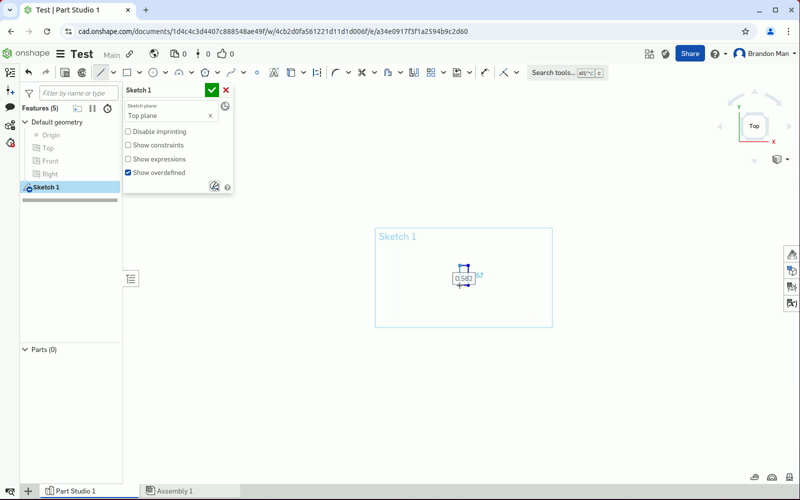
scroll(6)
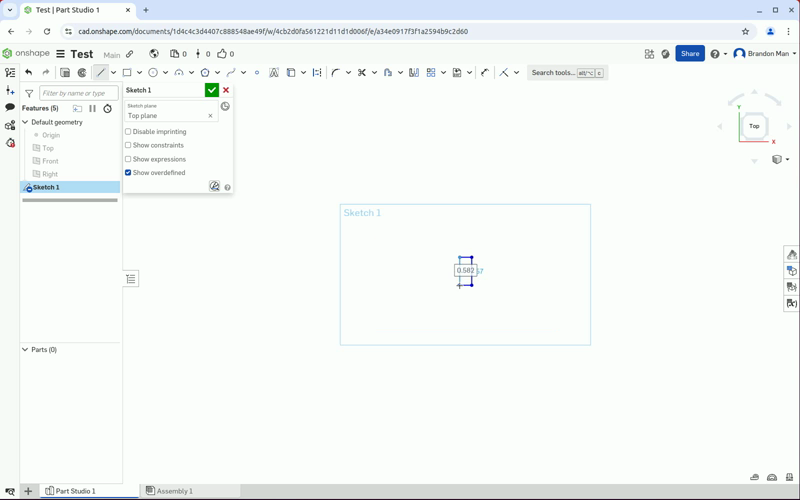
scroll(6)
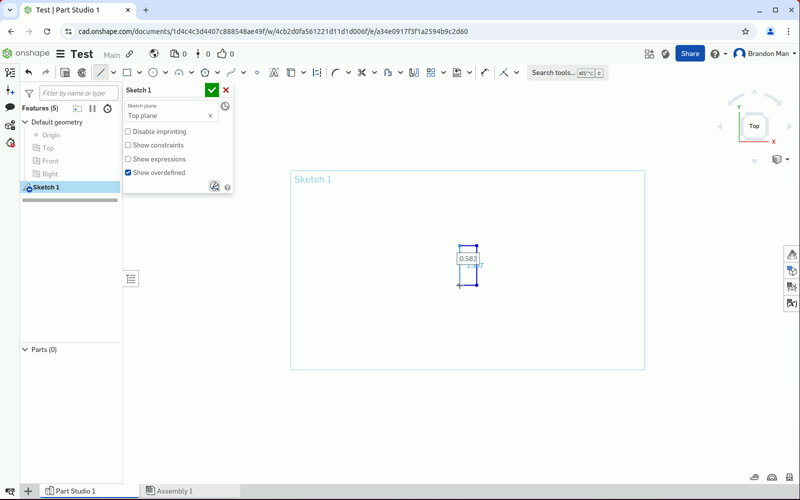
scroll(6)
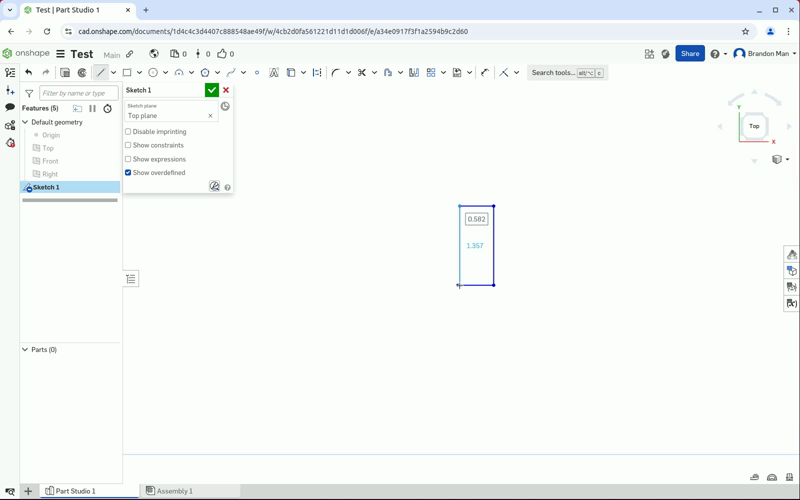
key_up(shift)
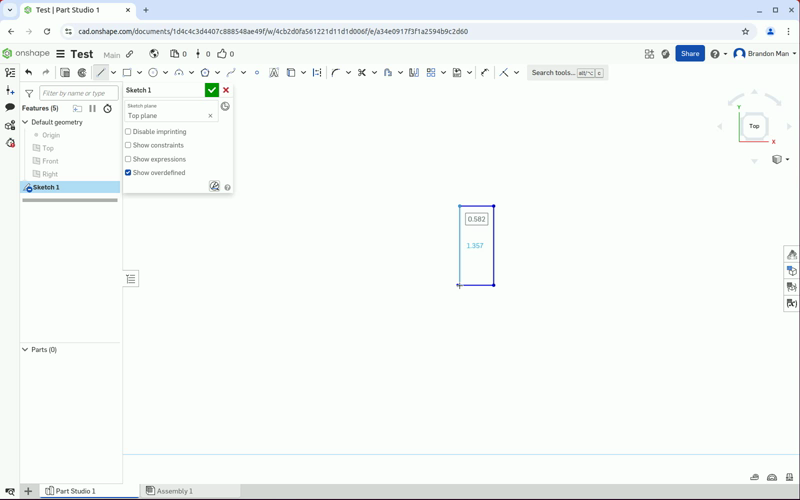
click(459, 285)
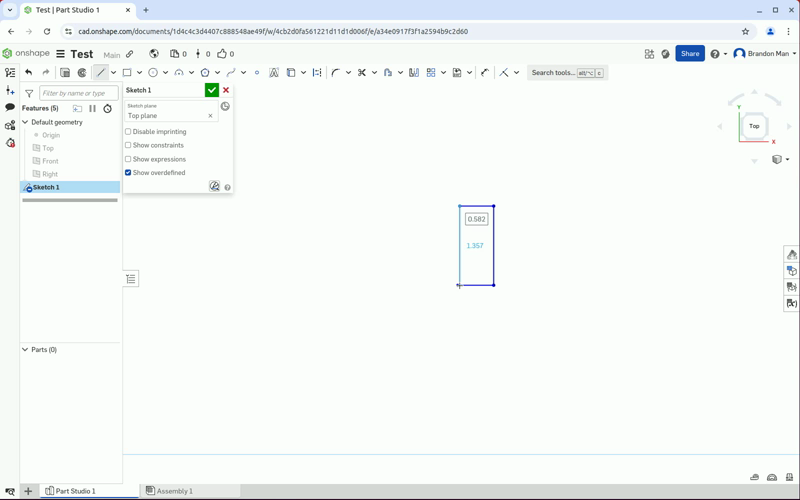
scroll(-6)
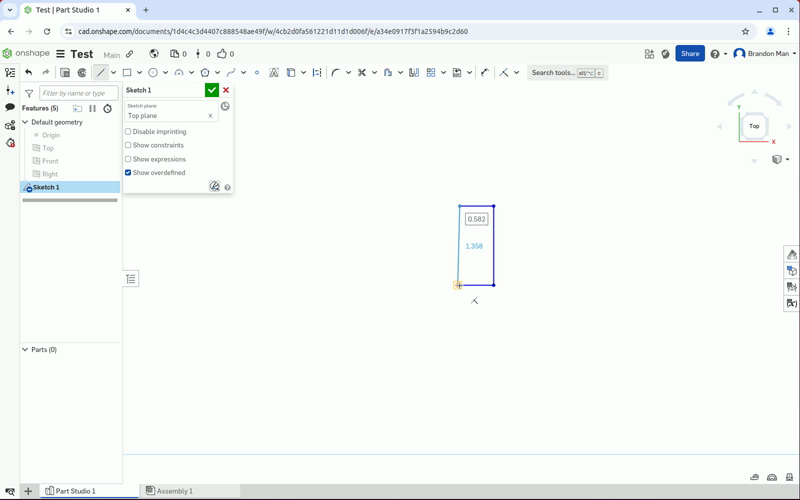
scroll(-6)
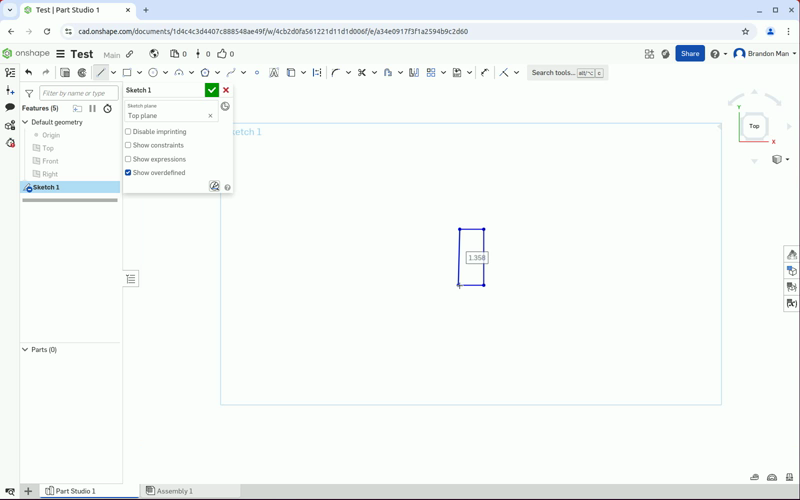
scroll(-6)
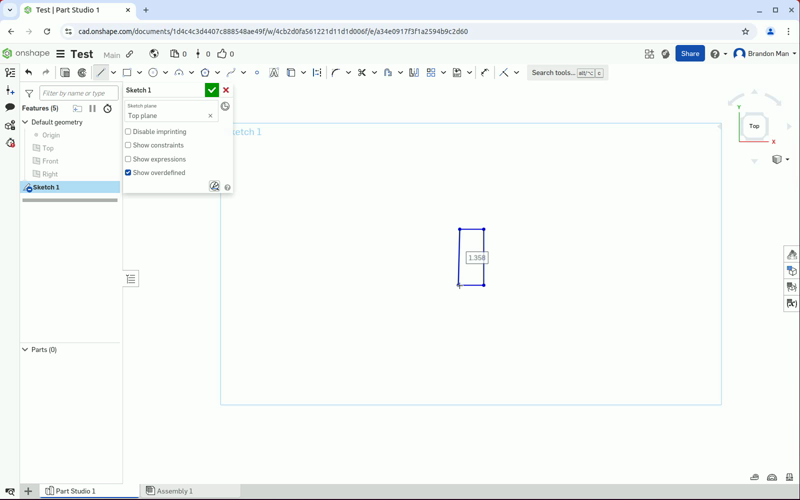
scroll(-6)
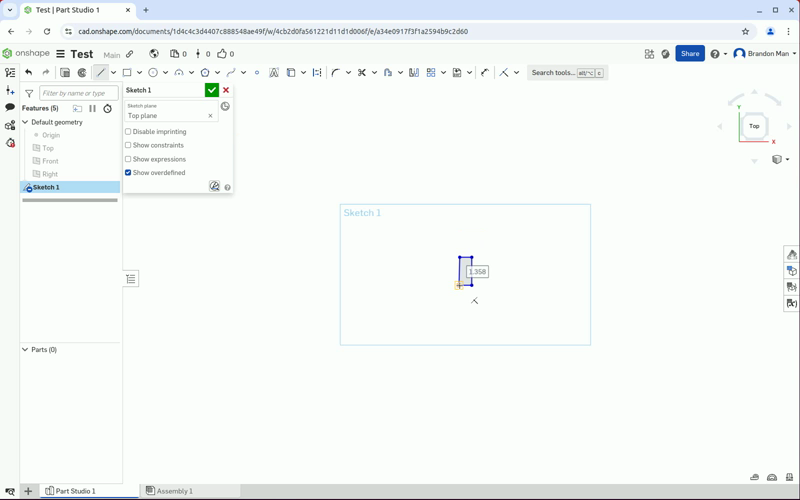
scroll(-6)
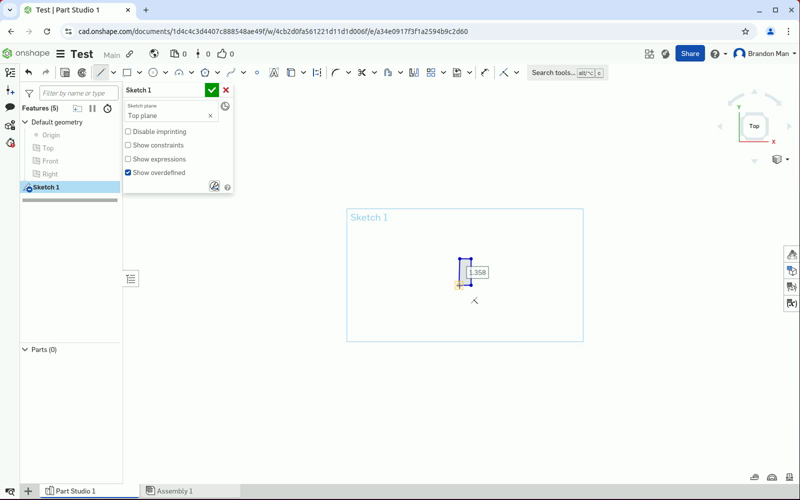
scroll(-6)
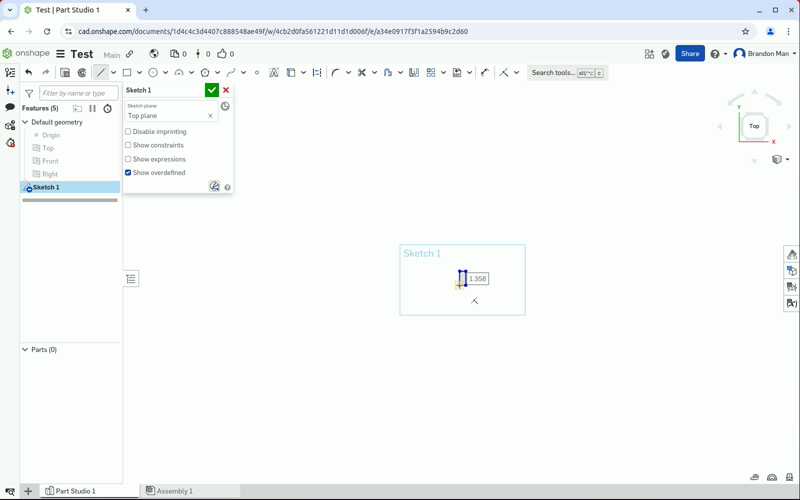
scroll(-6)
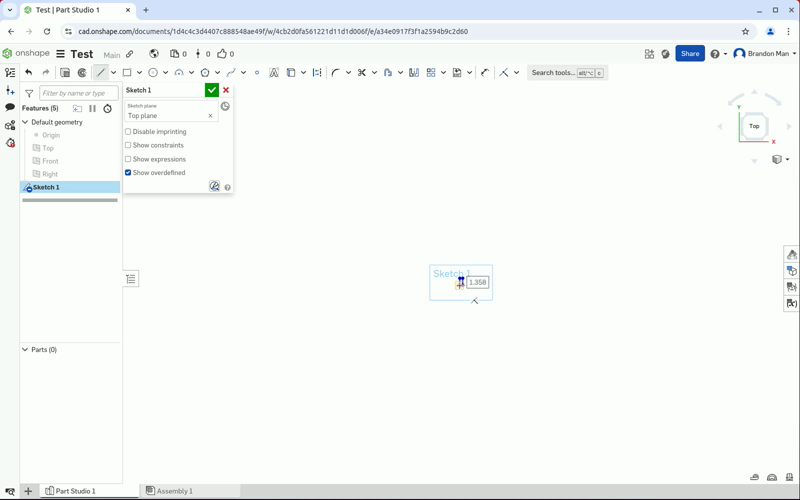
key(esc)
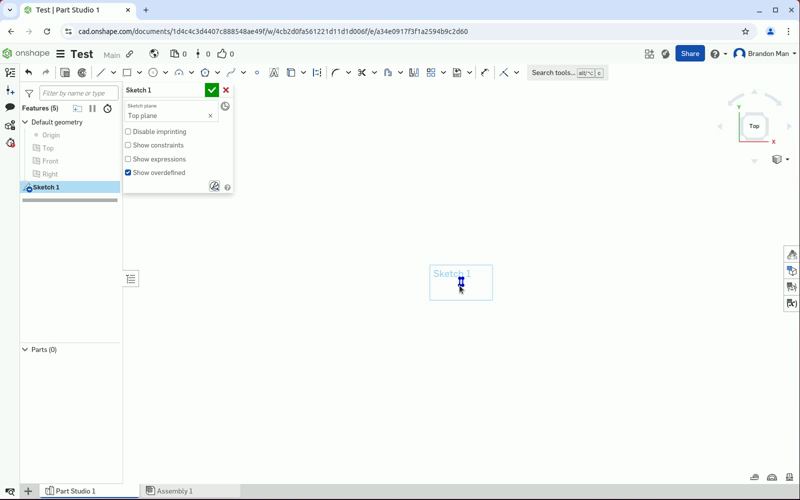
mouse_move(462, 282)
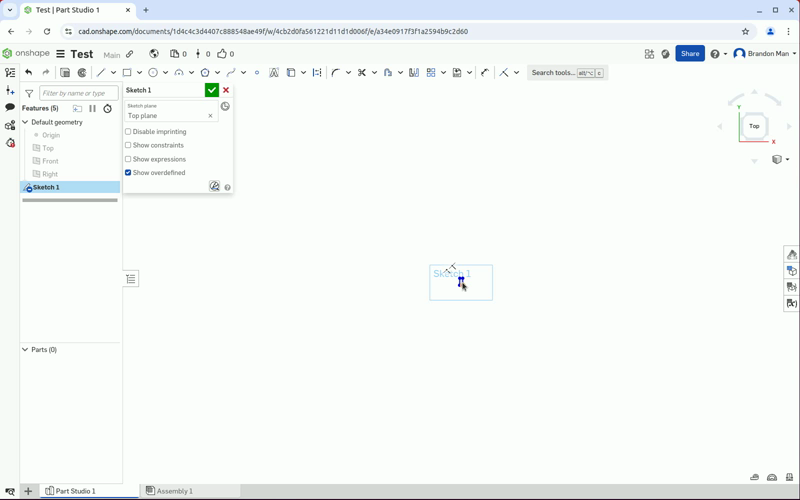
scroll(6)
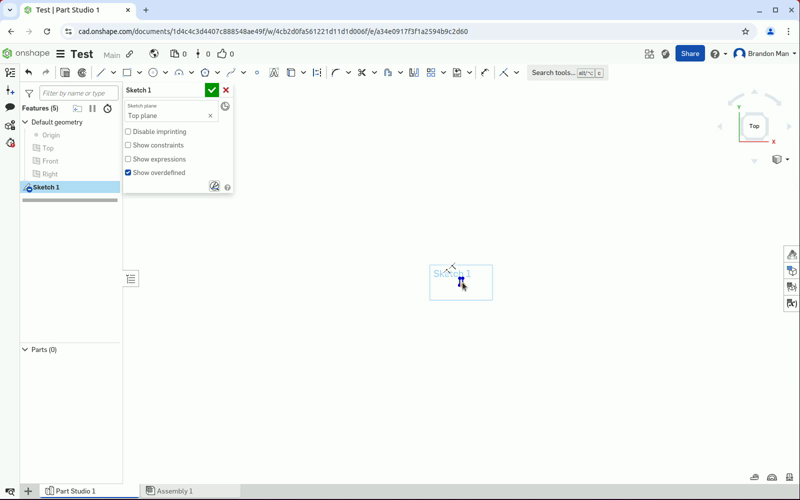
scroll(6)
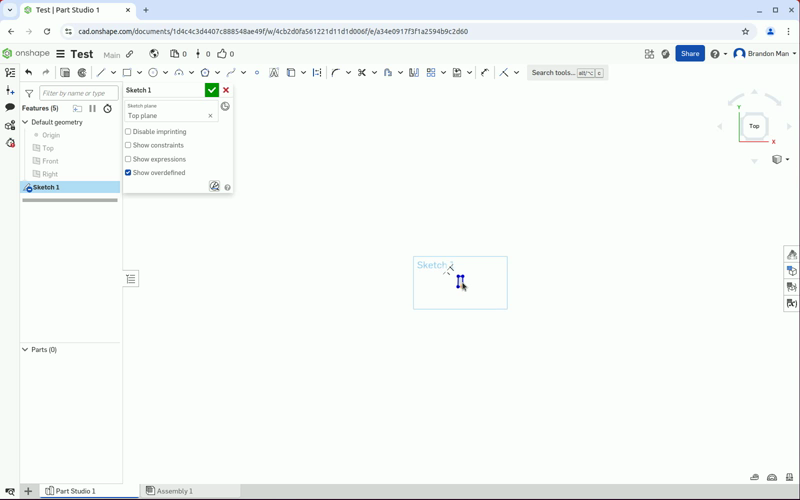
scroll(6)
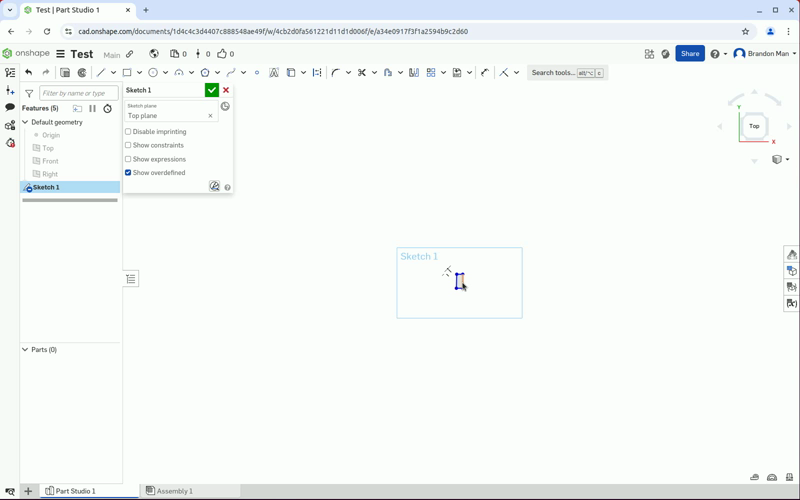
scroll(6)
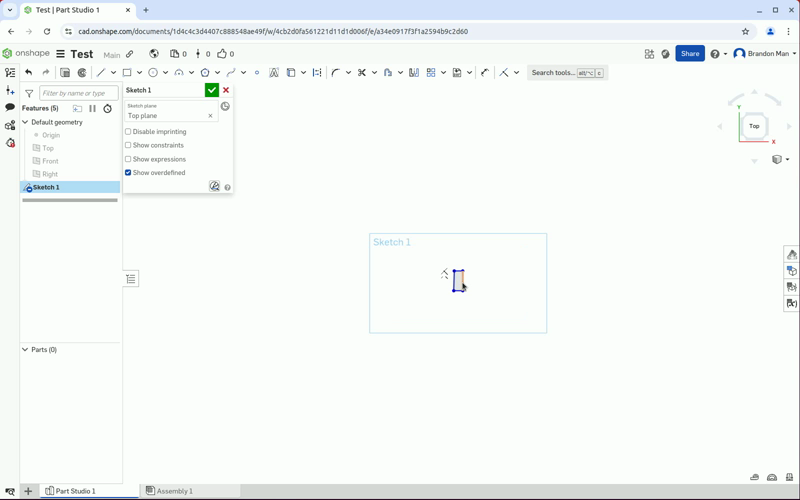
scroll(6)
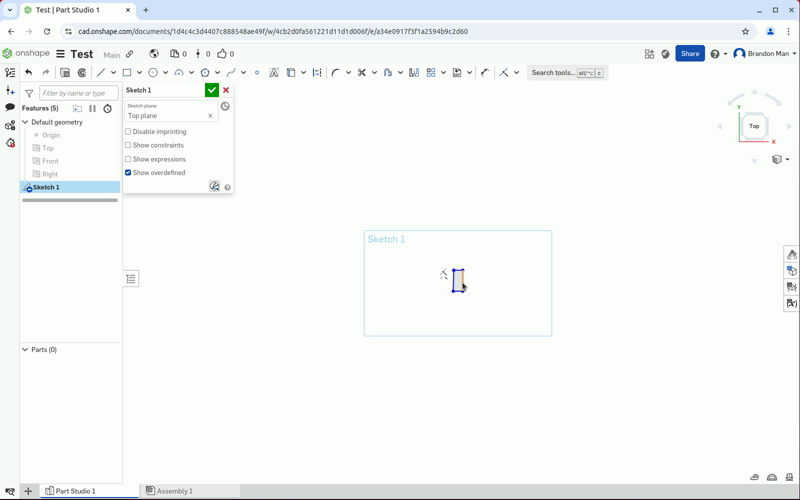
scroll(6)
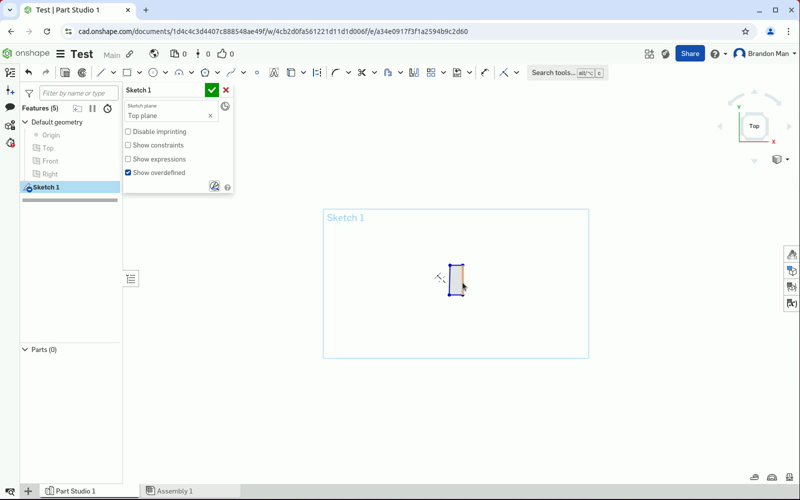
scroll(6)
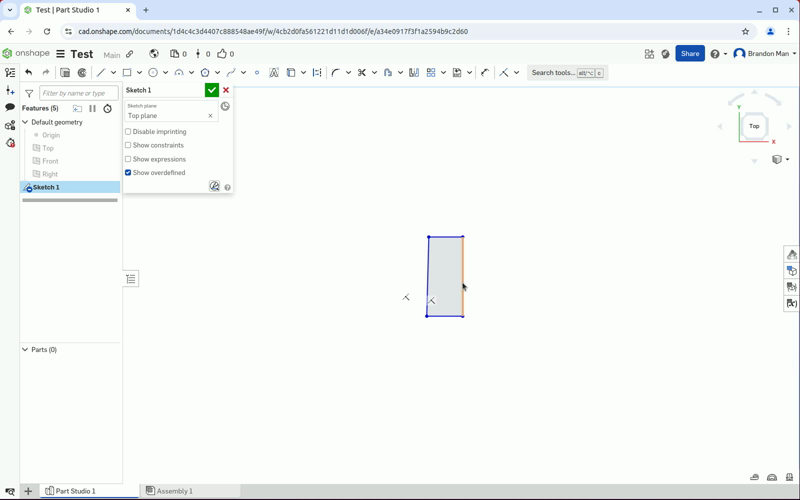
click(462, 282)
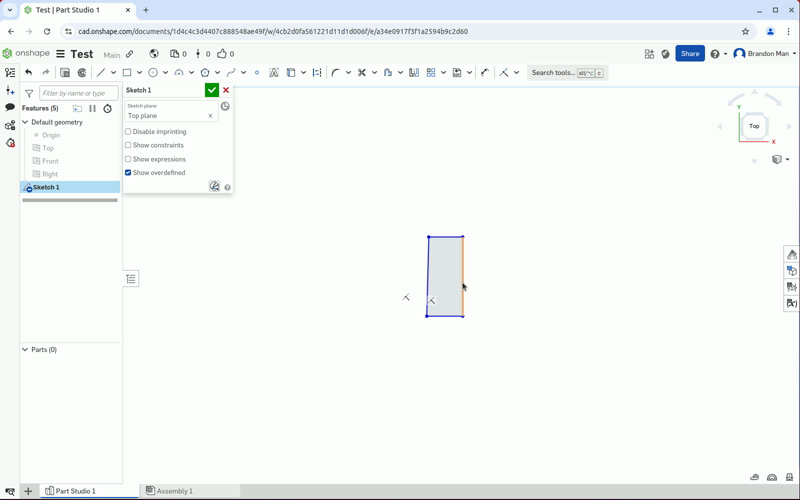
scroll(-6)
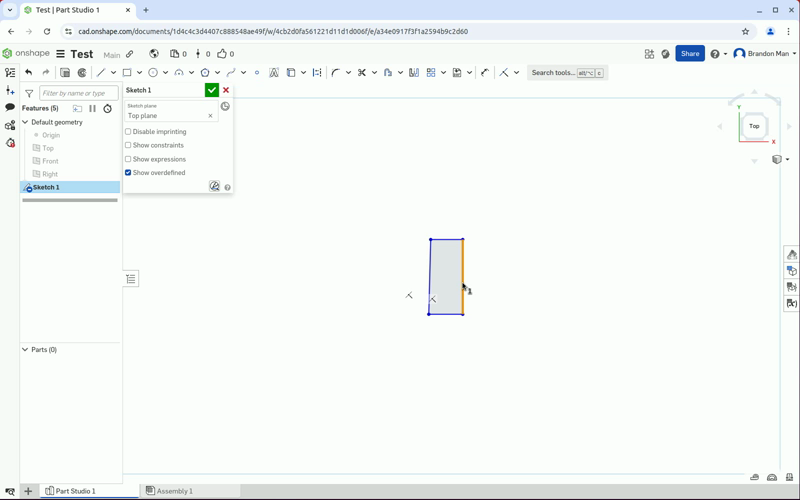
scroll(-6)
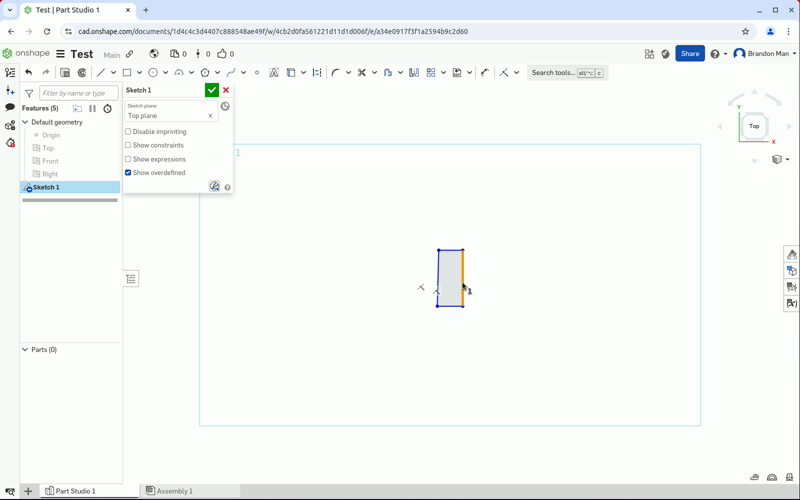
scroll(-6)
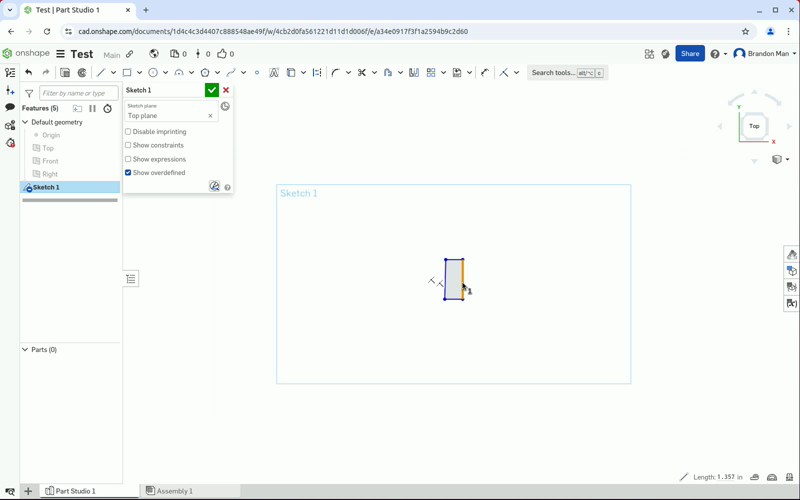
scroll(-6)
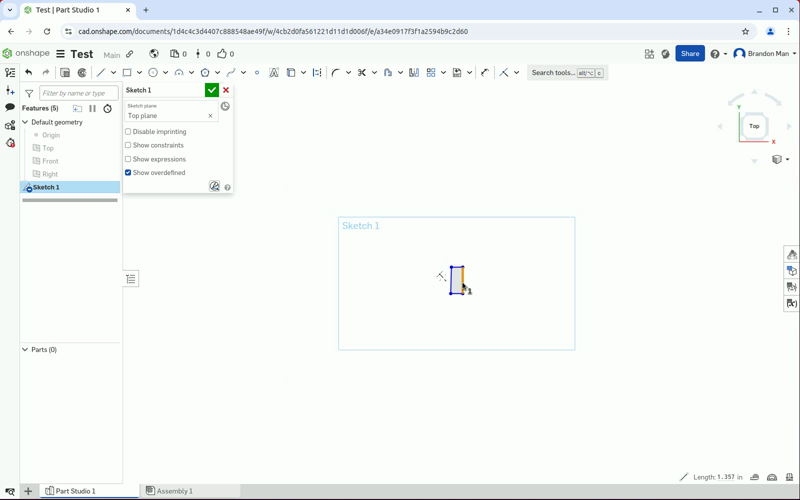
scroll(-6)
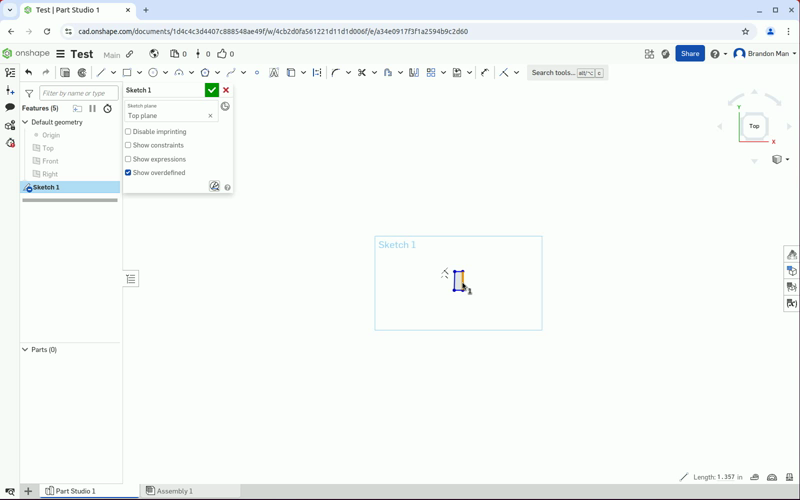
scroll(-6)
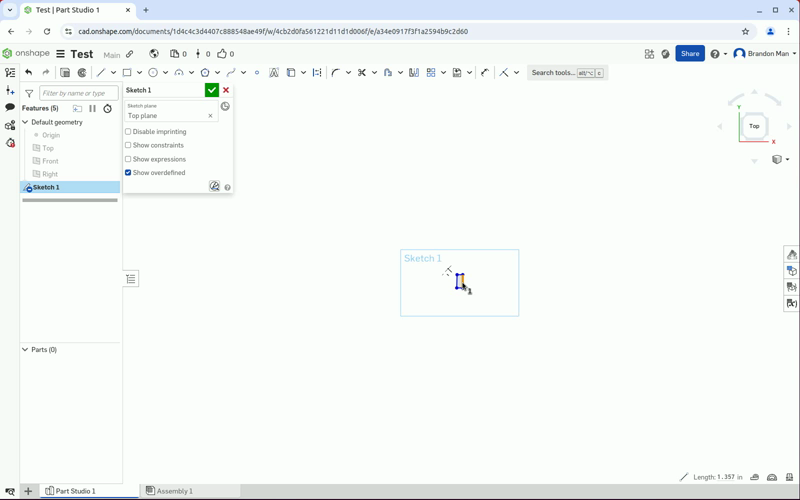
scroll(-6)
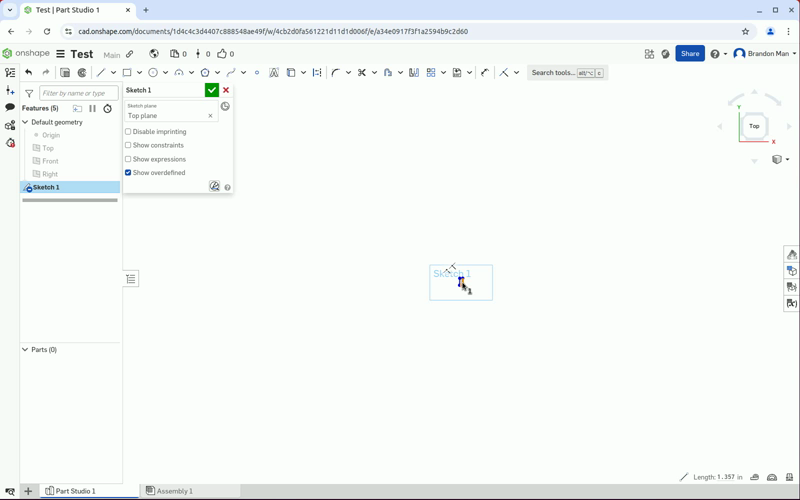
mouse_move(73, 352)
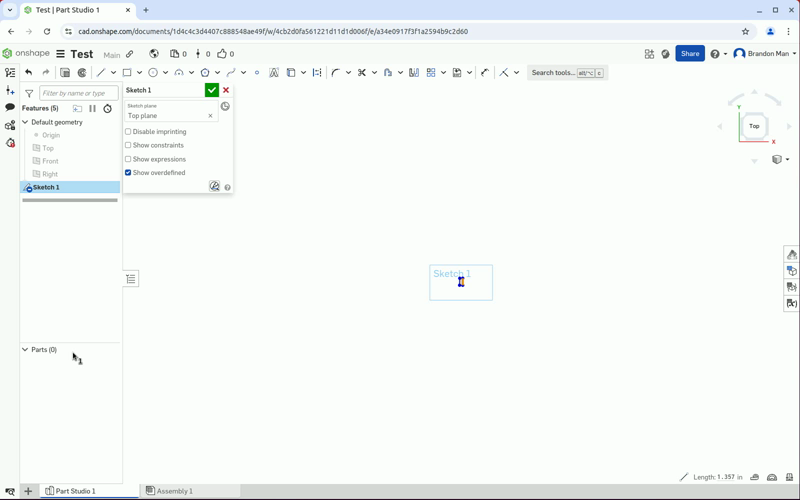
key(shift+y)
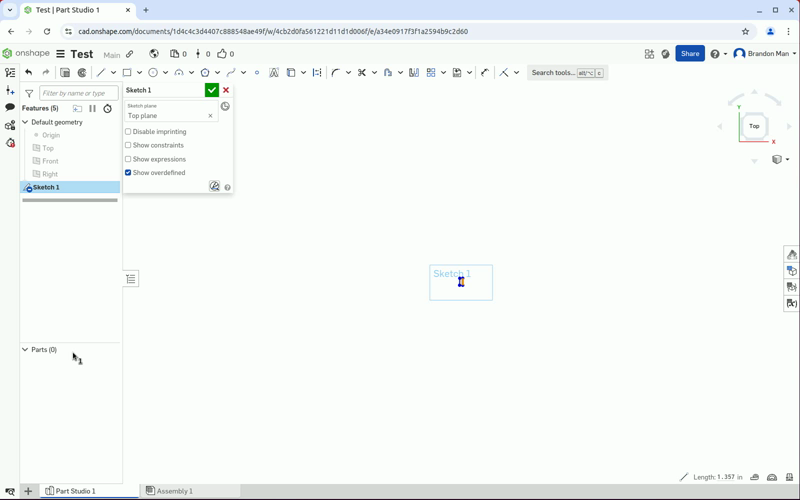
key(shift+e)
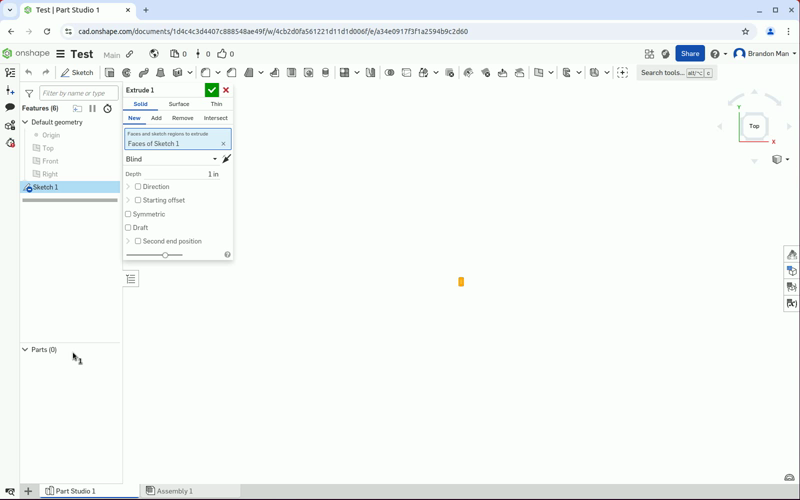
mouse_move(143, 106)
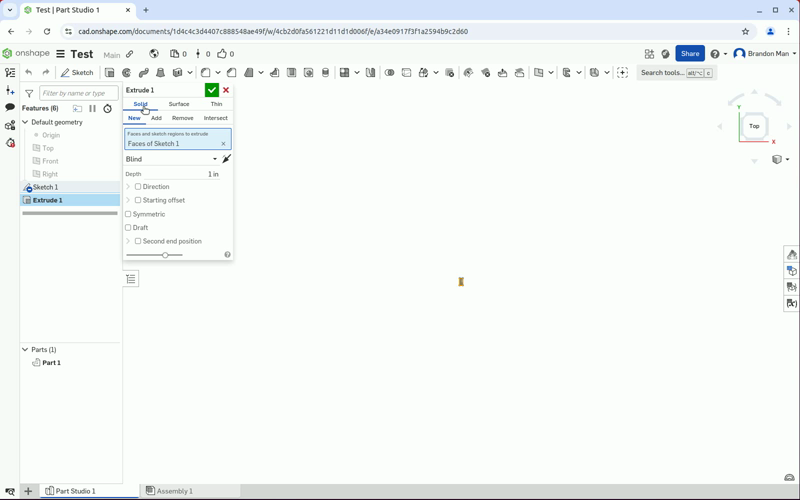
click(143, 106)
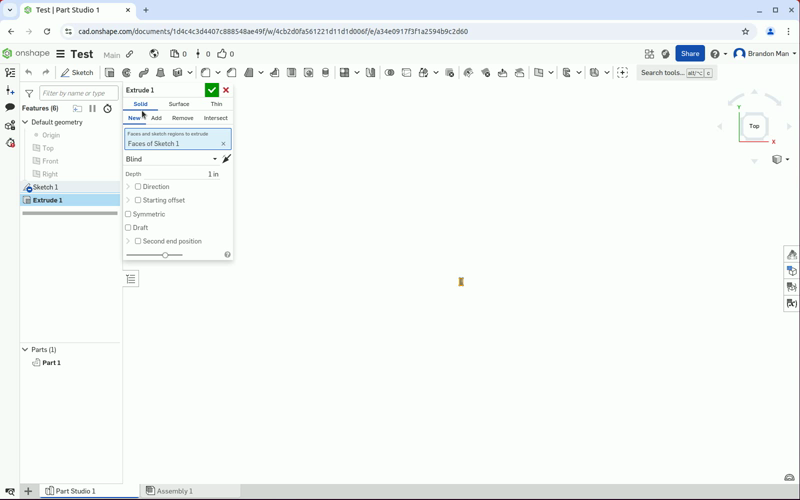
mouse_move(137, 120)
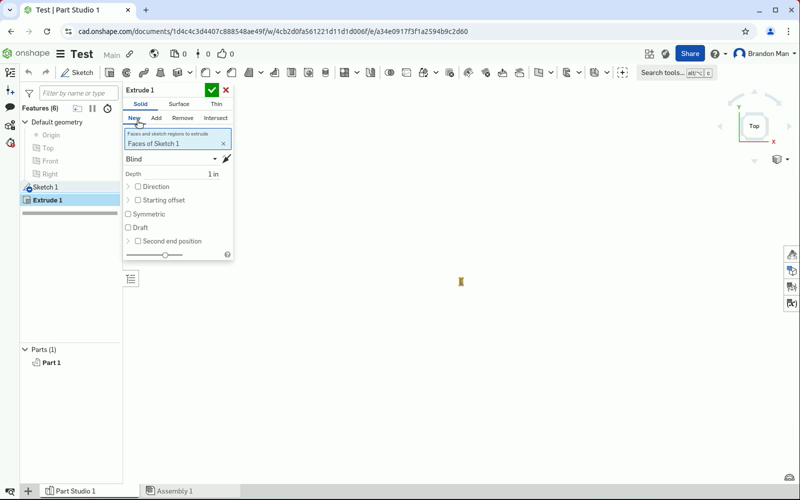
click(137, 120)
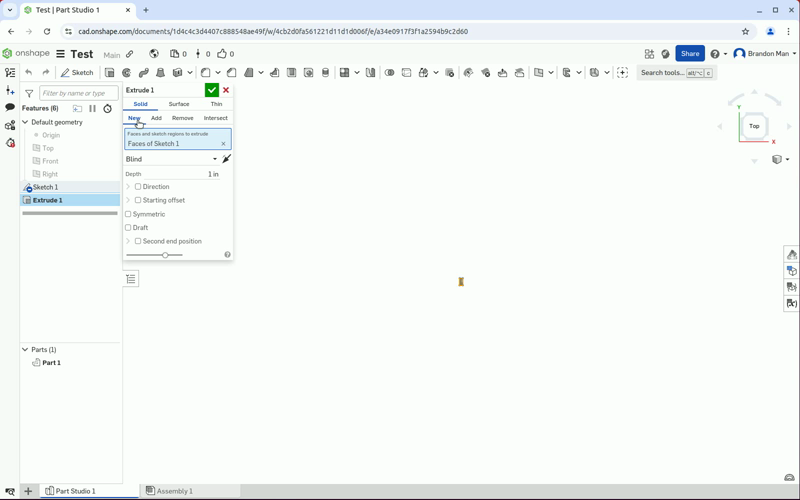
key(tab, 4)
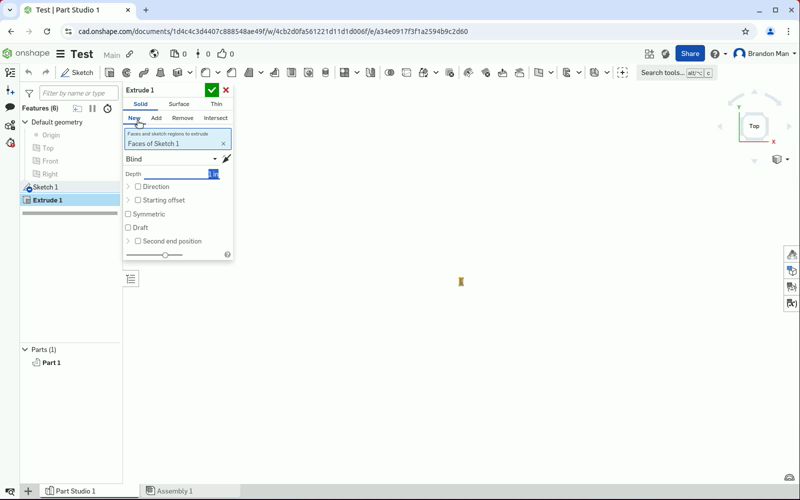
text(23.108)
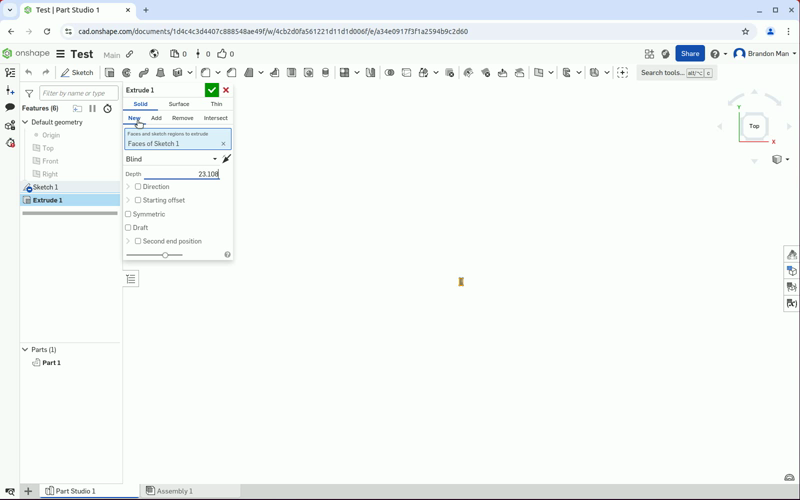
key(enter)
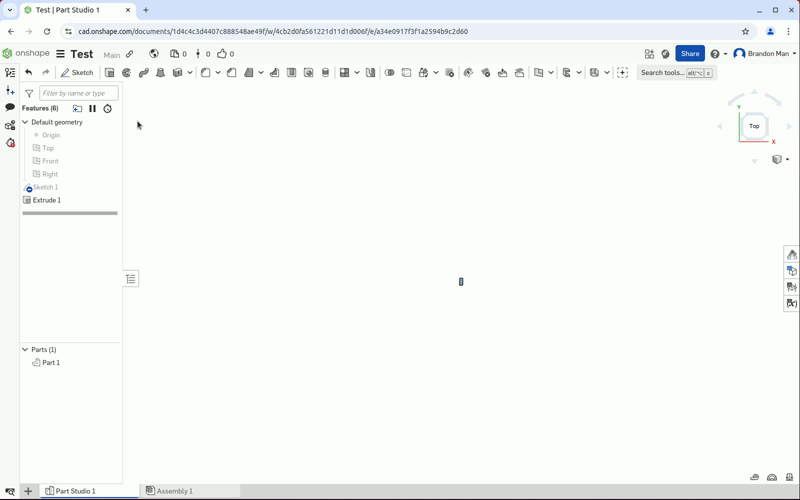
key(shift+h)
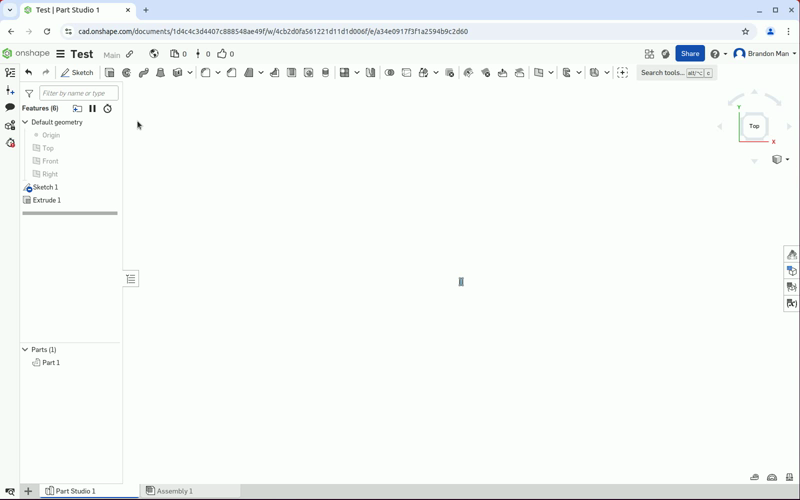
key(shift+h)
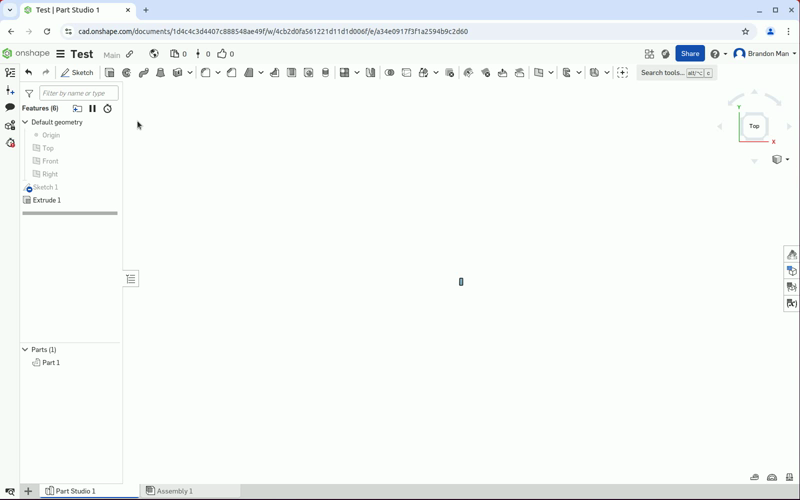
mouse_move(73, 189)
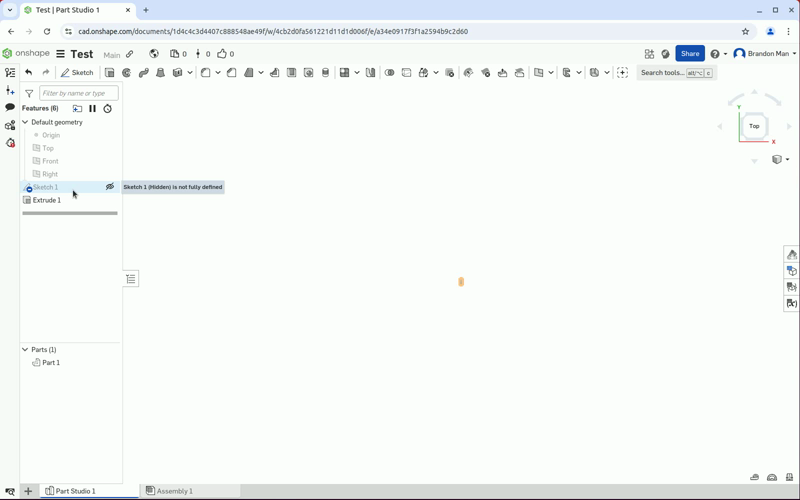
click(73, 189)
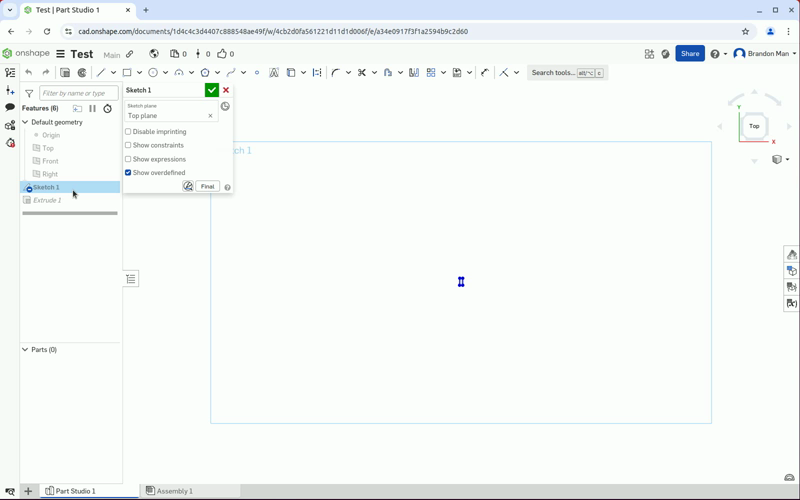
mouse_move(229, 92)
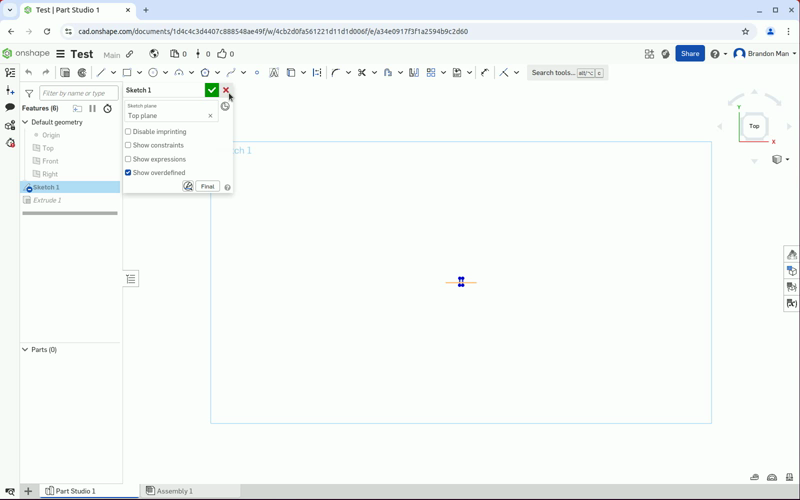
click(229, 92)
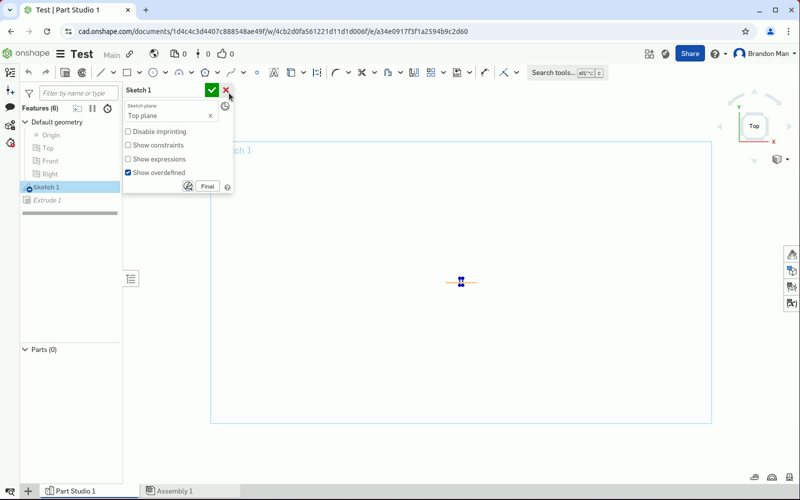
key(shift+s)
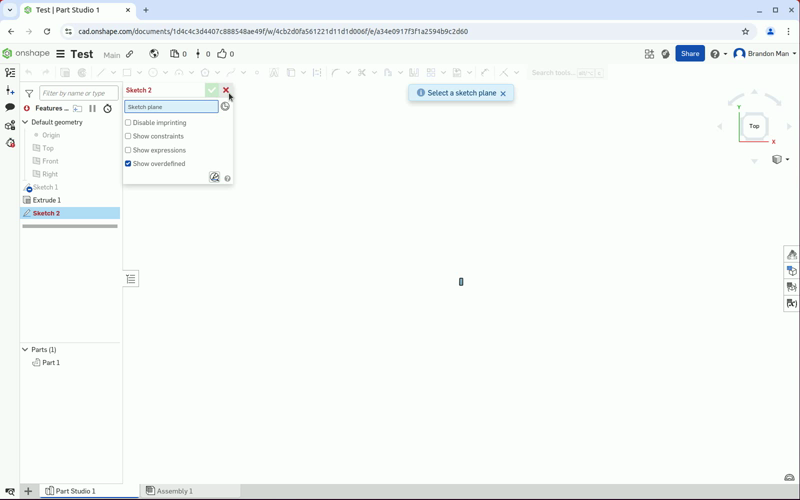
mouse_move(73, 150)
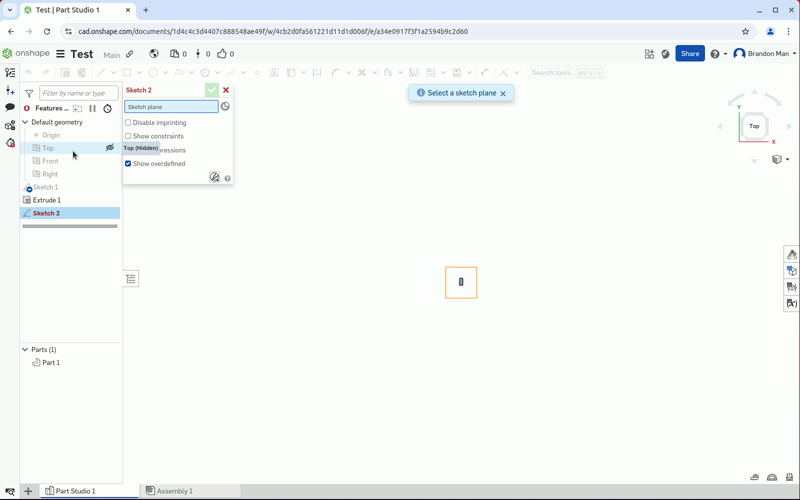
click(73, 150)
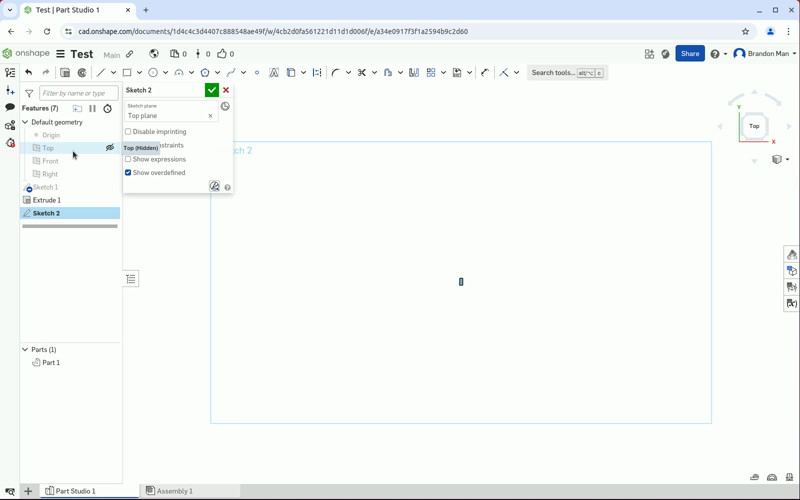
mouse_move(73, 352)
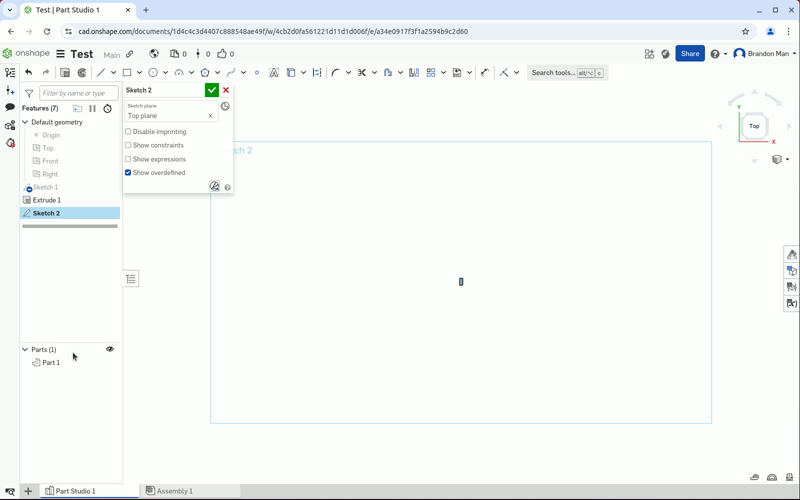
key(y)
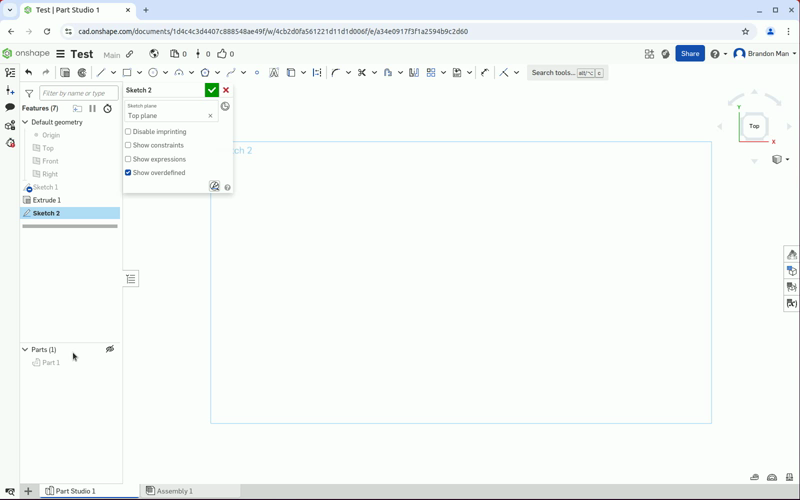
key(l)
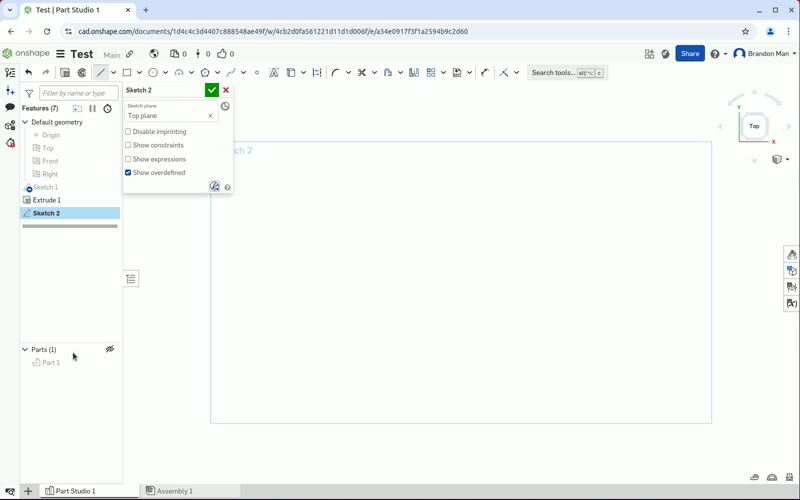
key_down(shift)
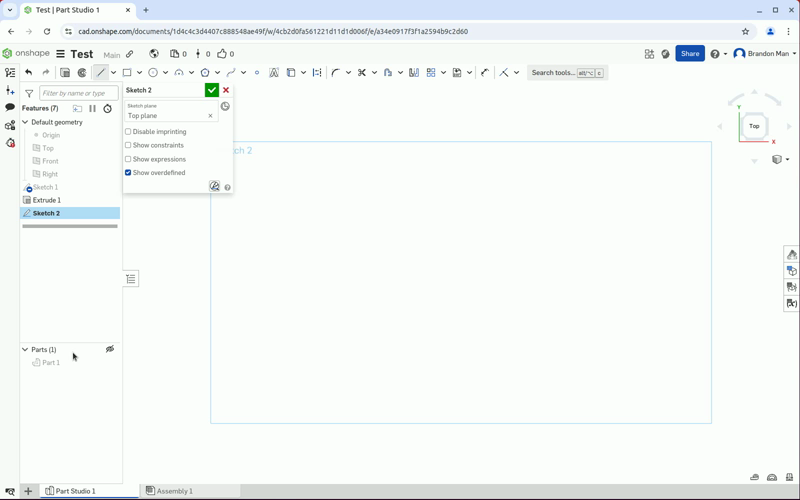
mouse_move(458, 285)
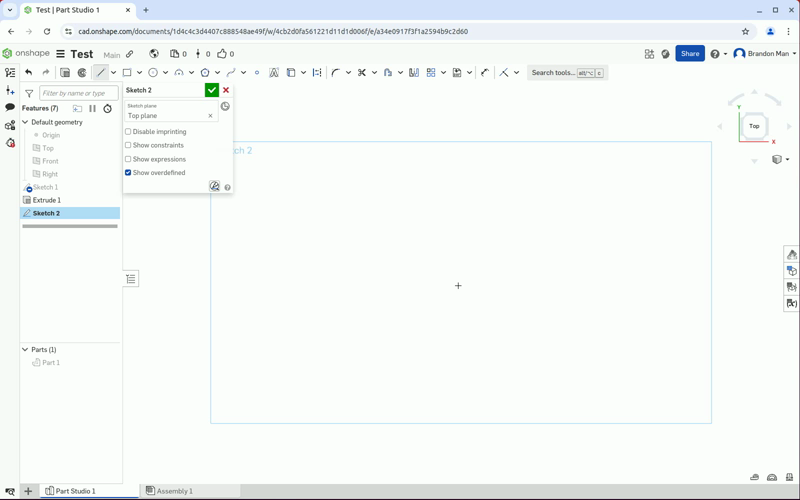
click(458, 285)
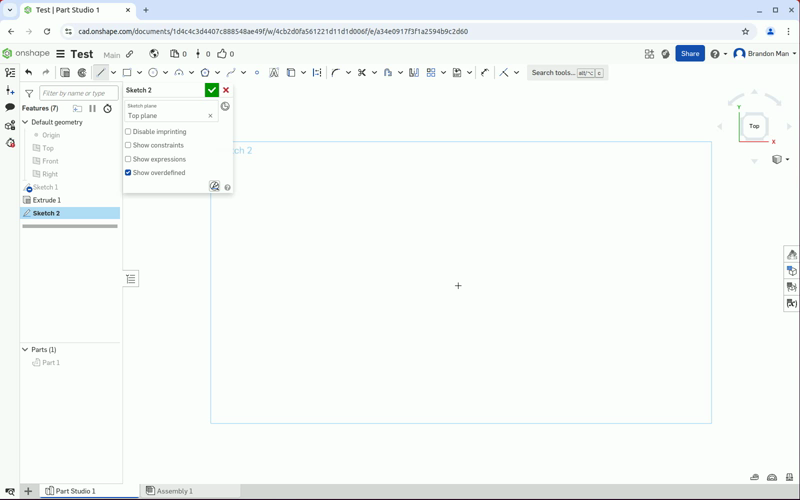
key_up(shift)
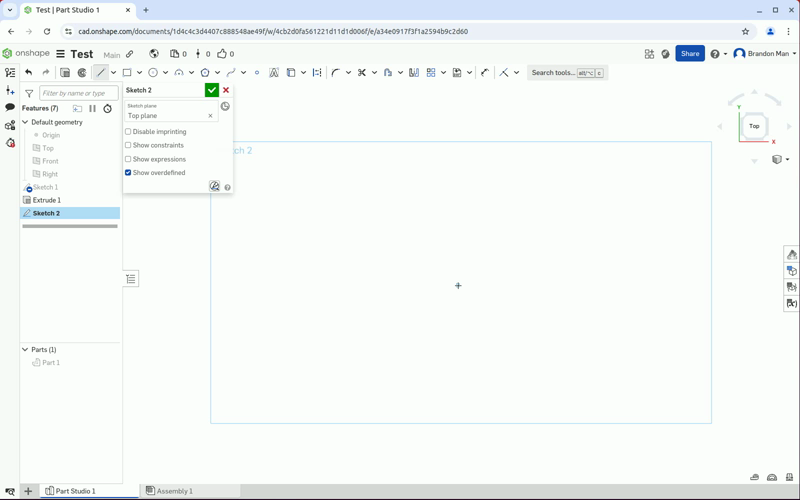
key_down(shift)
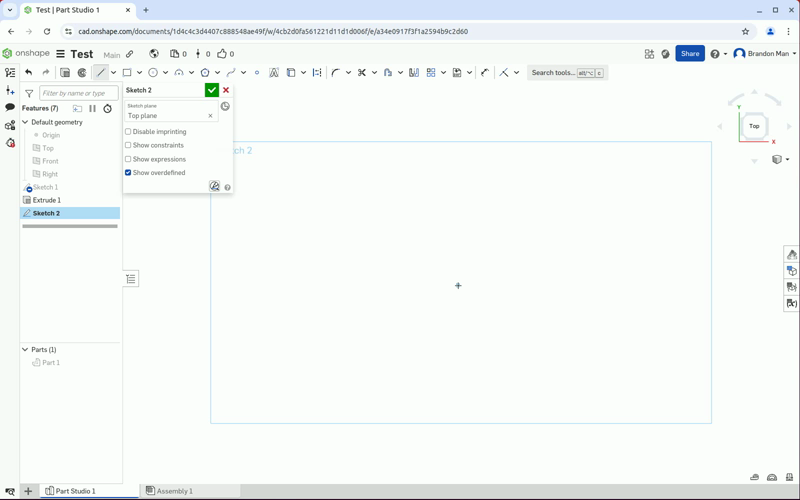
mouse_move(488, 285)
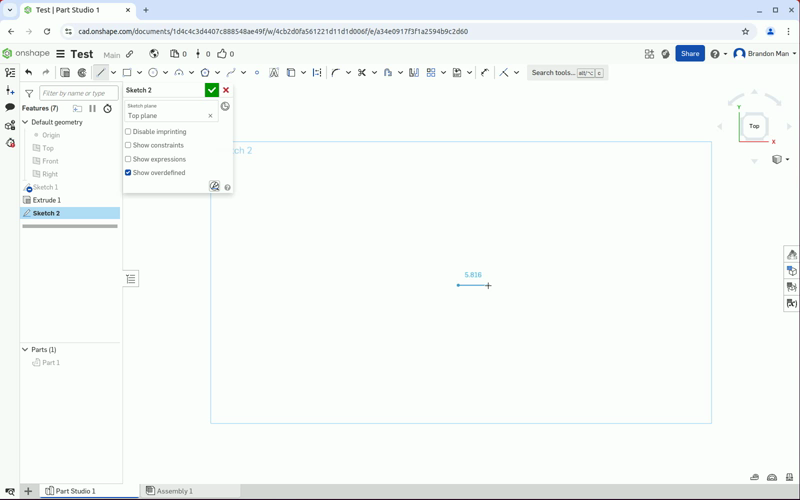
mouse_move(459, 285)
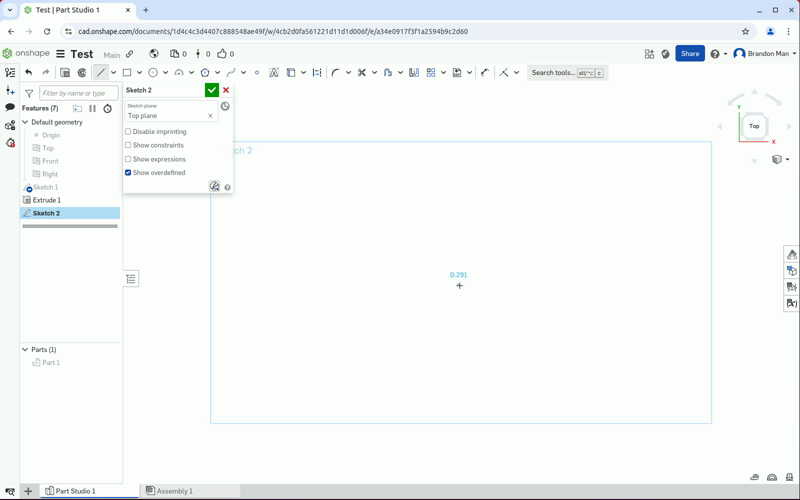
scroll(6)
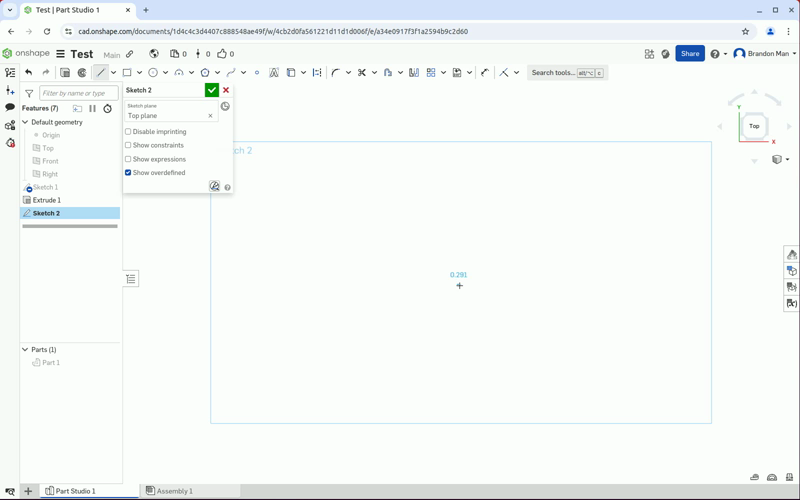
scroll(6)
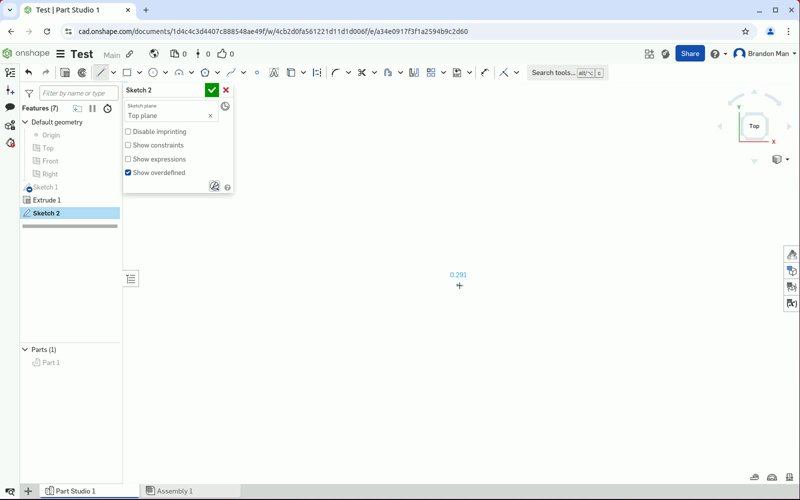
scroll(6)
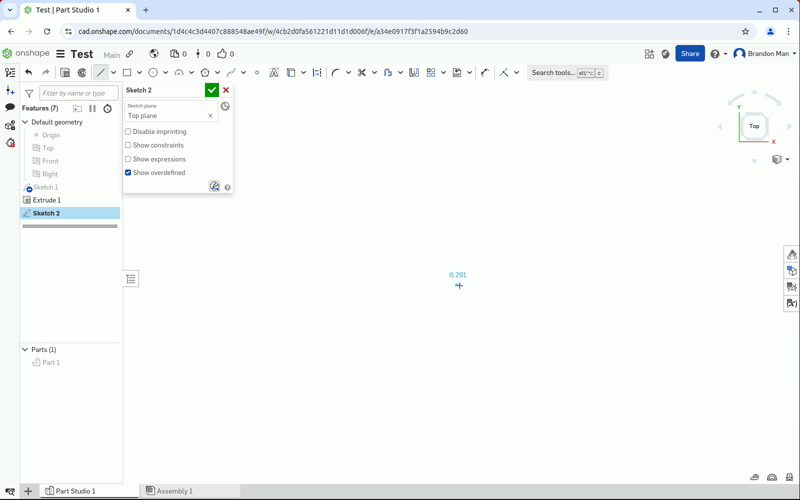
scroll(6)
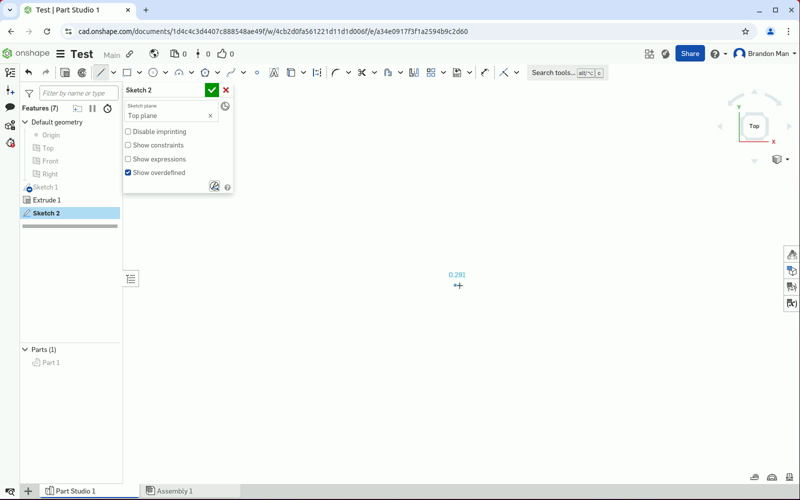
scroll(6)
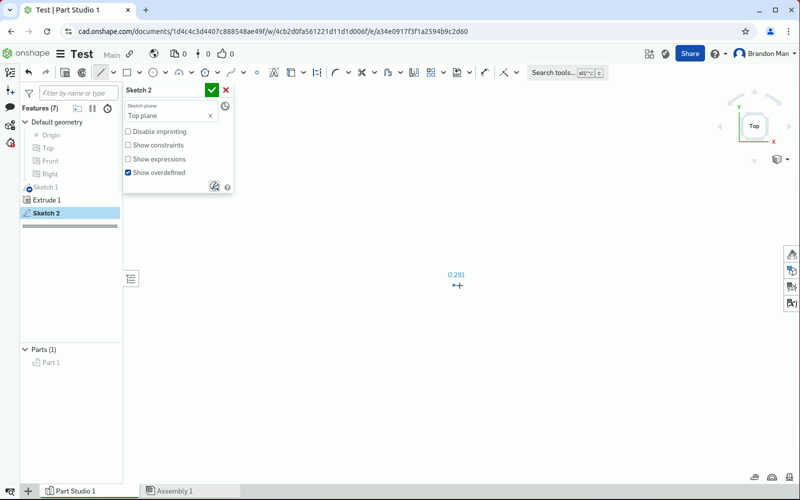
scroll(6)
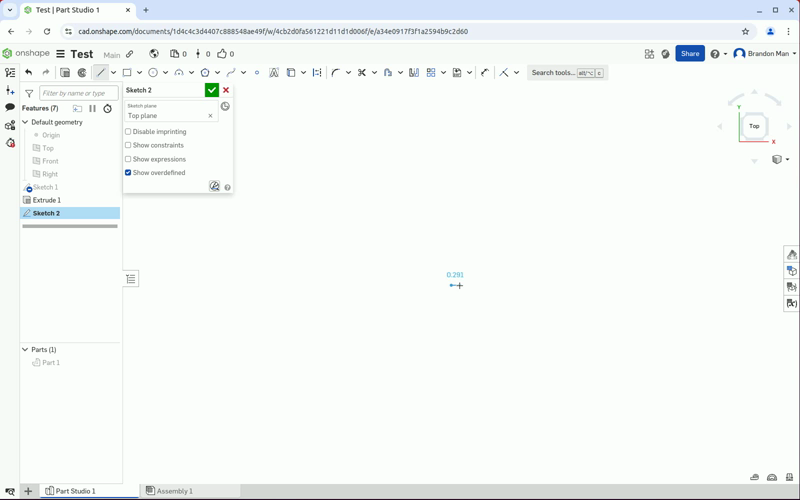
scroll(6)
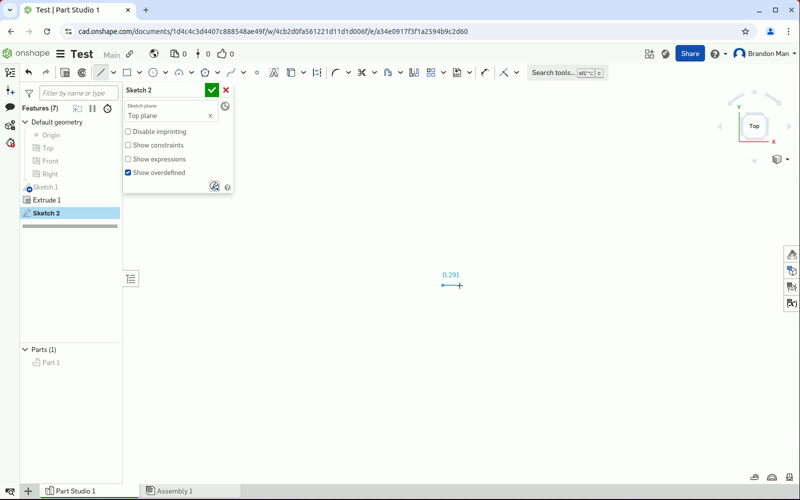
click(459, 285)
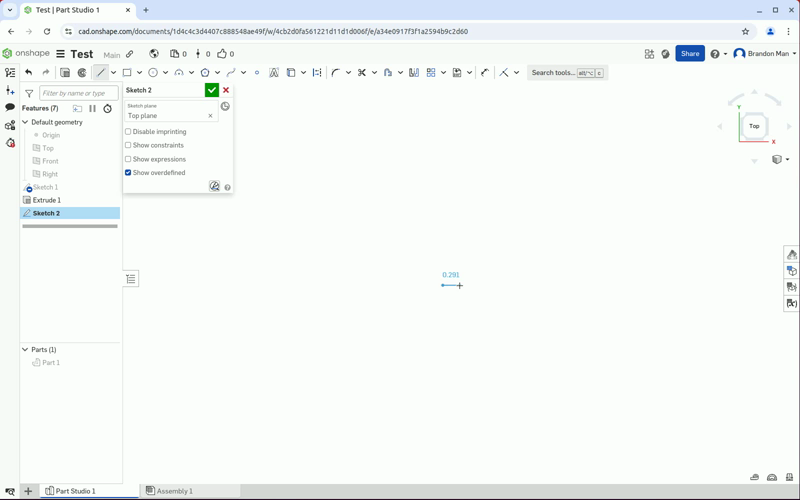
scroll(-6)
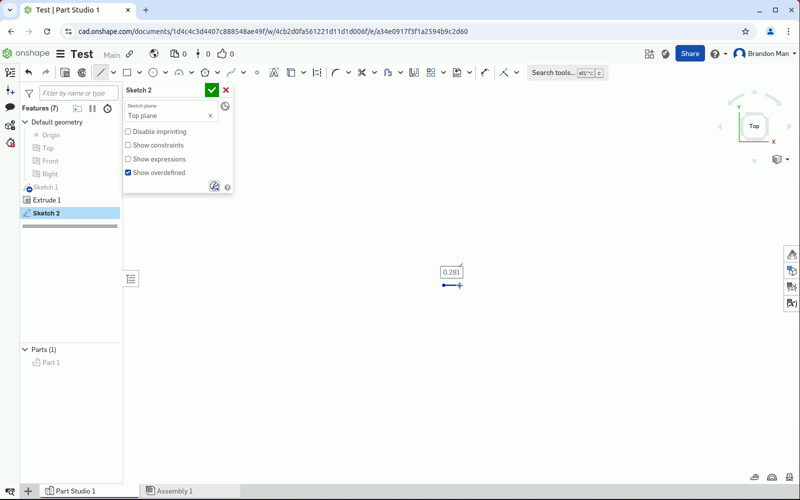
scroll(-6)
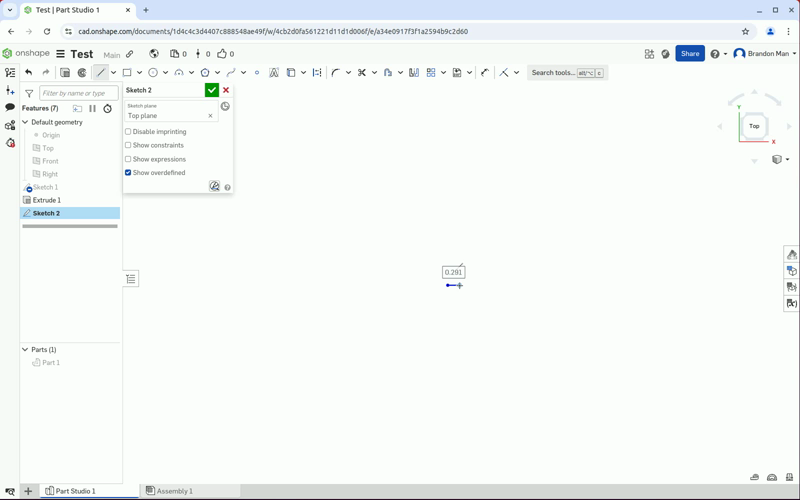
scroll(-6)
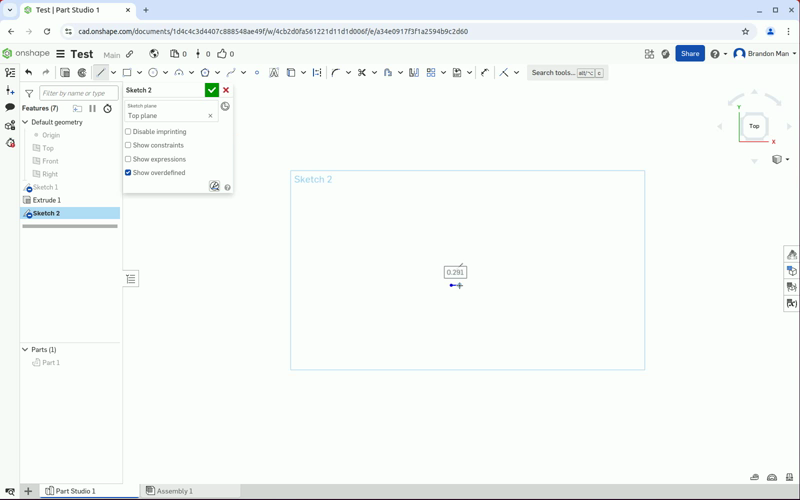
scroll(-6)
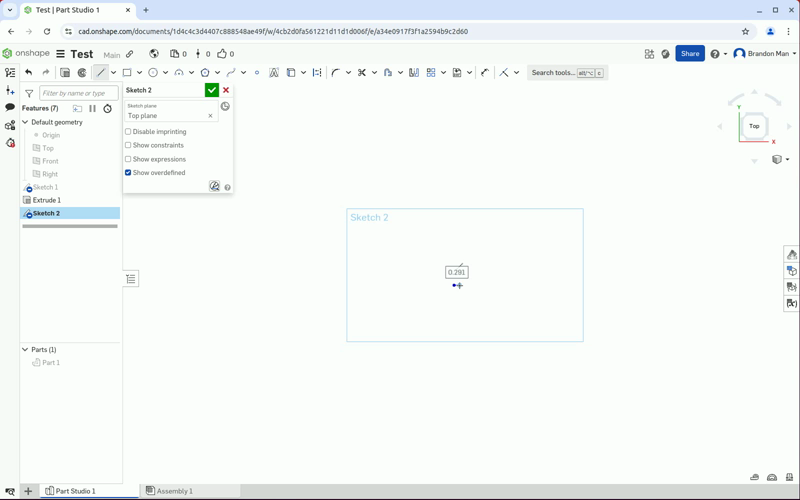
scroll(-6)
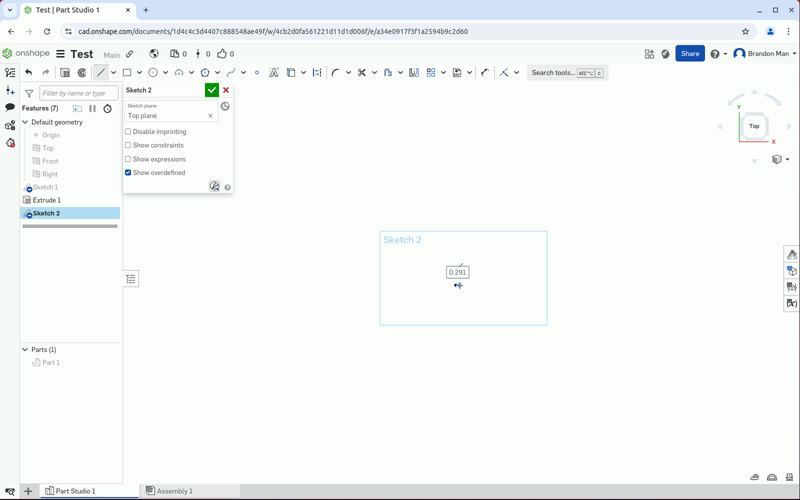
scroll(-6)
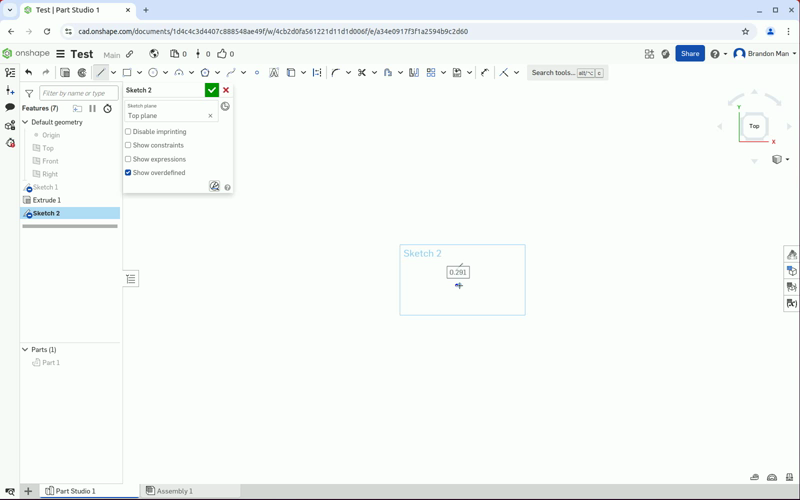
scroll(-6)
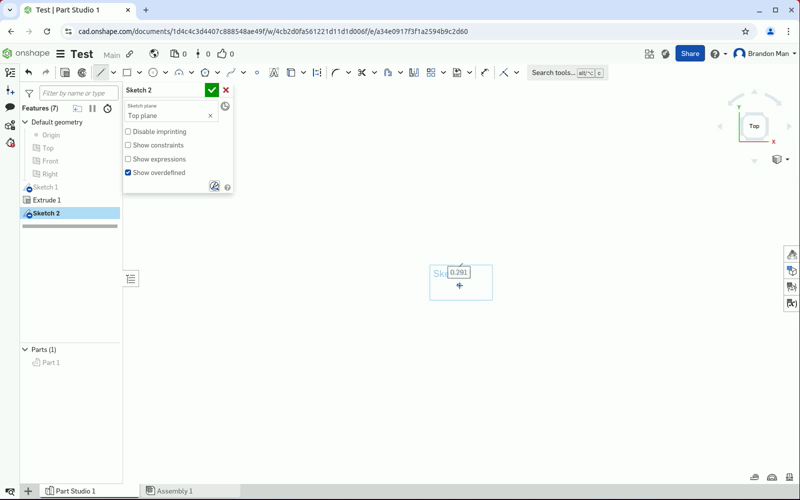
key_up(shift)
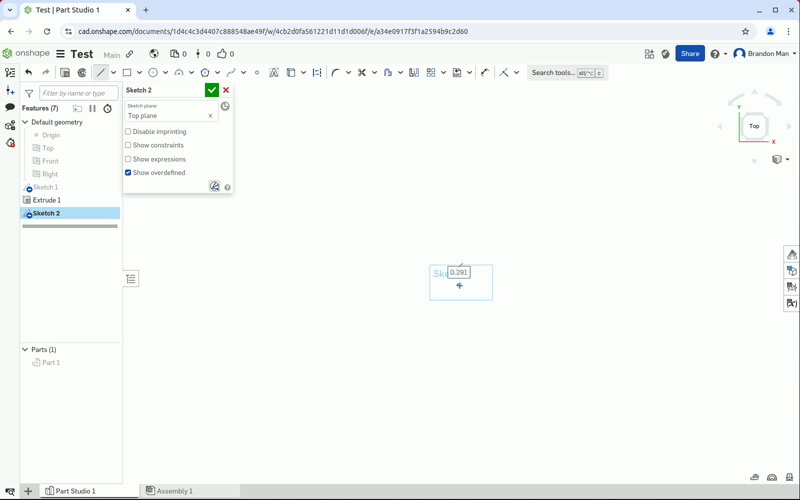
key_down(shift)
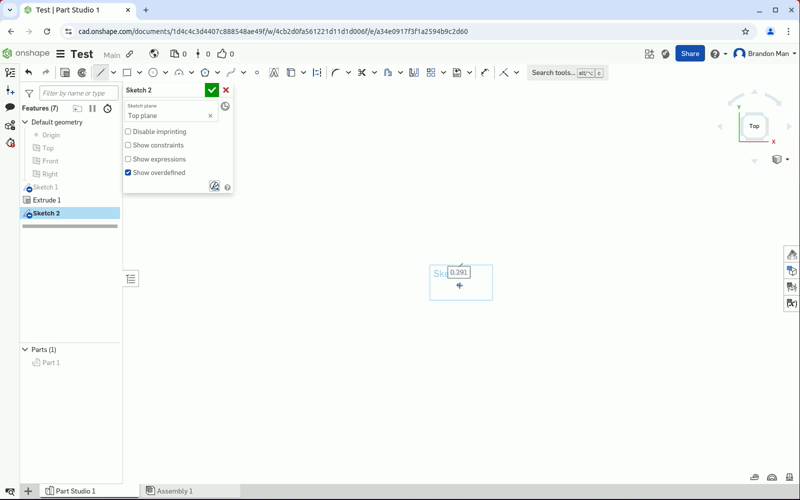
mouse_move(489, 285)
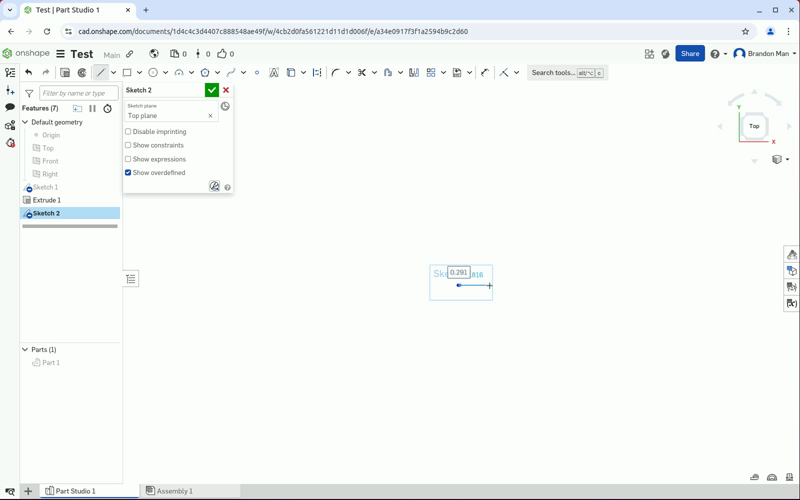
mouse_move(459, 278)
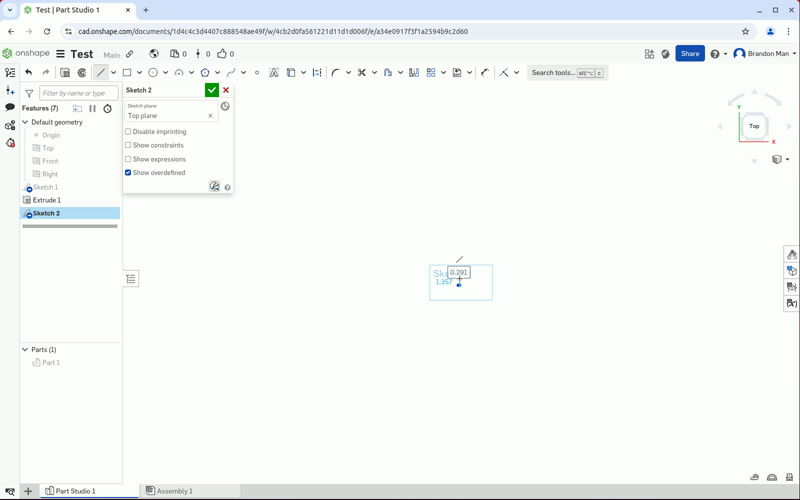
scroll(6)
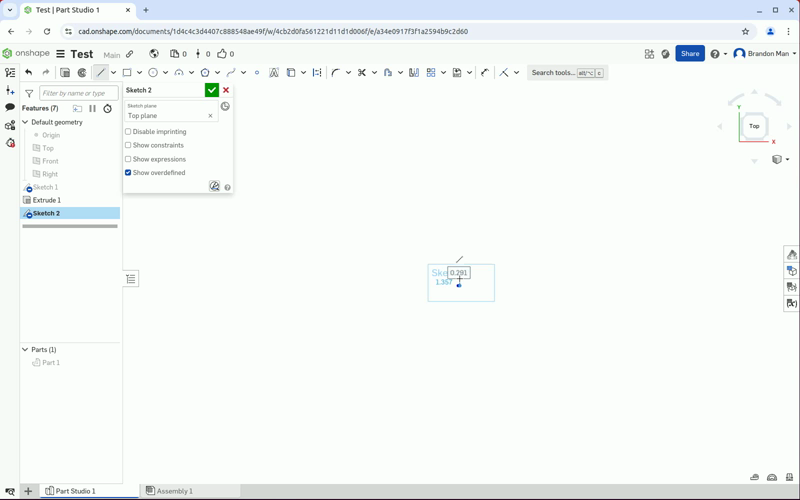
scroll(6)
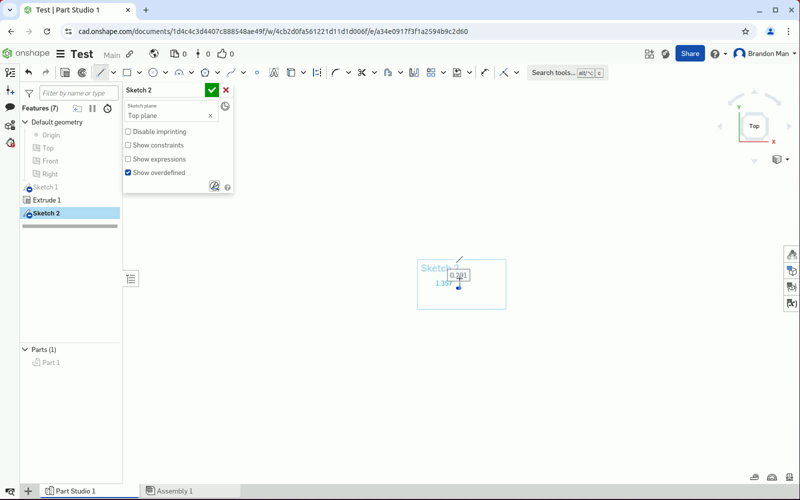
scroll(6)
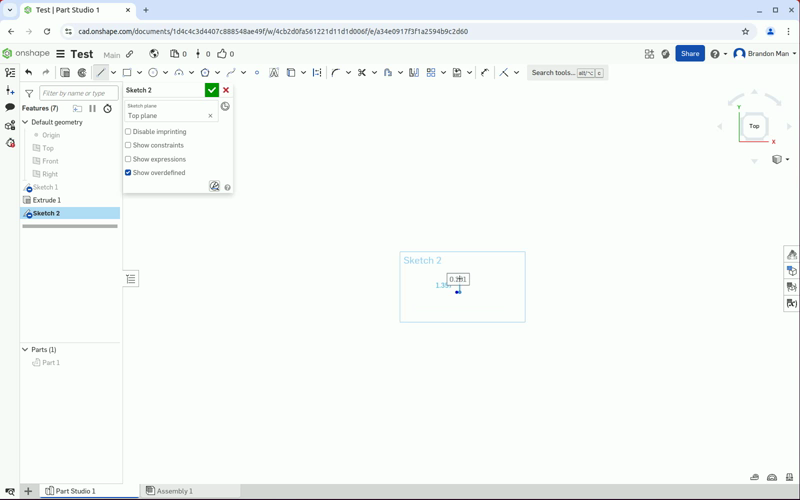
scroll(6)
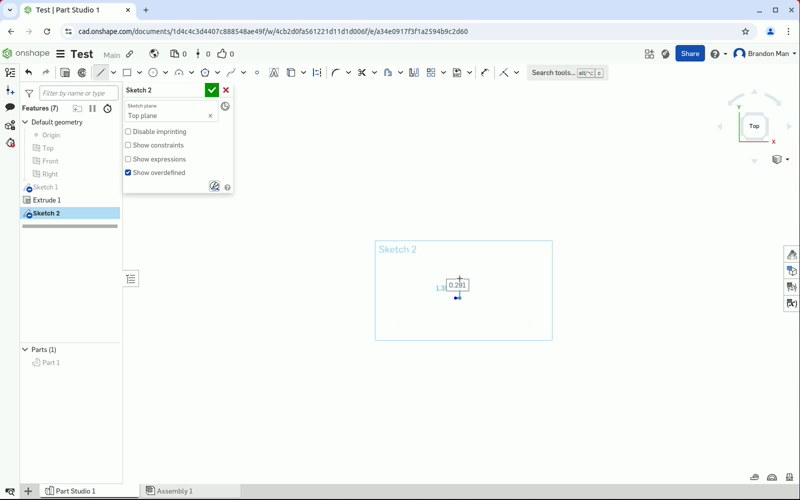
scroll(6)
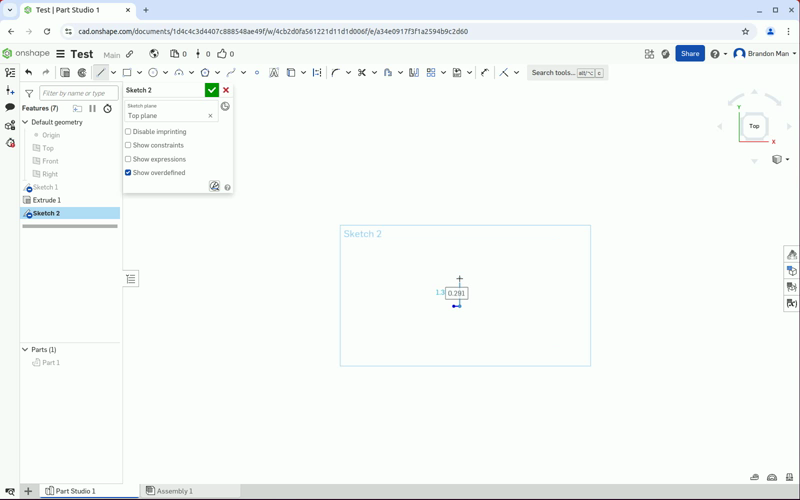
scroll(6)
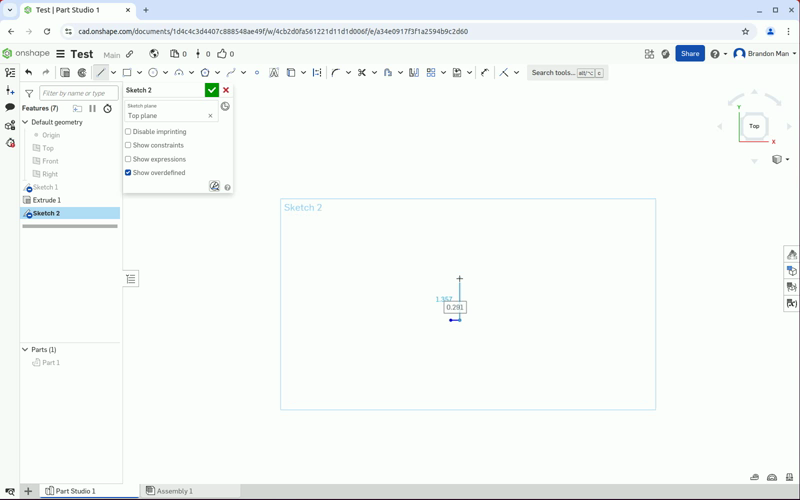
scroll(6)
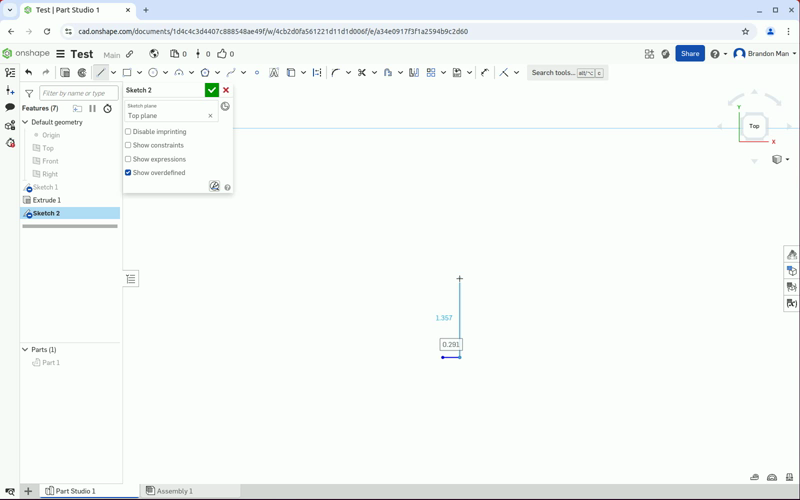
click(459, 278)
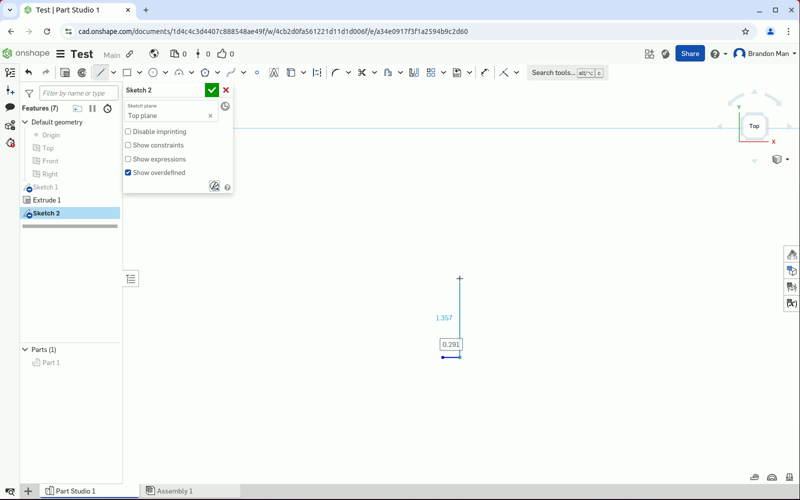
scroll(-6)
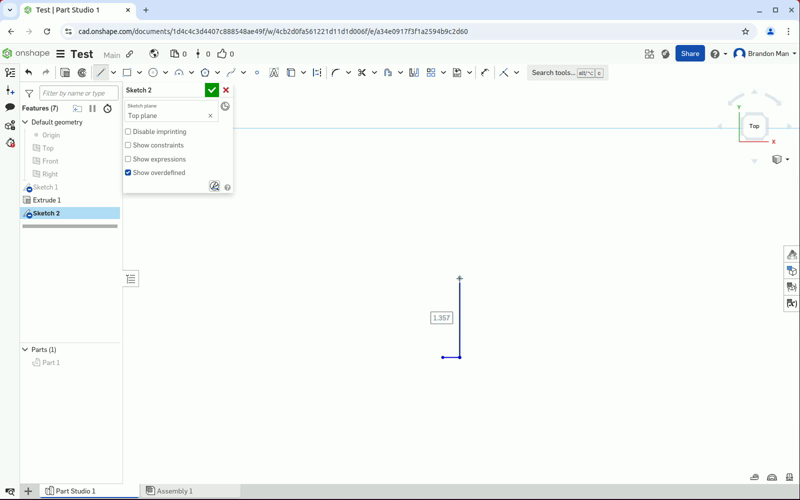
scroll(-6)
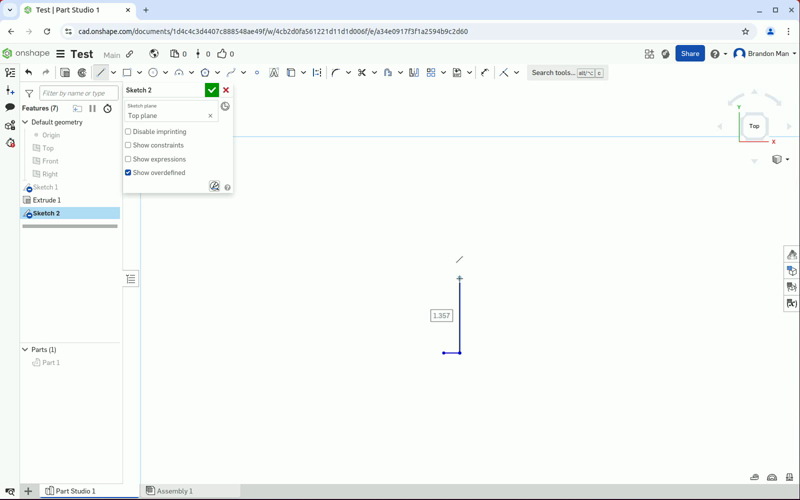
scroll(-6)
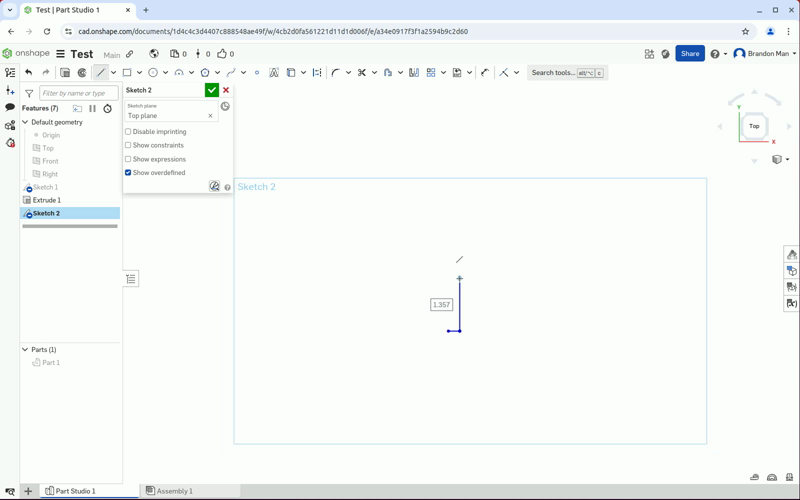
scroll(-6)
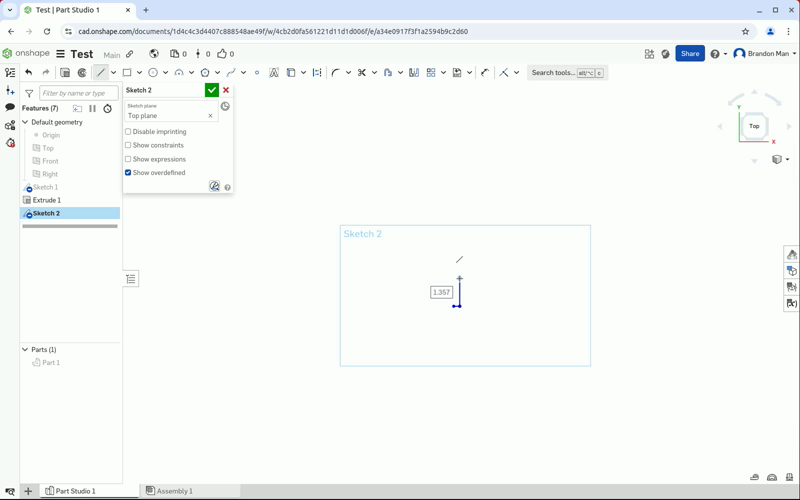
scroll(-6)
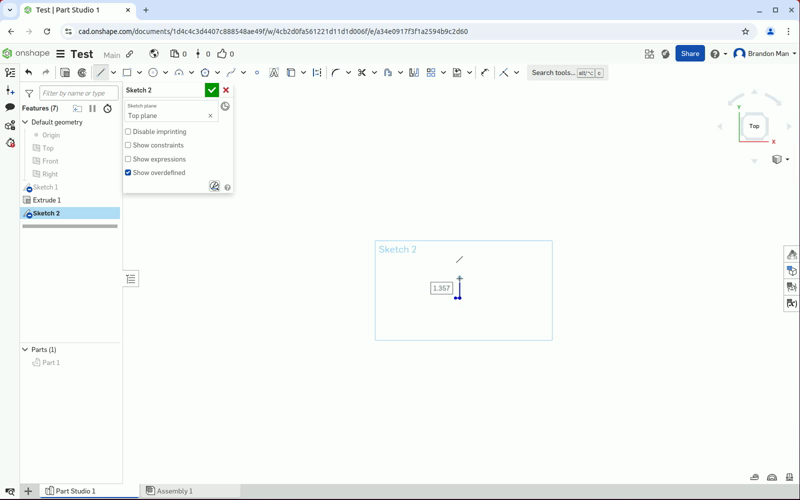
scroll(-6)
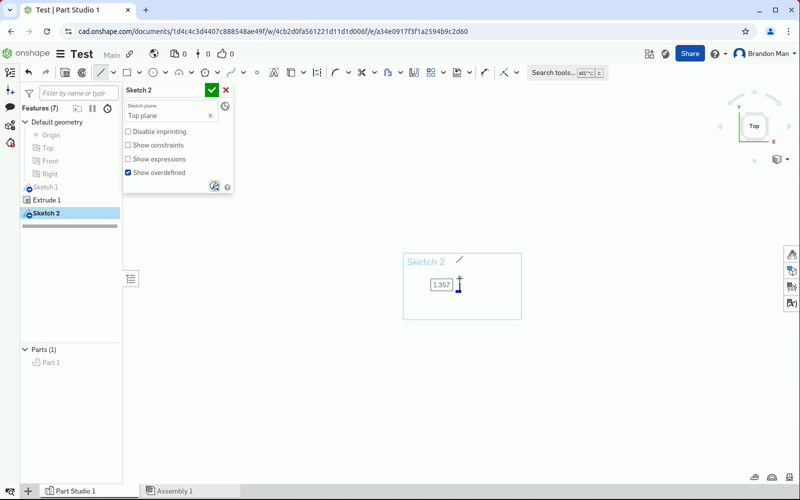
scroll(-6)
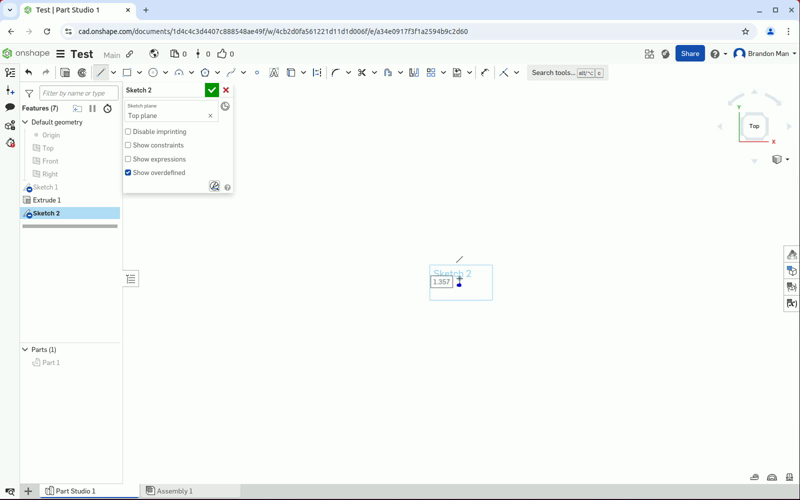
key_up(shift)
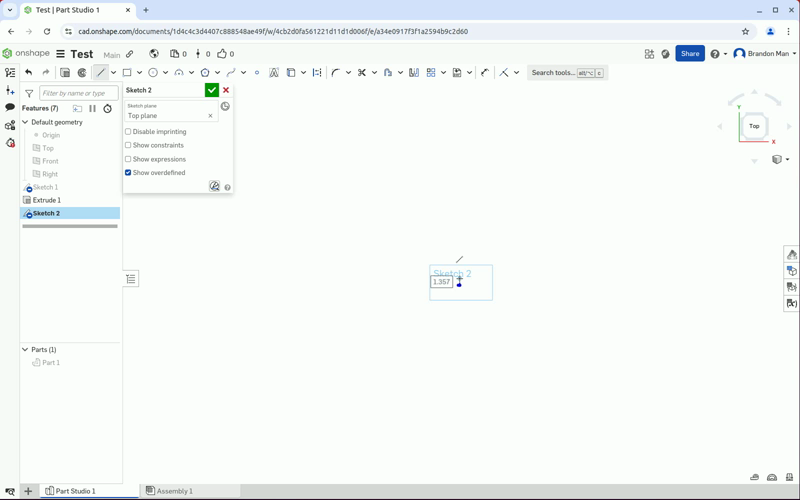
key_down(shift)
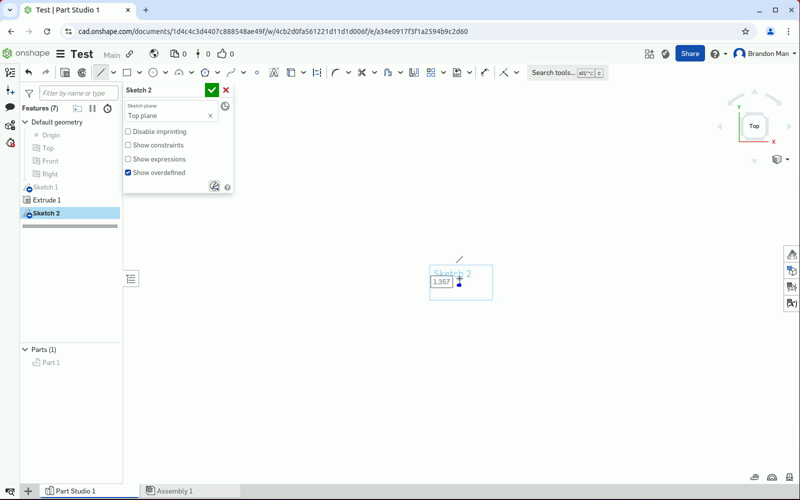
mouse_move(489, 278)
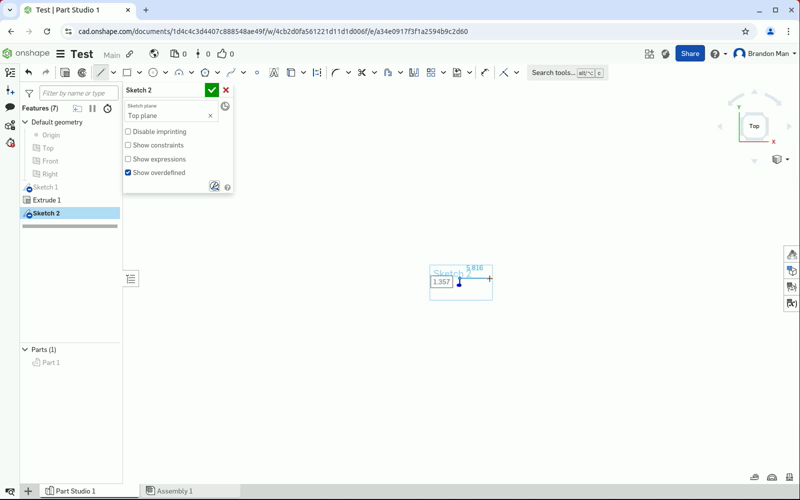
mouse_move(458, 278)
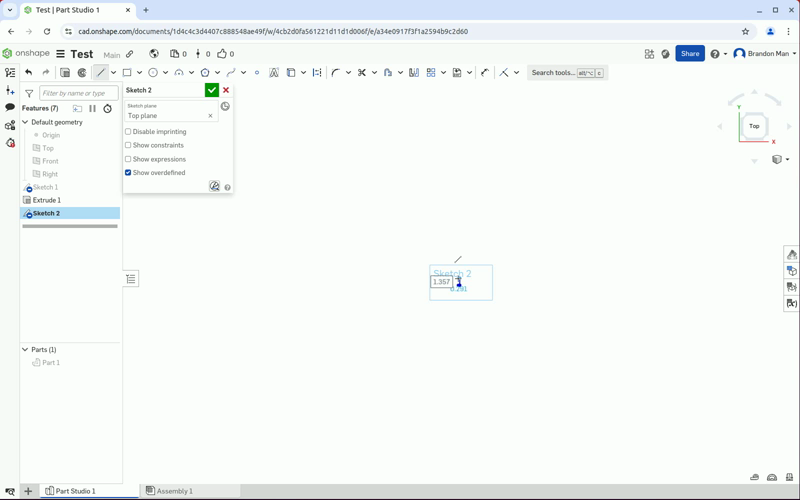
scroll(6)
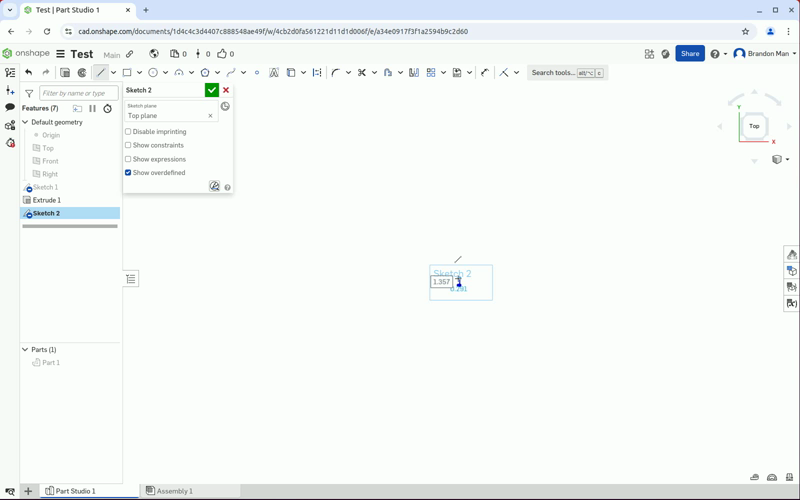
scroll(6)
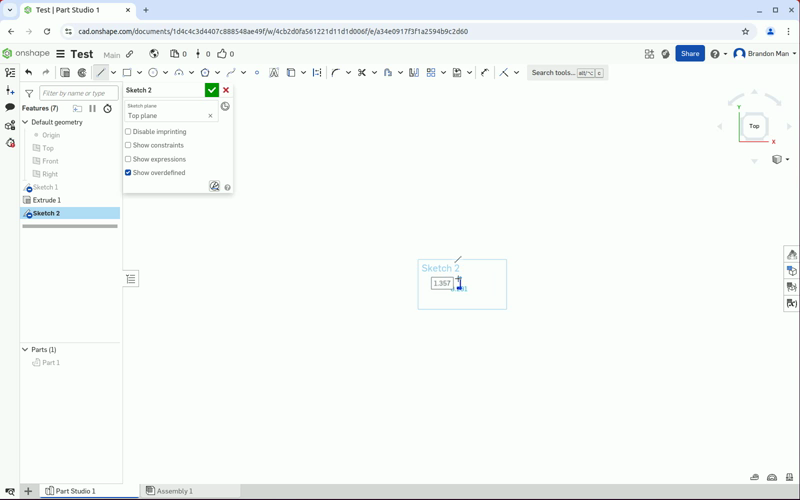
scroll(6)
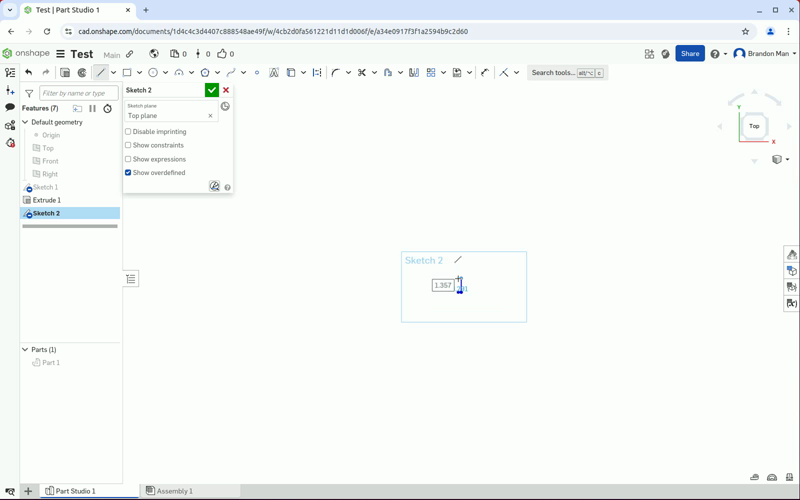
scroll(6)
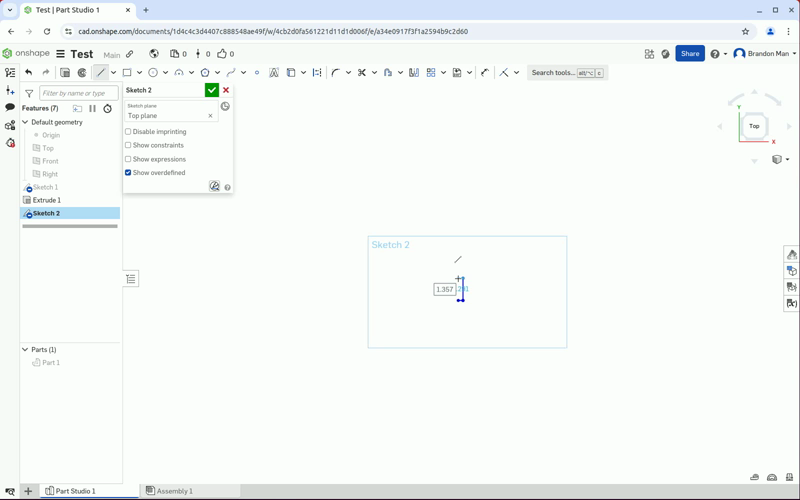
scroll(6)
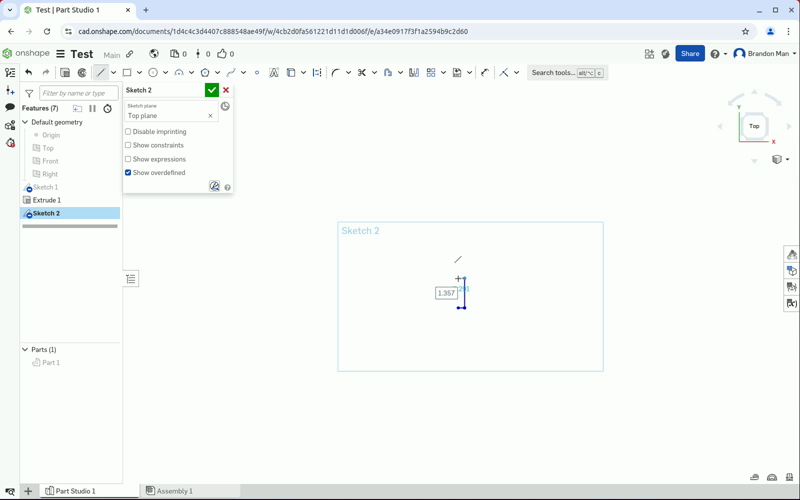
scroll(6)
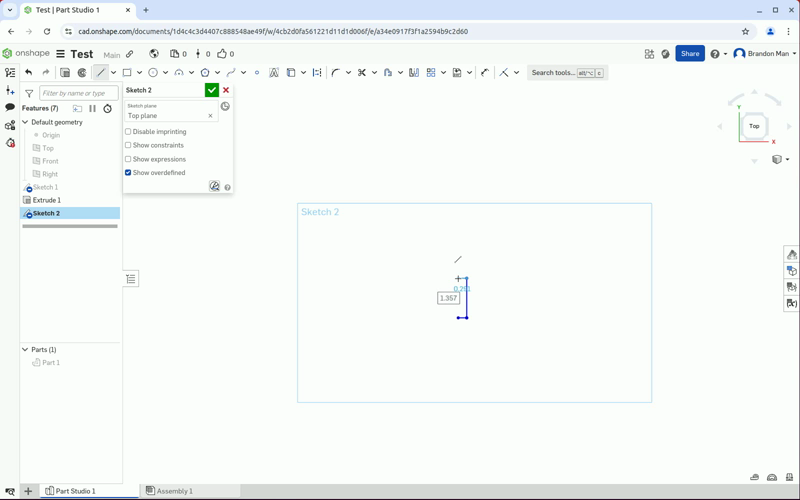
scroll(6)
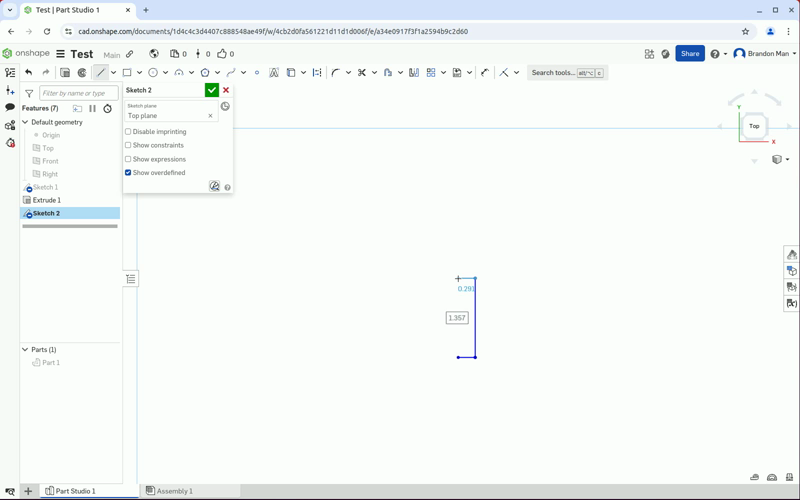
click(458, 278)
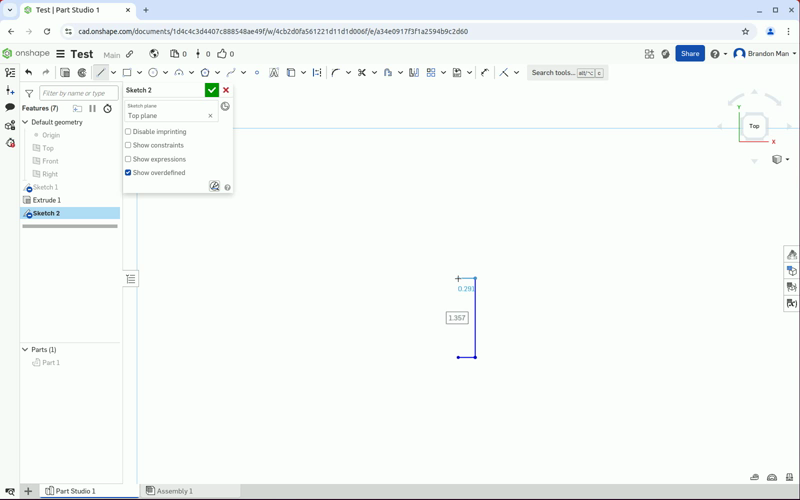
scroll(-6)
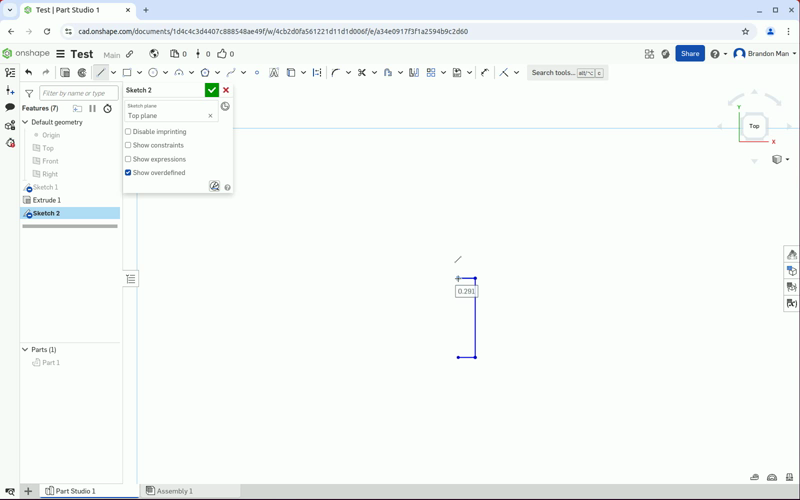
scroll(-6)
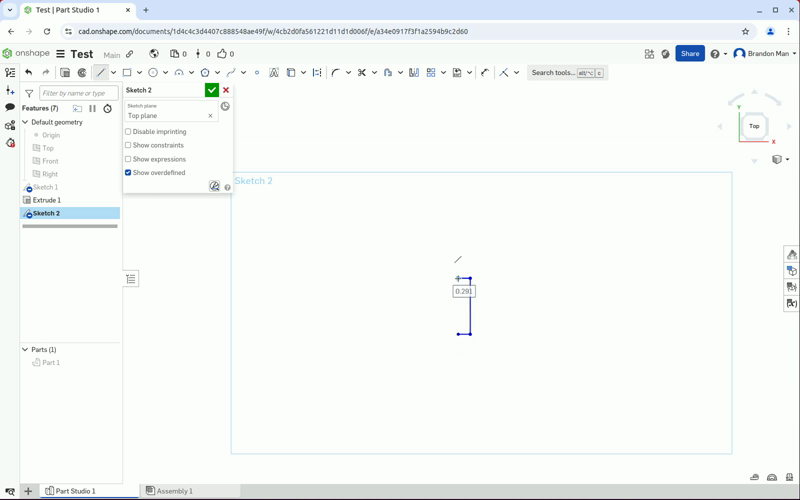
scroll(-6)
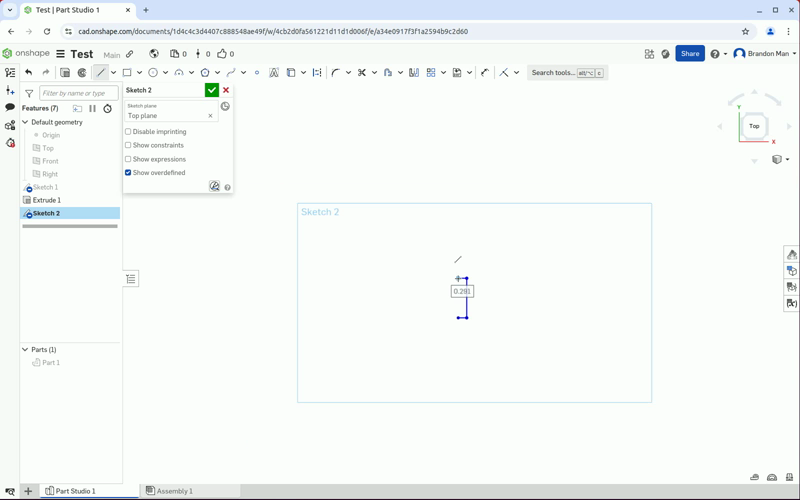
scroll(-6)
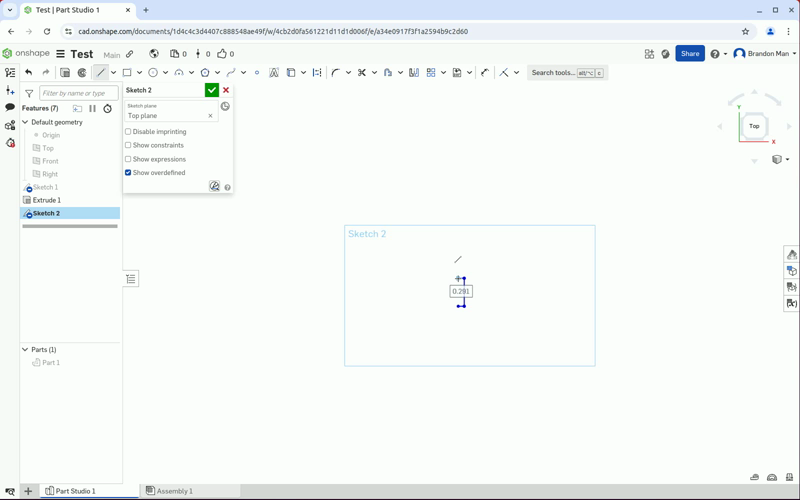
scroll(-6)
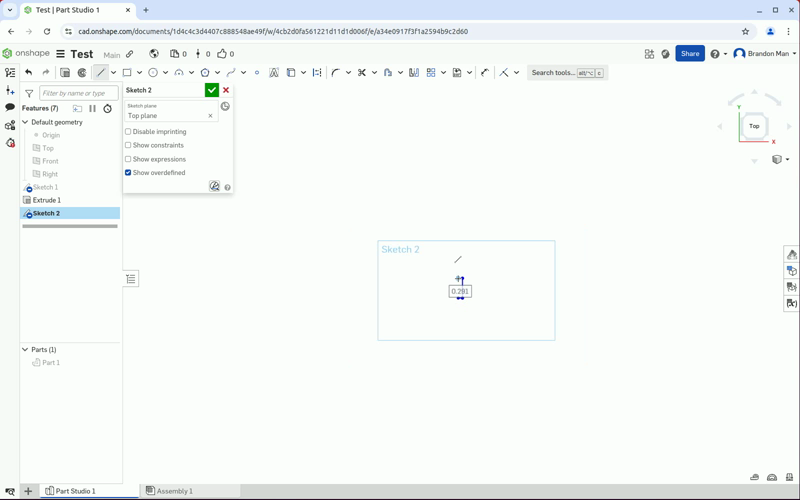
scroll(-6)
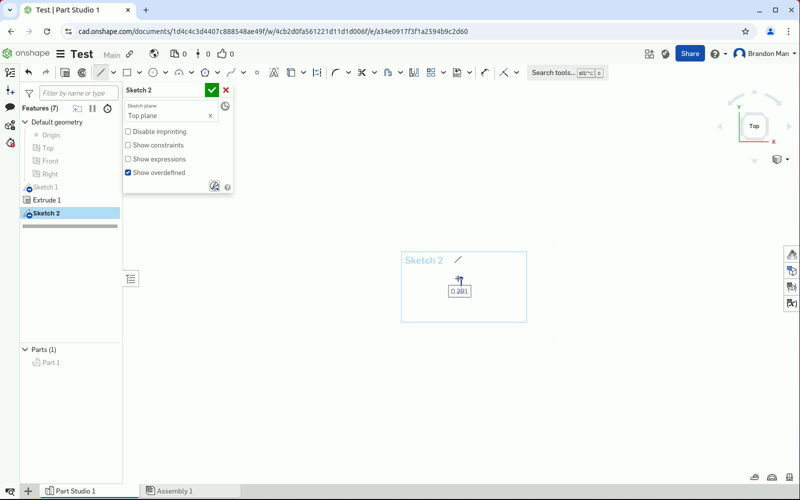
scroll(-6)
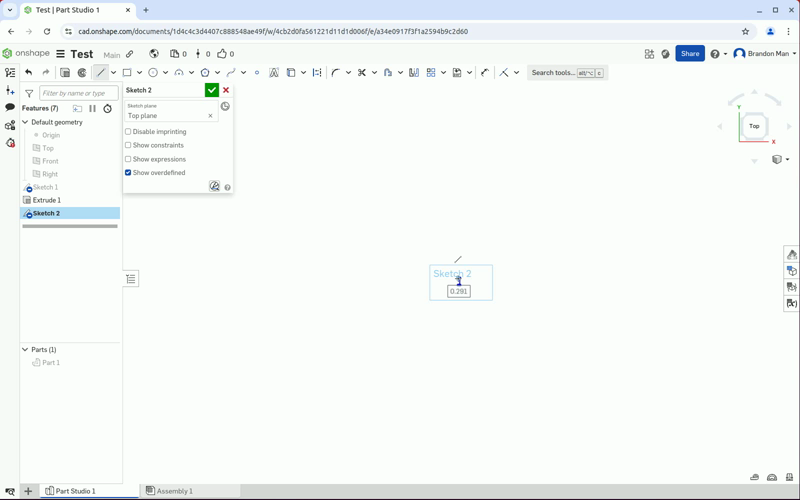
key_up(shift)
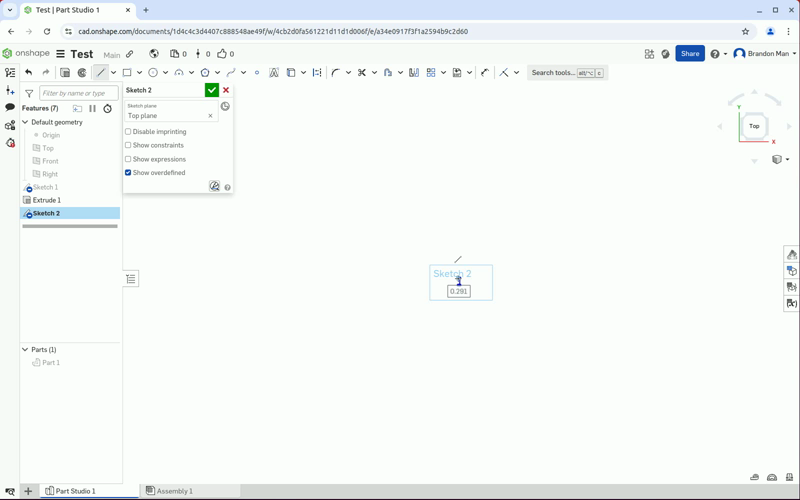
mouse_move(488, 278)
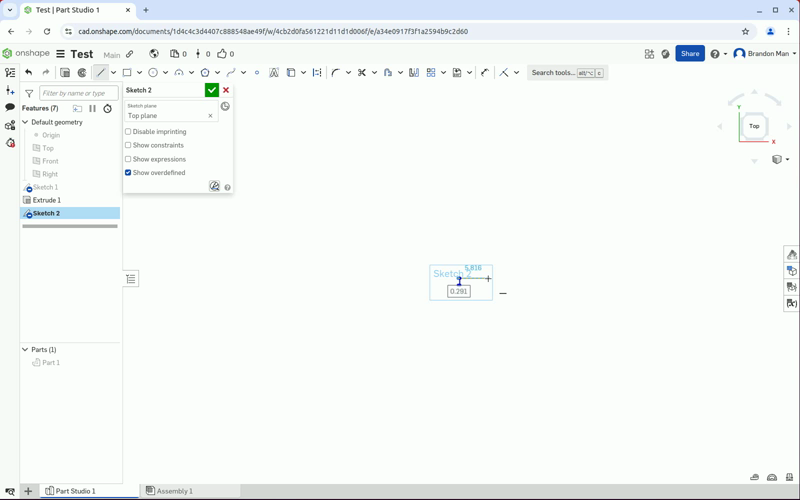
key_down(shift)
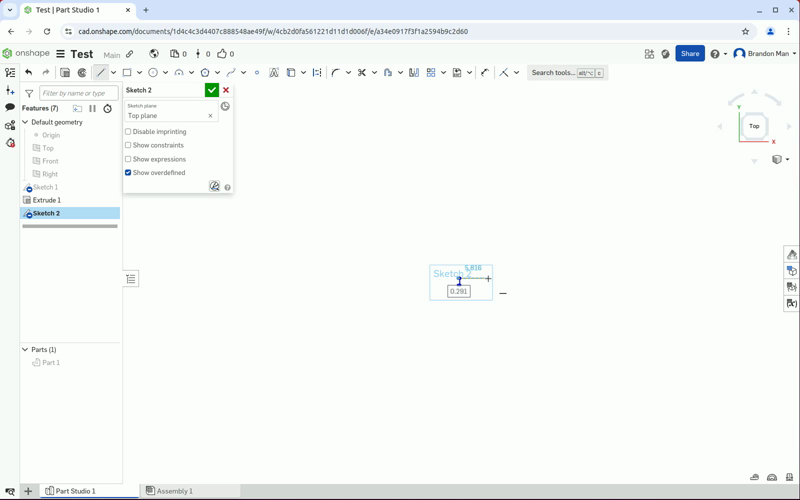
mouse_move(458, 285)
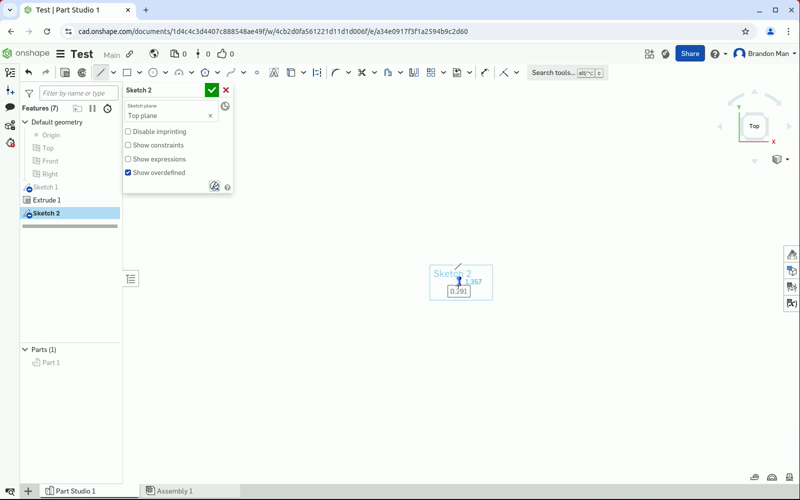
scroll(6)
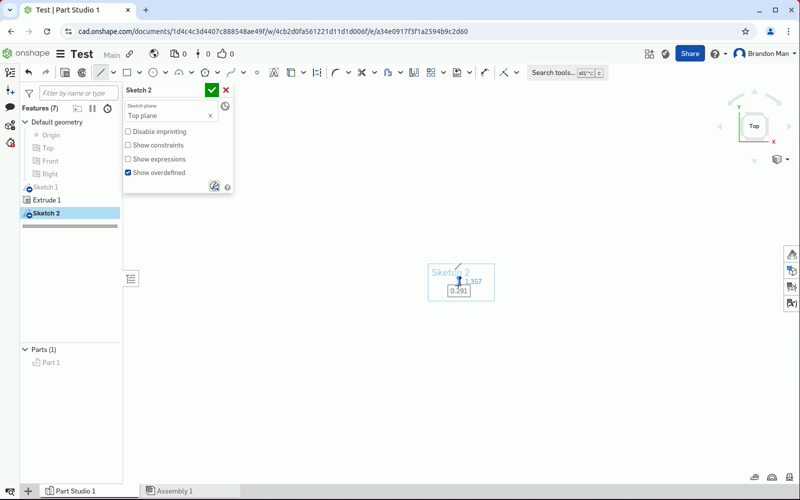
scroll(6)
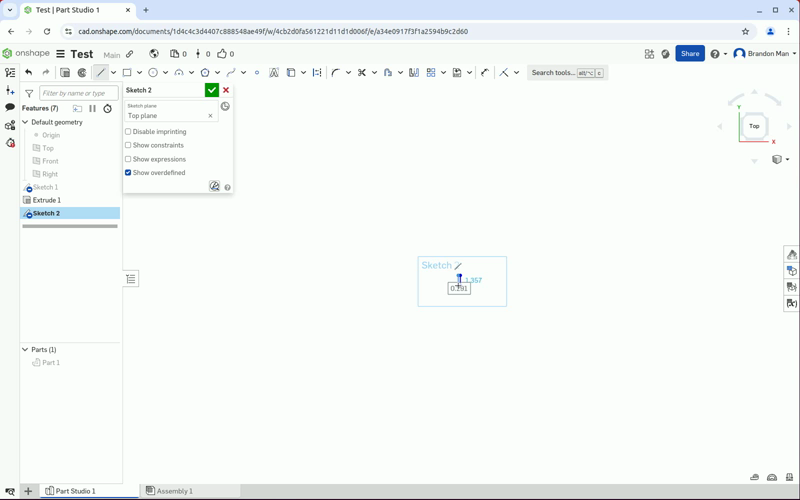
scroll(6)
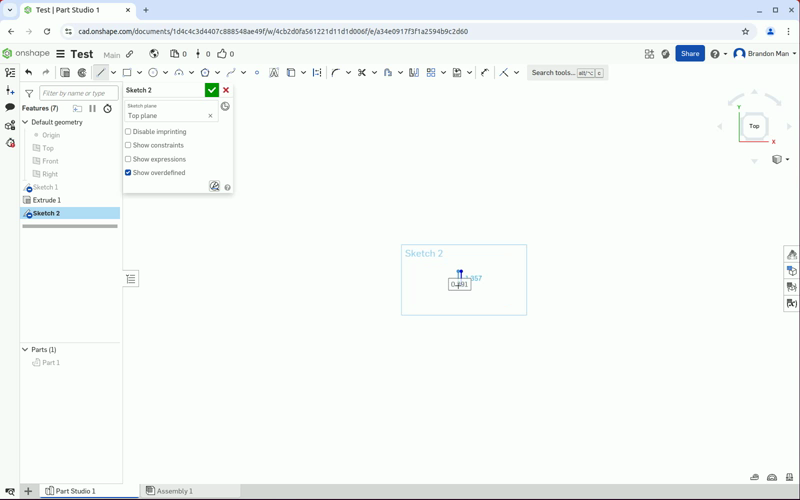
scroll(6)
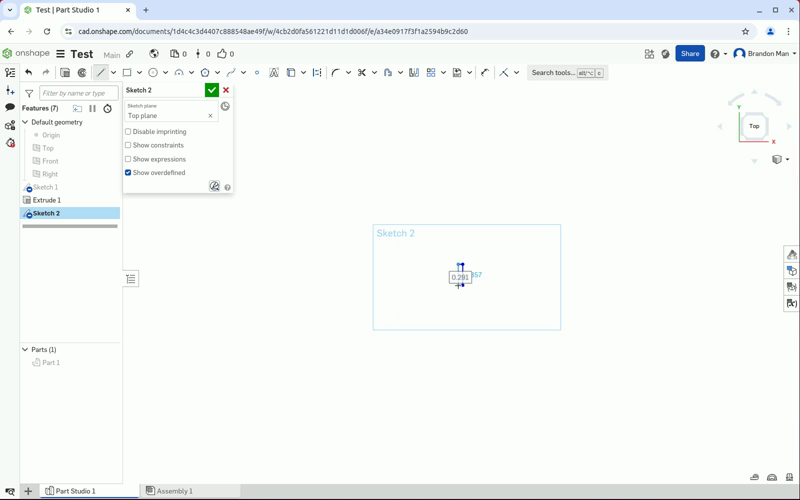
scroll(6)
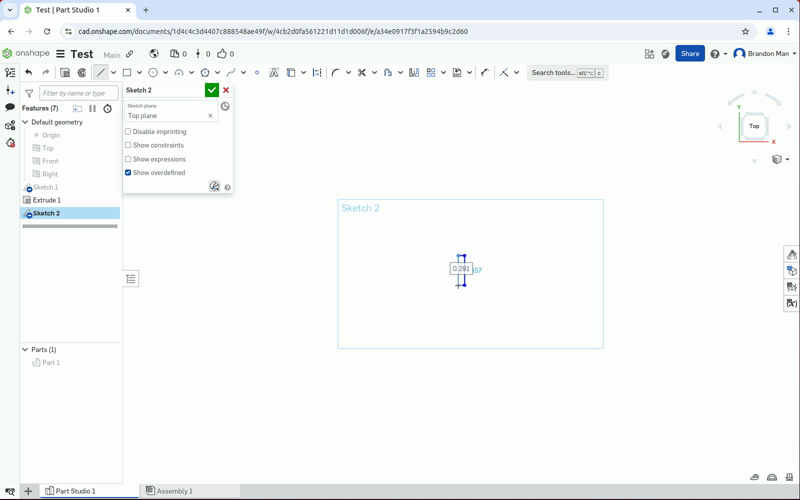
scroll(6)
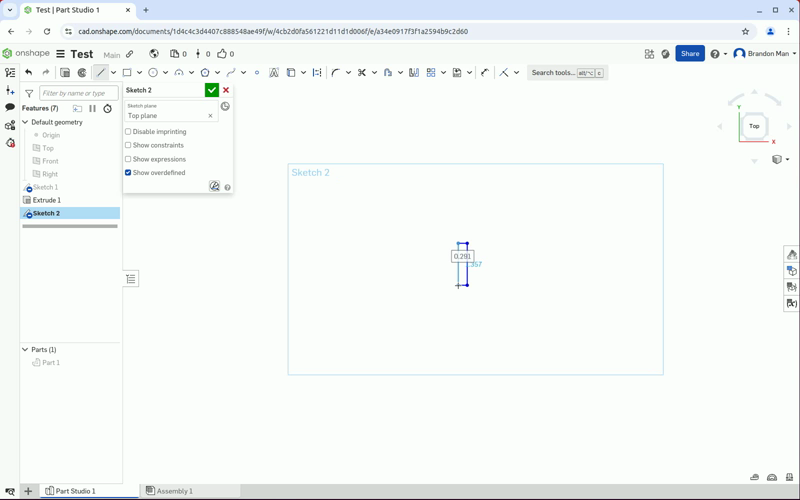
scroll(6)
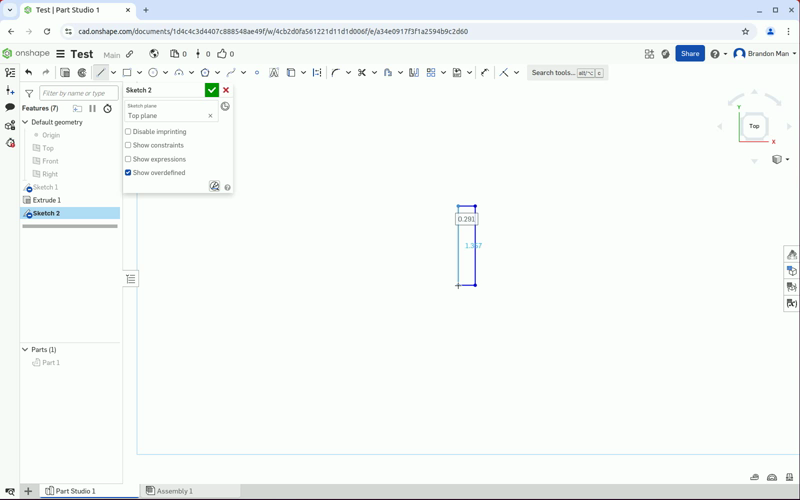
key_up(shift)
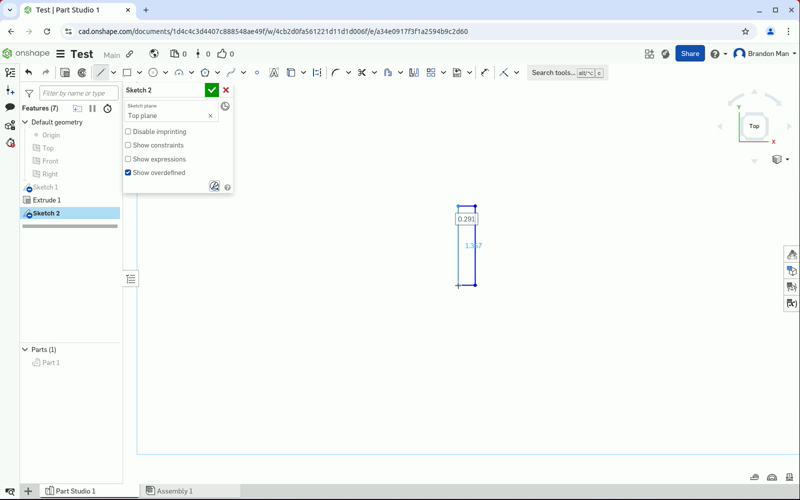
click(458, 285)
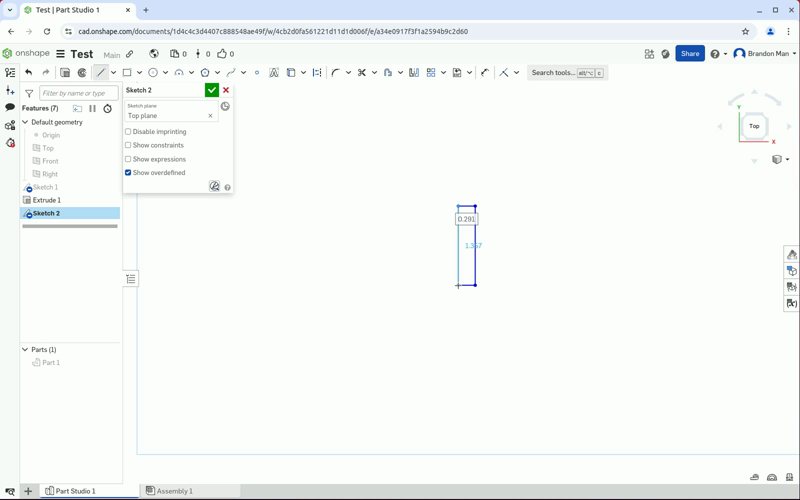
scroll(-6)
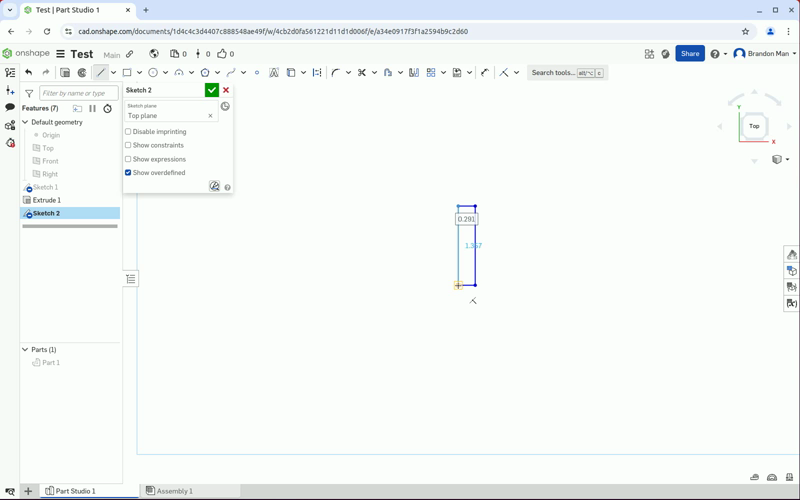
scroll(-6)
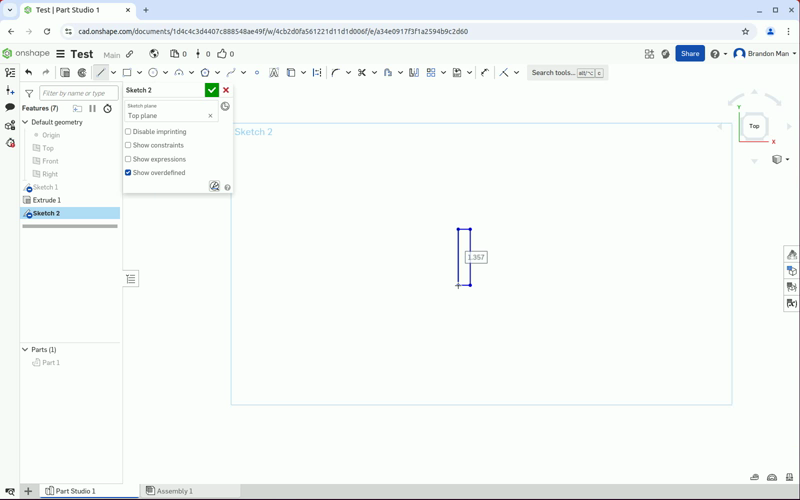
scroll(-6)
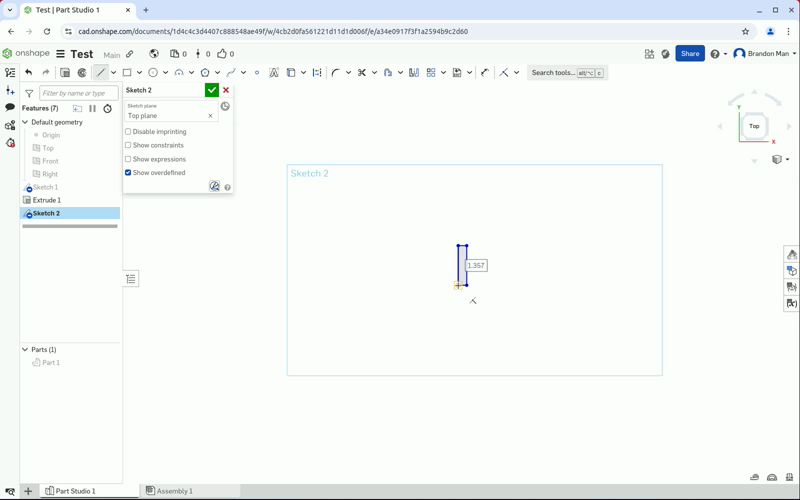
scroll(-6)
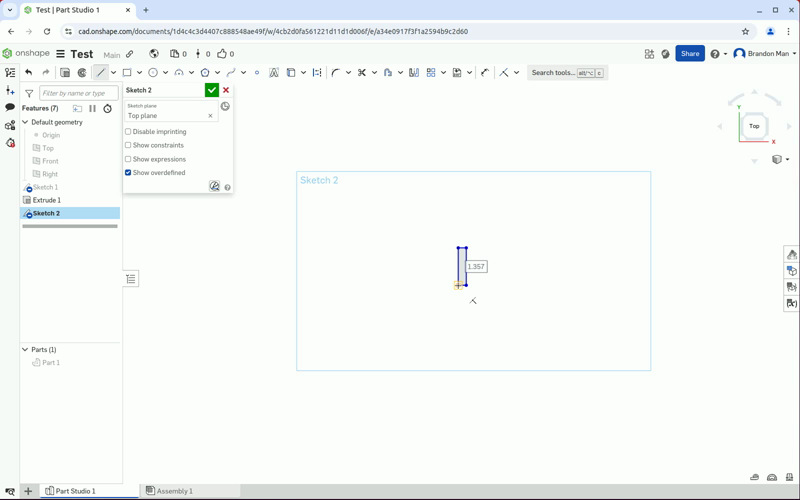
scroll(-6)
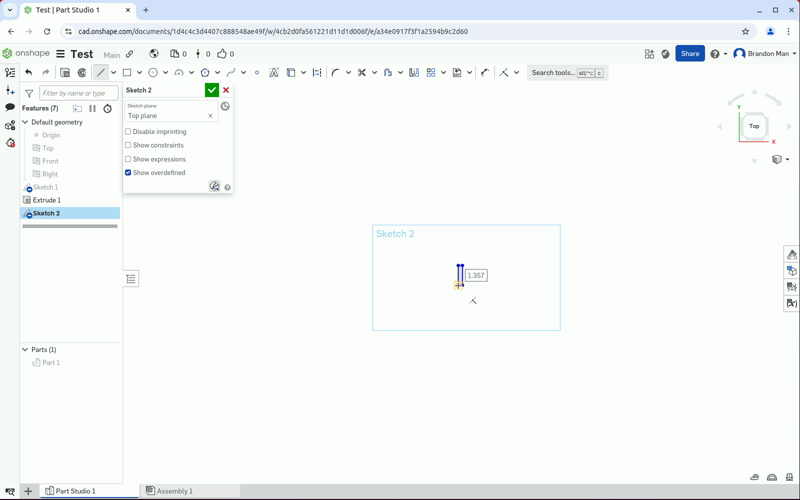
scroll(-6)
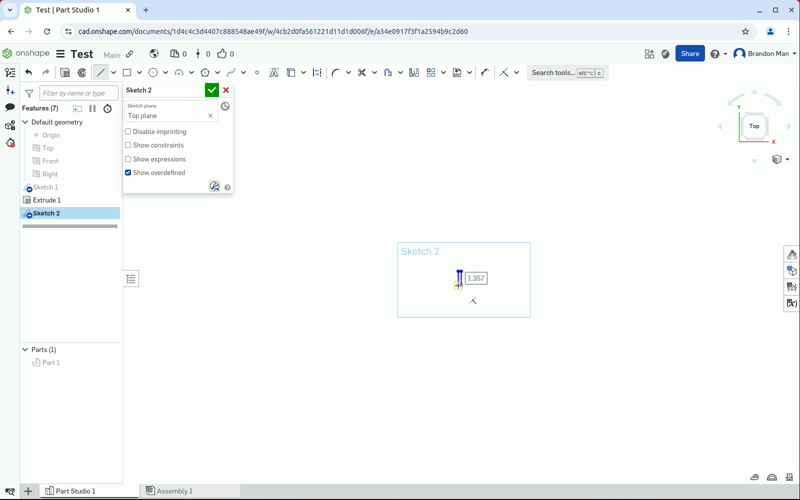
scroll(-6)
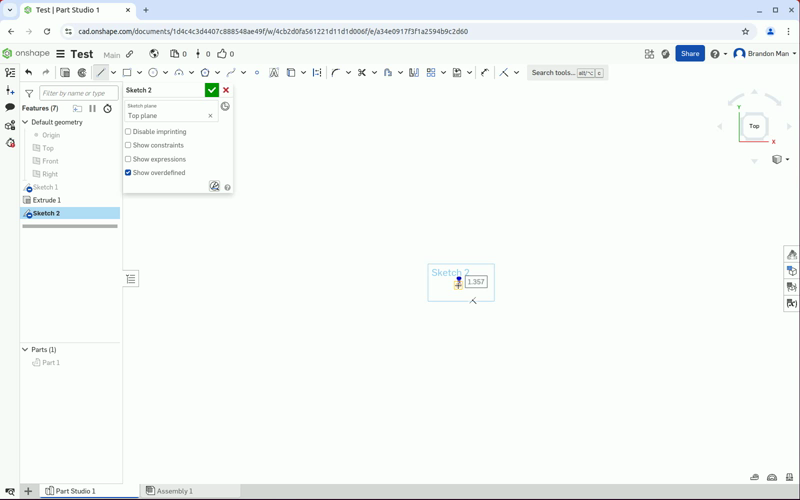
key(esc)
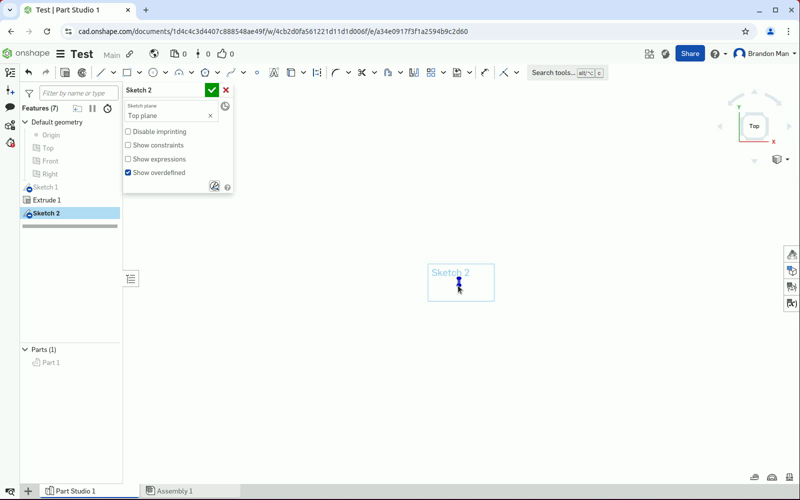
mouse_move(459, 279)
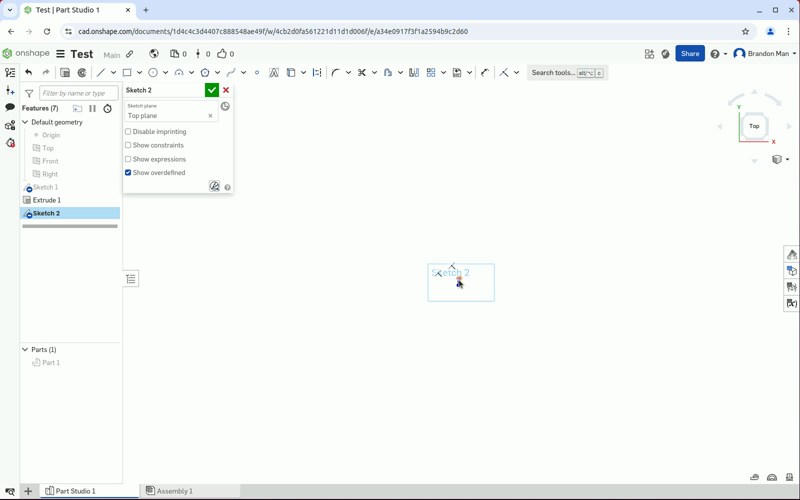
scroll(6)
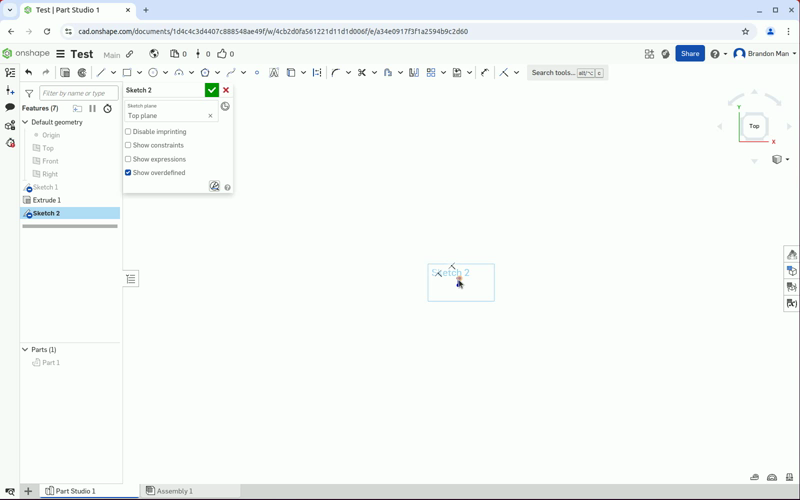
scroll(6)
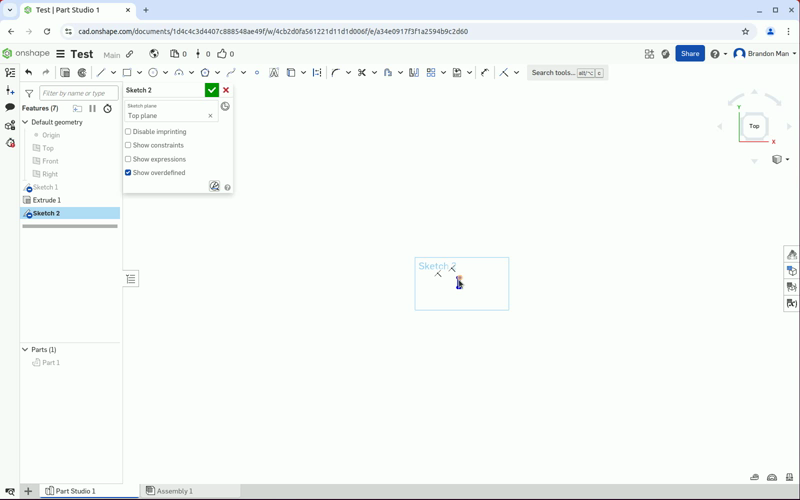
scroll(6)
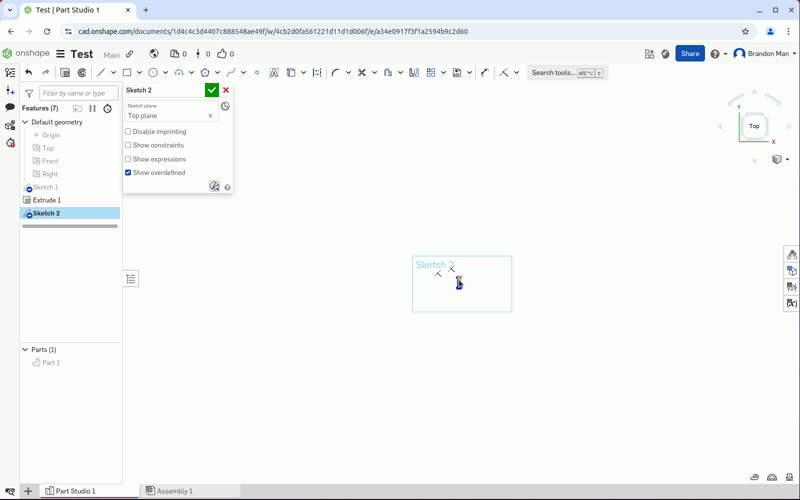
scroll(6)
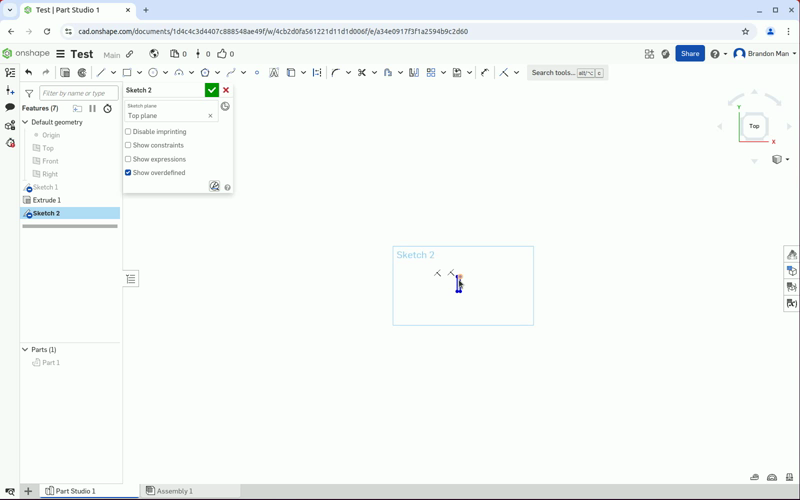
scroll(6)
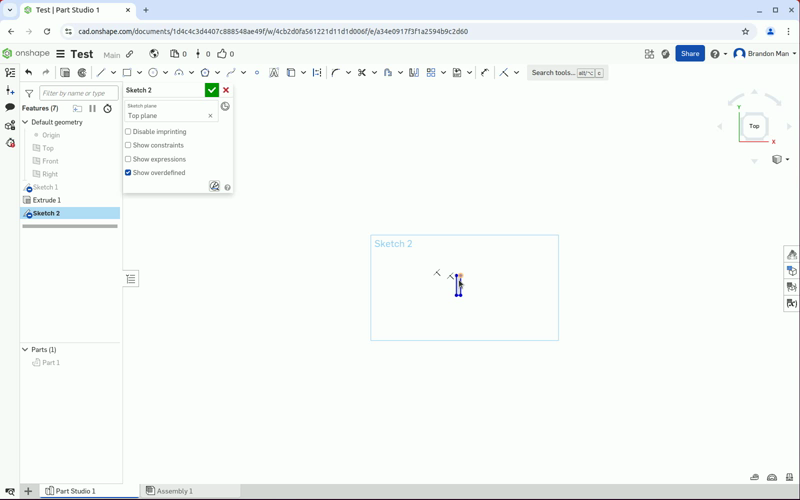
scroll(6)
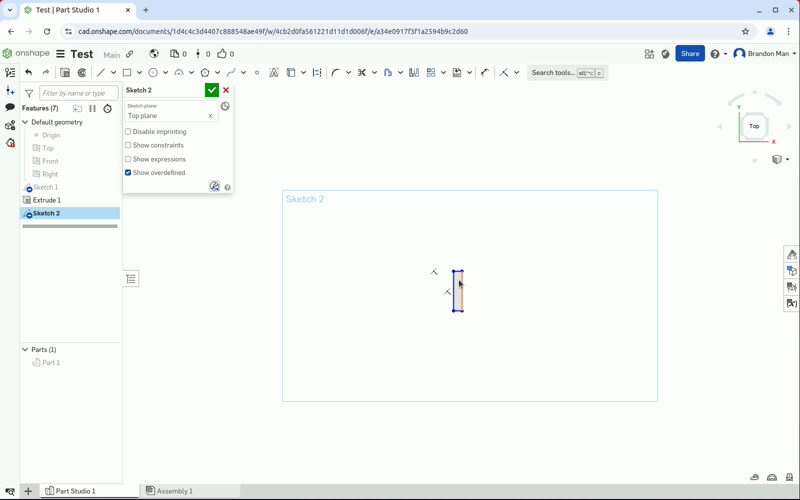
scroll(6)
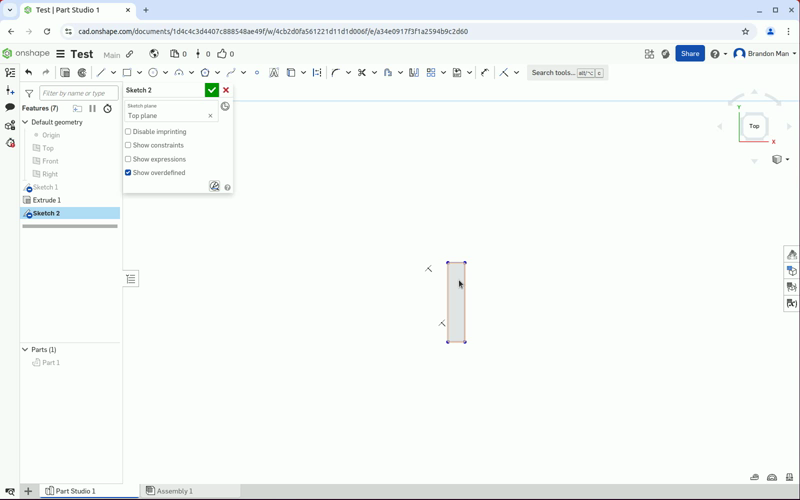
click(459, 279)
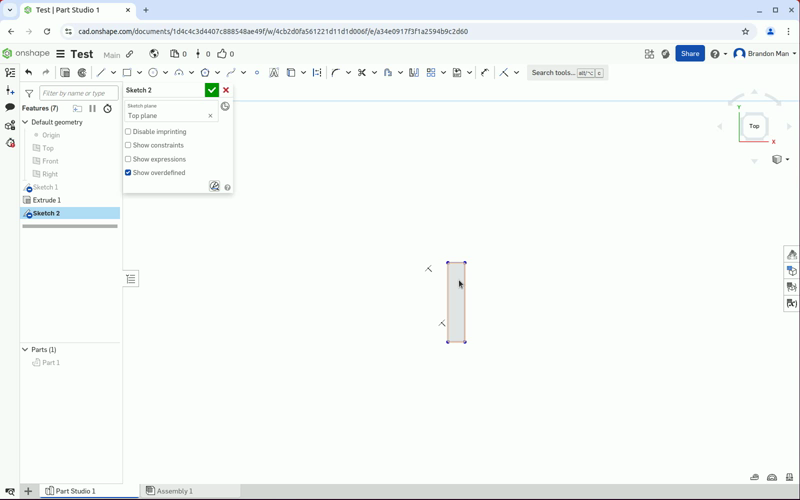
scroll(-6)
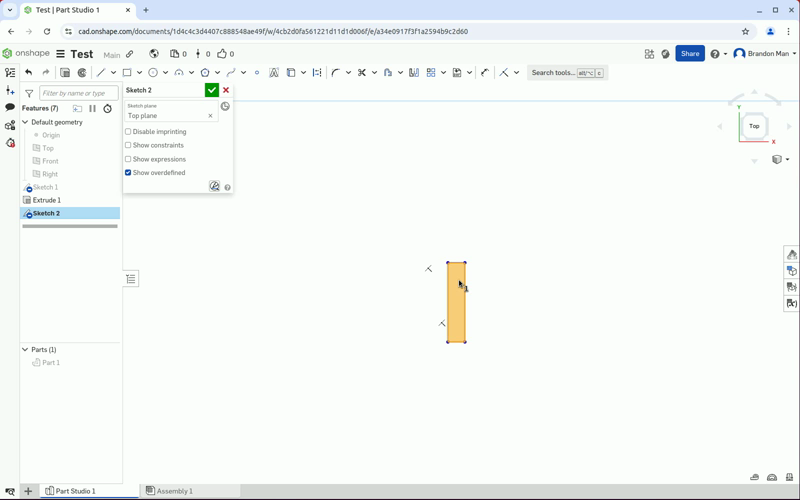
scroll(-6)
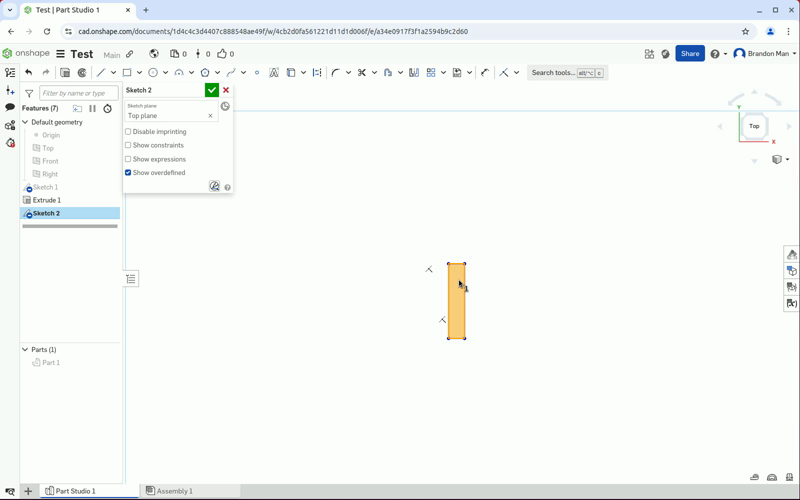
scroll(-6)
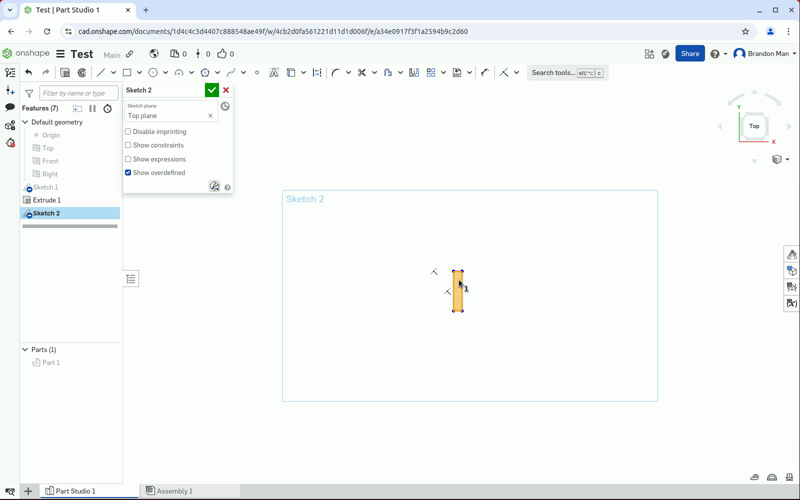
scroll(-6)
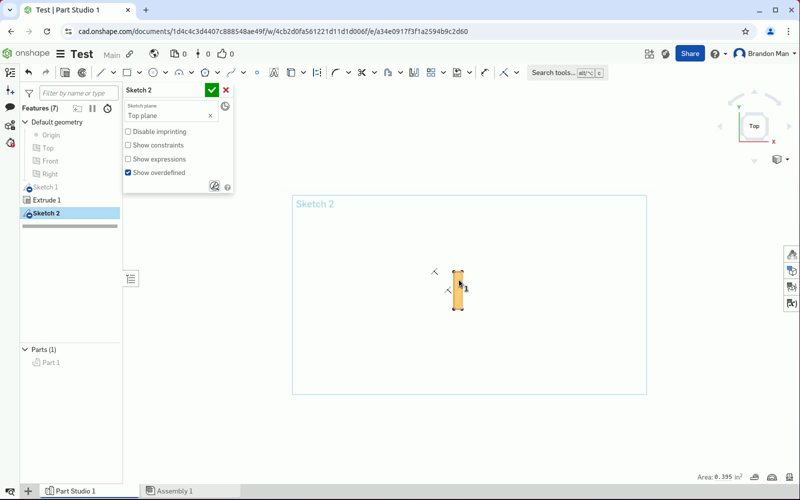
scroll(-6)
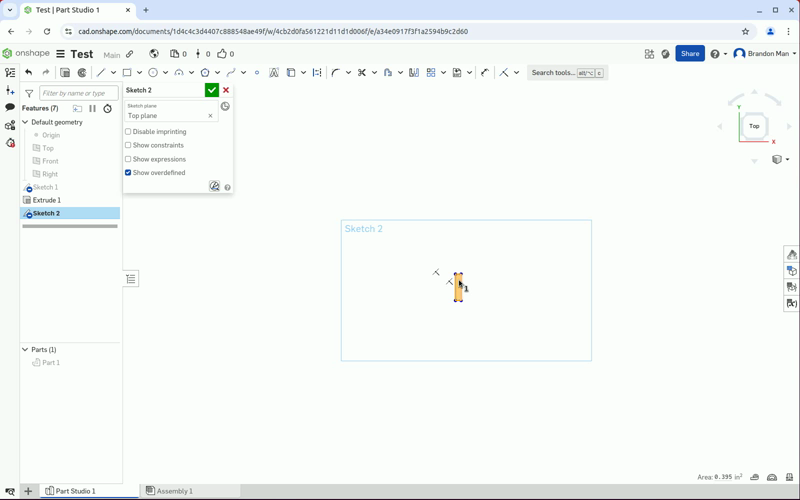
scroll(-6)
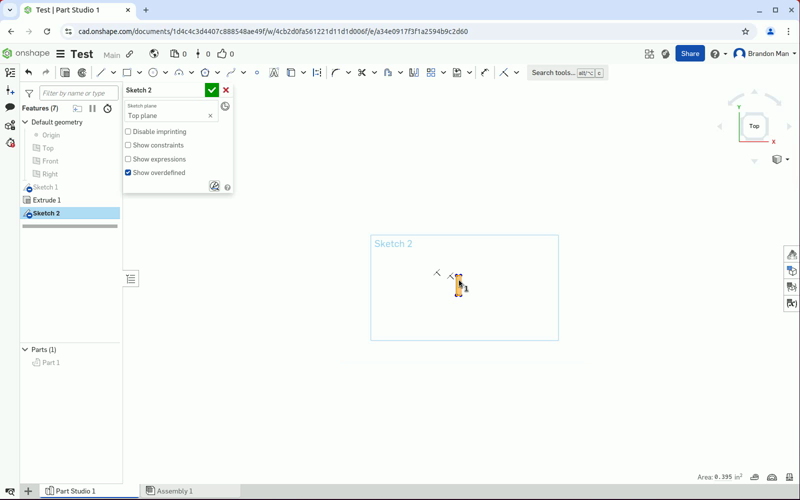
scroll(-6)
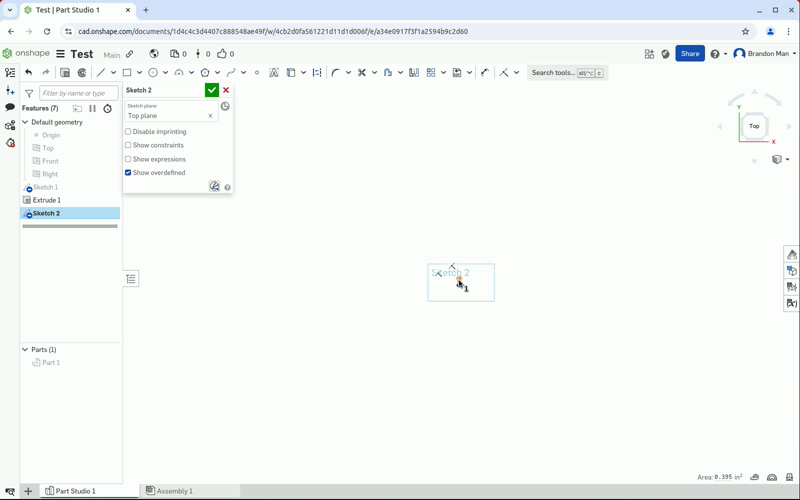
mouse_move(73, 352)
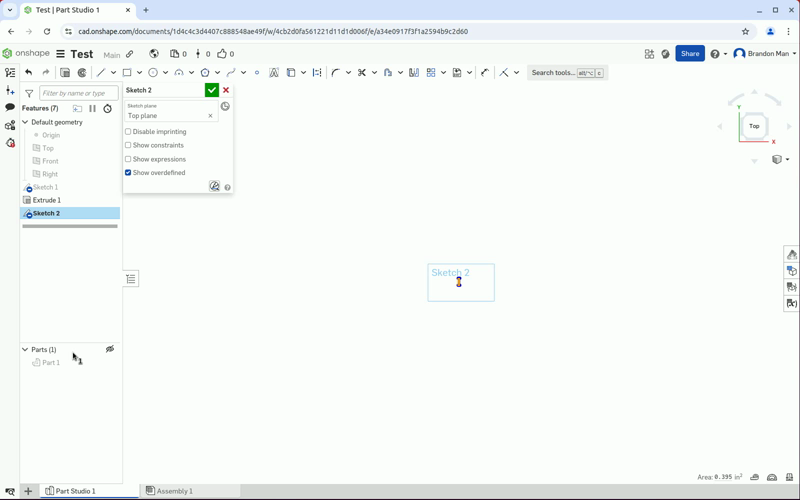
key(shift+y)
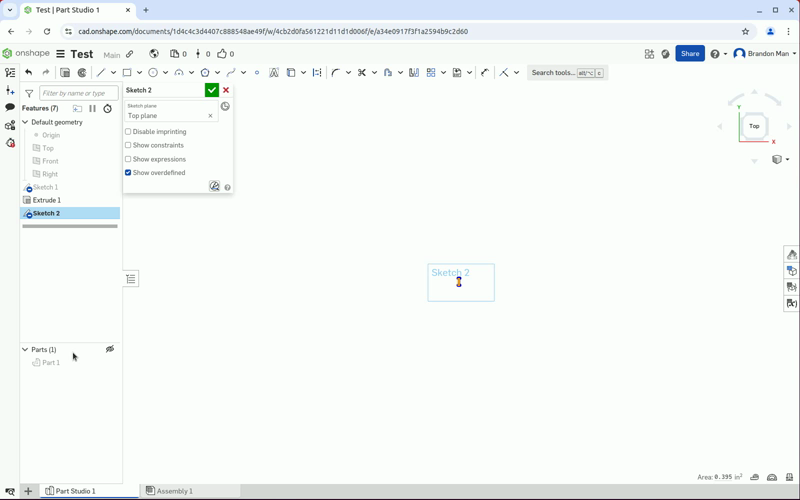
key(shift+e)
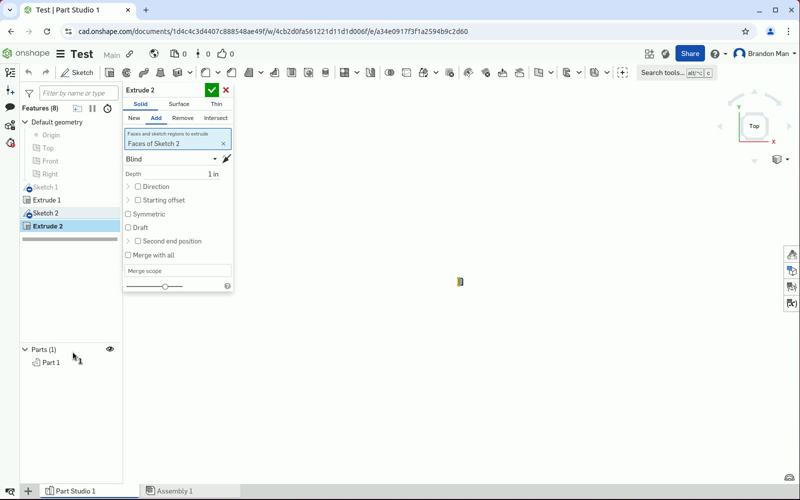
mouse_move(143, 106)
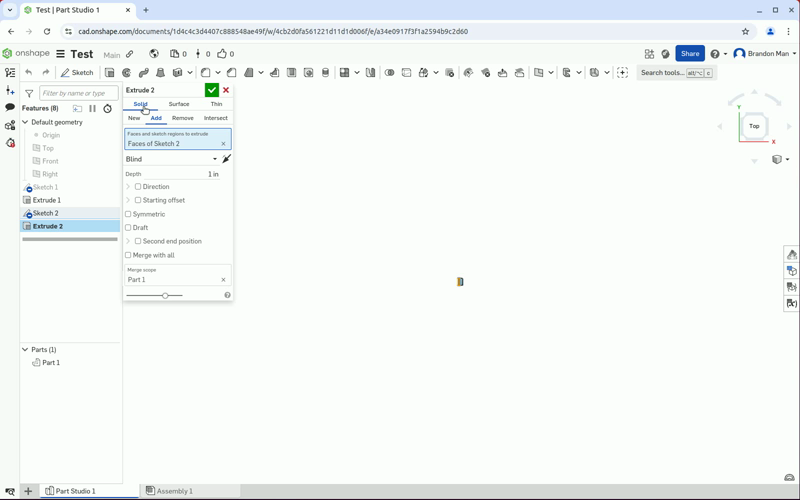
click(143, 106)
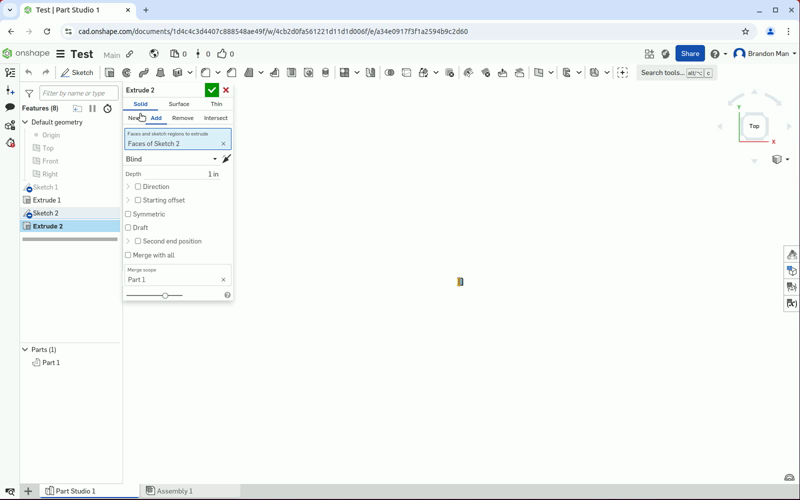
mouse_move(137, 120)
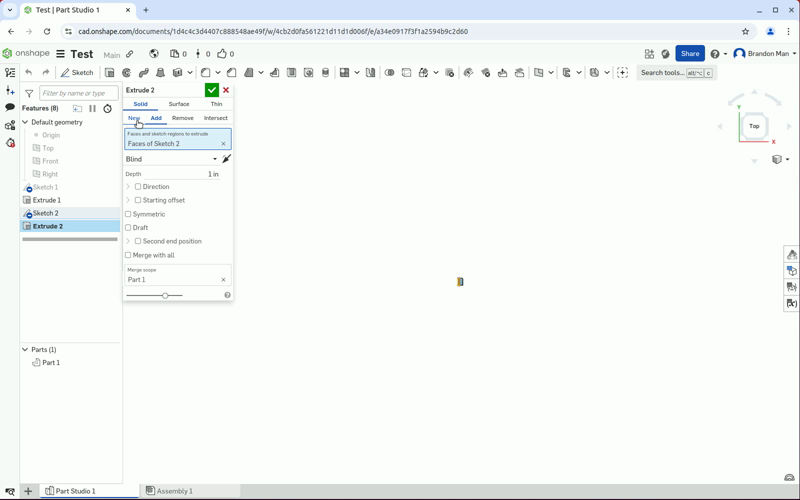
click(137, 120)
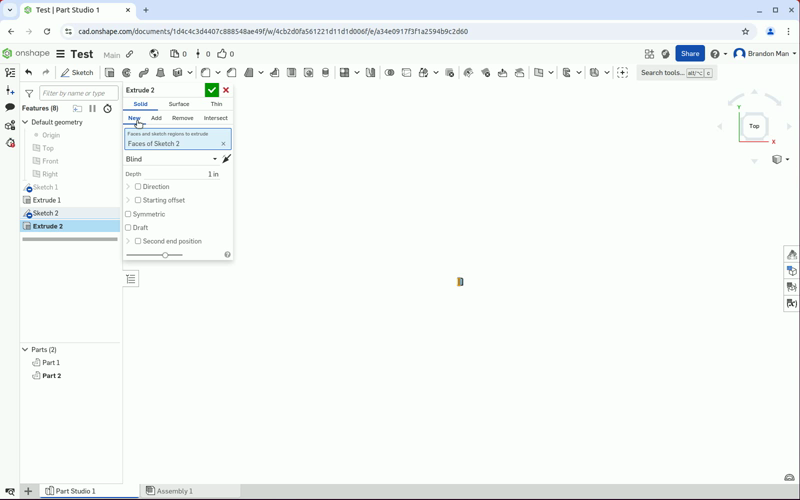
key(tab, 4)
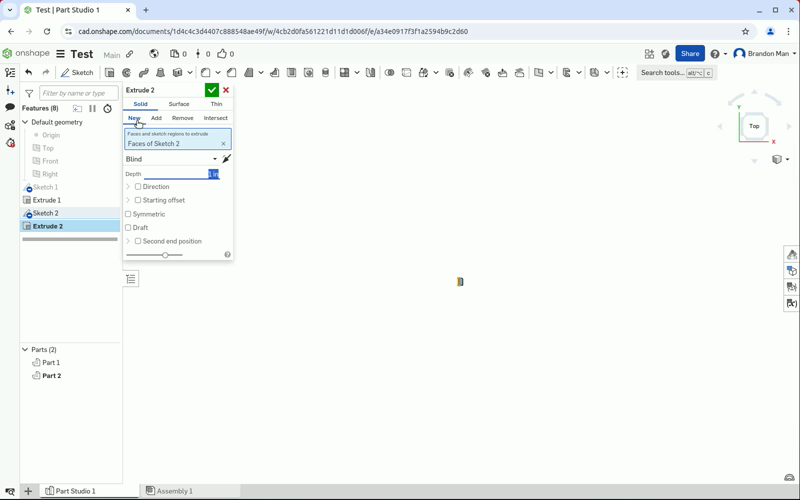
text(23.108)
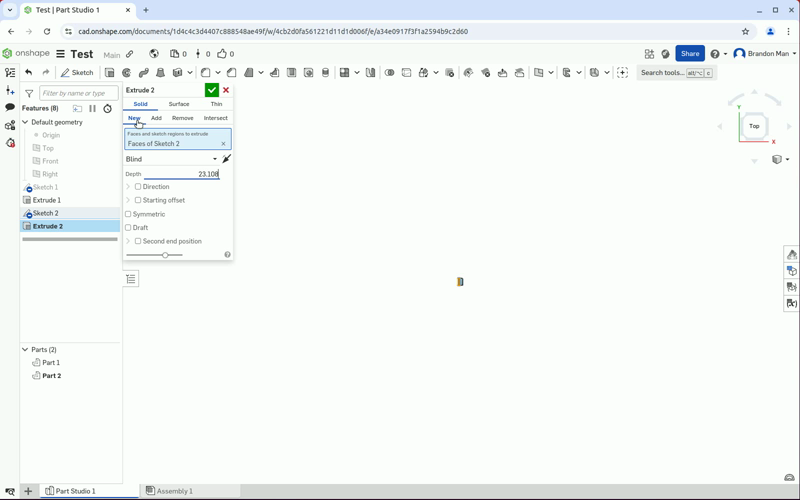
key(enter)
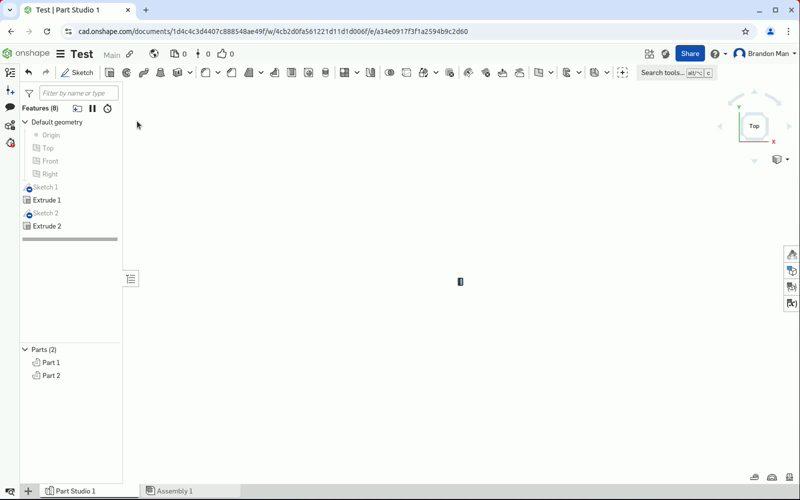
key(shift+h)
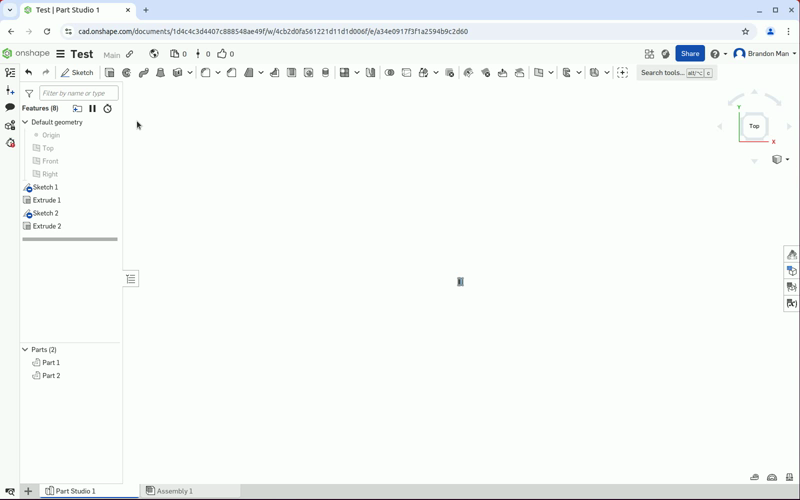
key(shift+h)
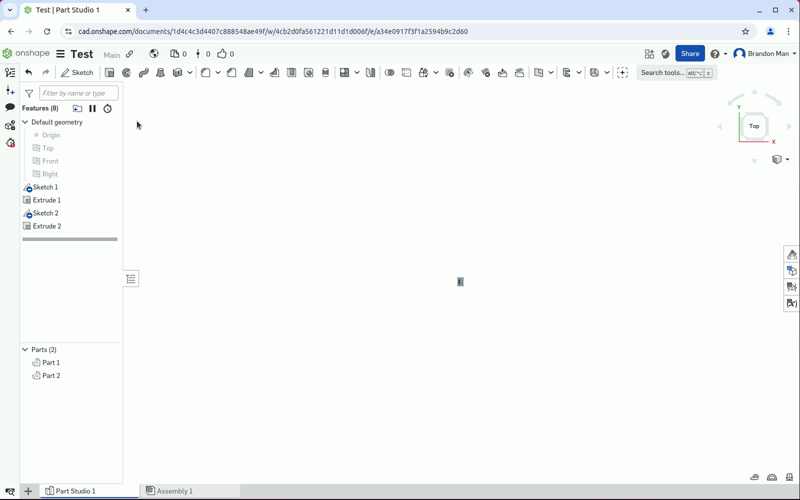
key(shift+7)
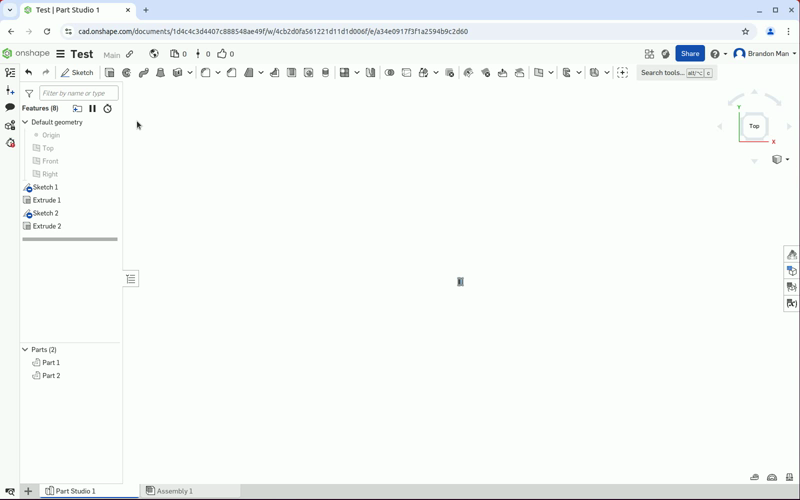
key(up, 3)
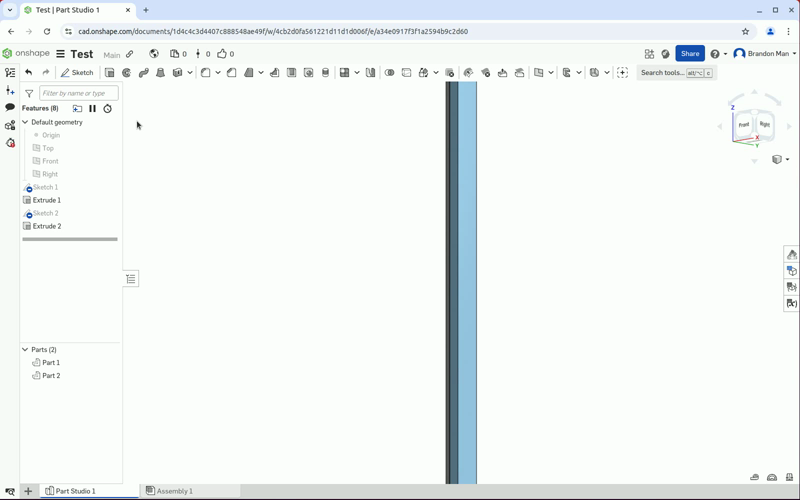
key(left, 3)
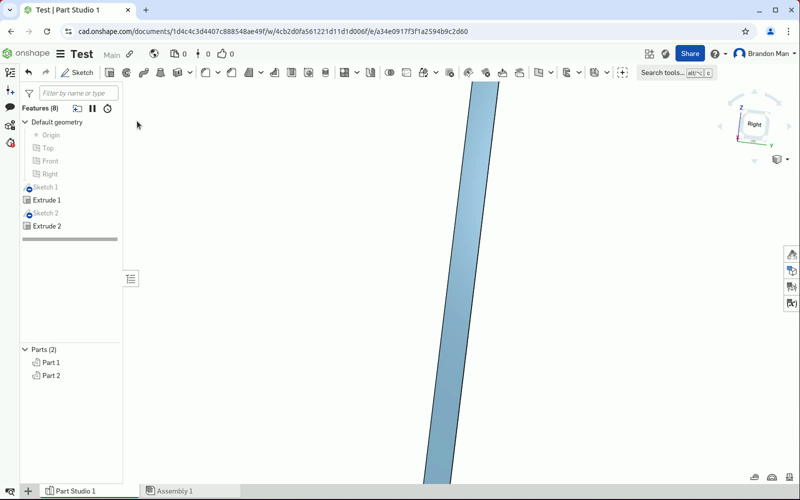
key(right, 3)
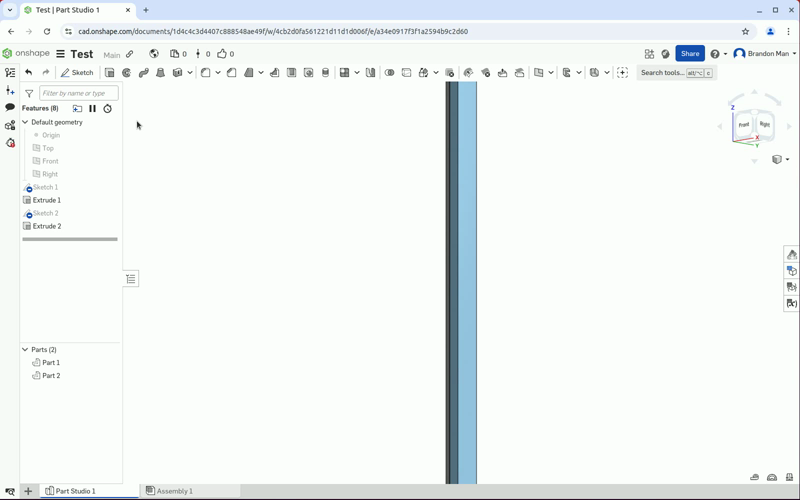
key(down, 3)
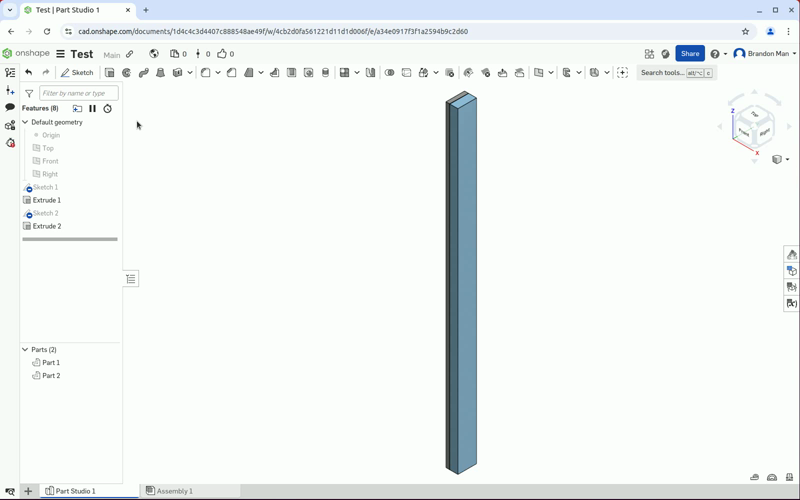
mouse_move(73, 189)
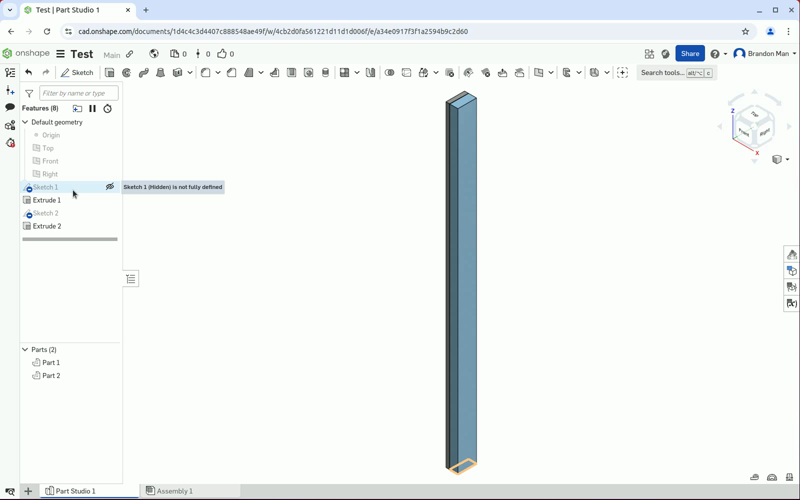
click(73, 189)